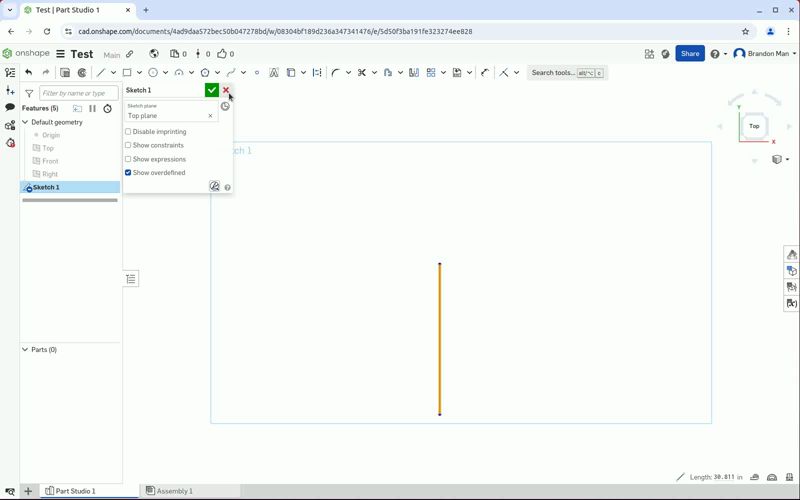
key(shift+h)
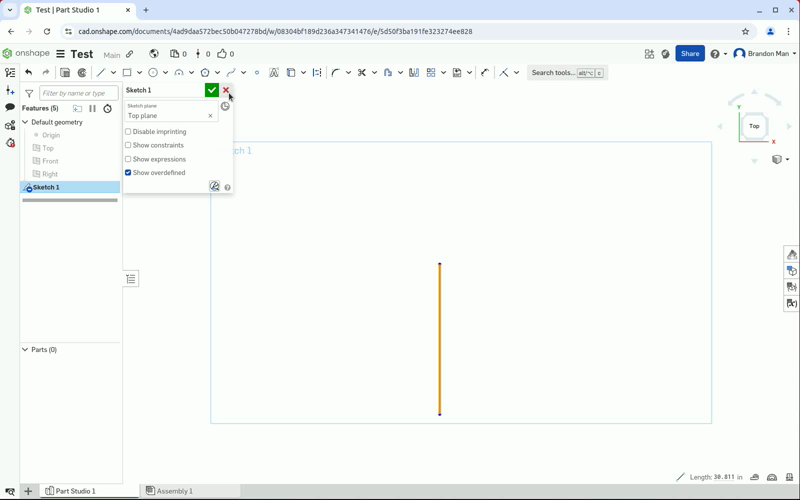
key(shift+s)
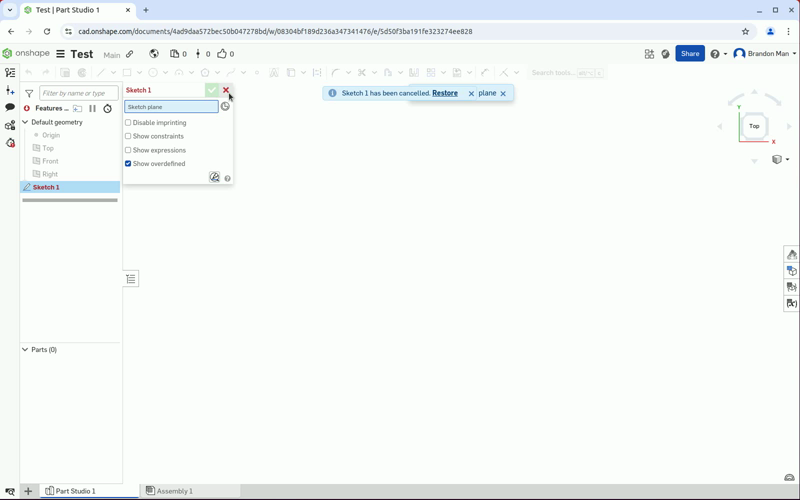
mouse_move(73, 150)
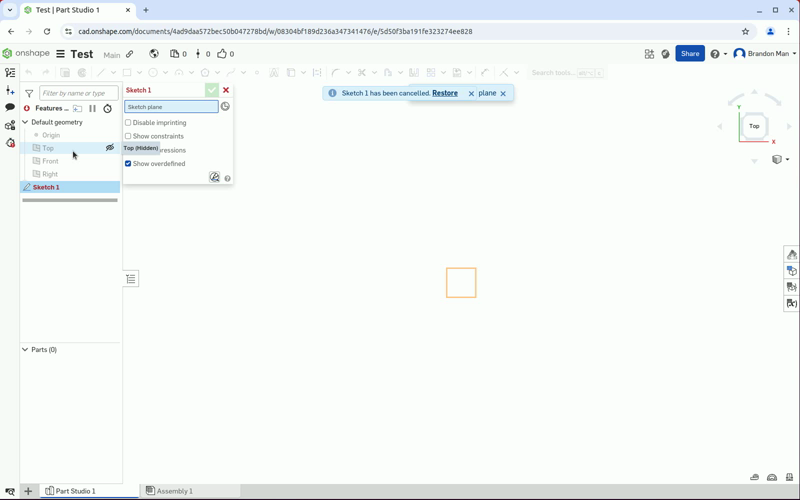
click(73, 150)
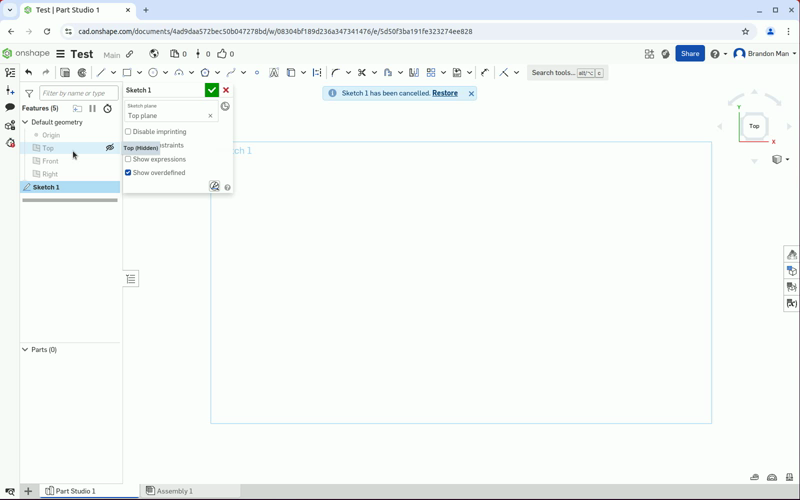
mouse_move(73, 352)
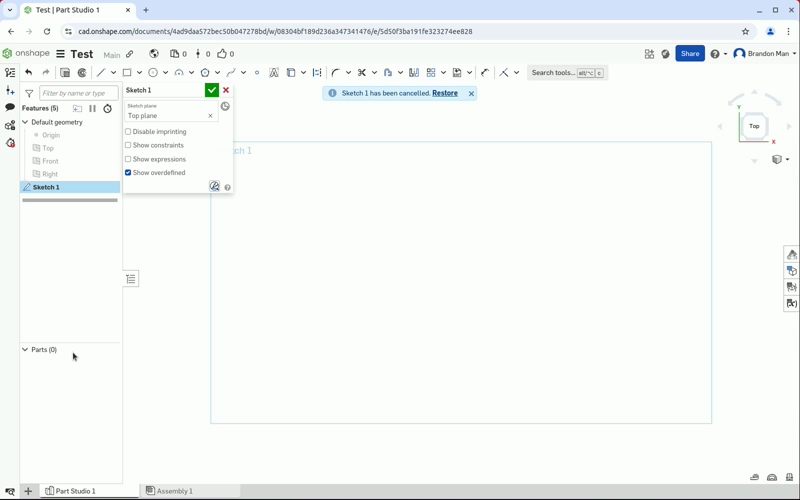
key(y)
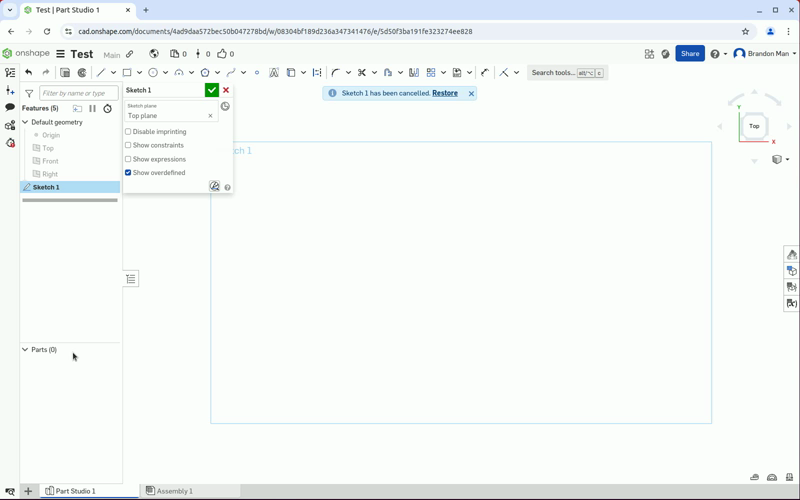
key(c)
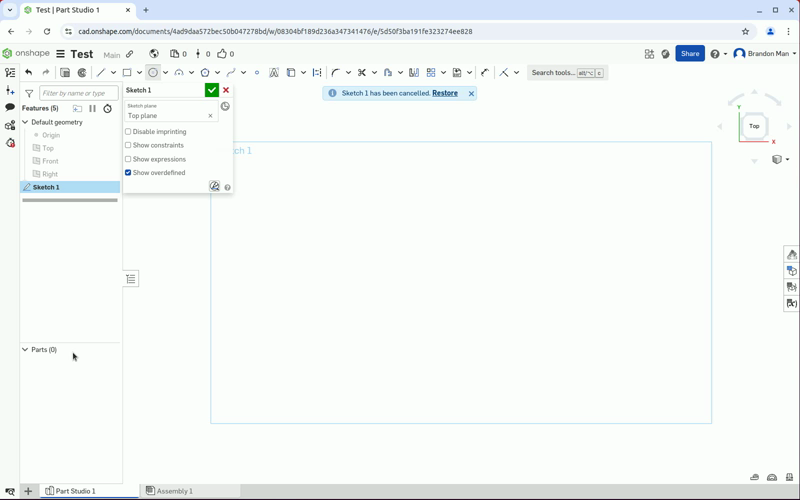
key_down(shift)
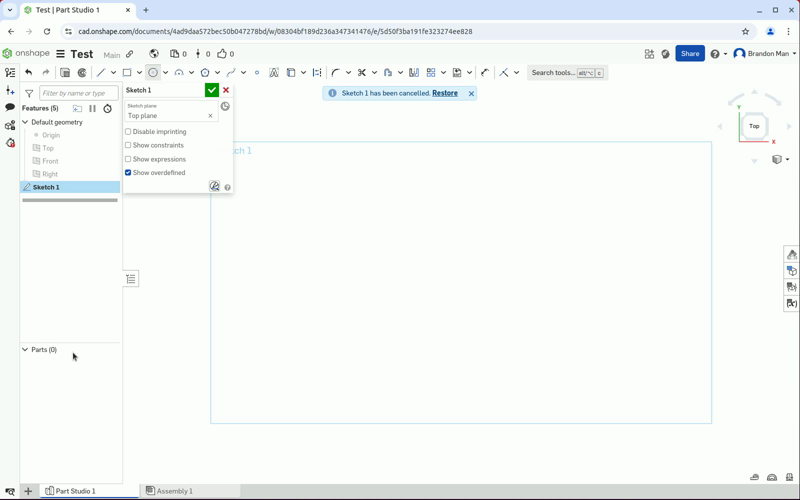
mouse_move(461, 282)
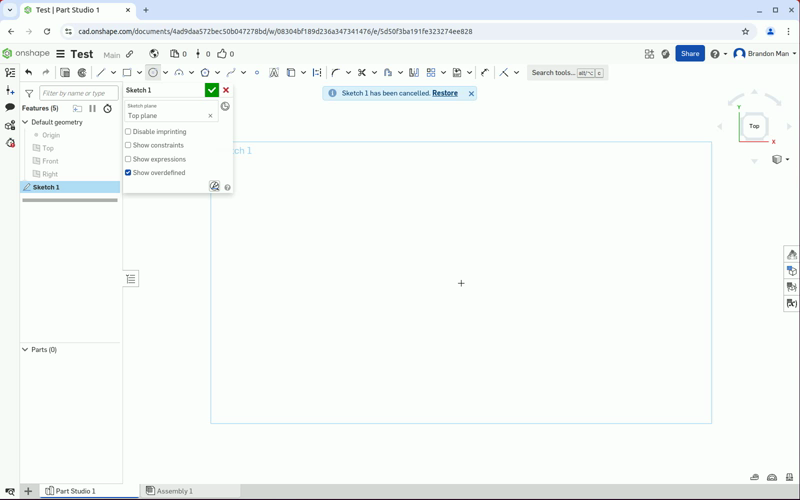
click(461, 282)
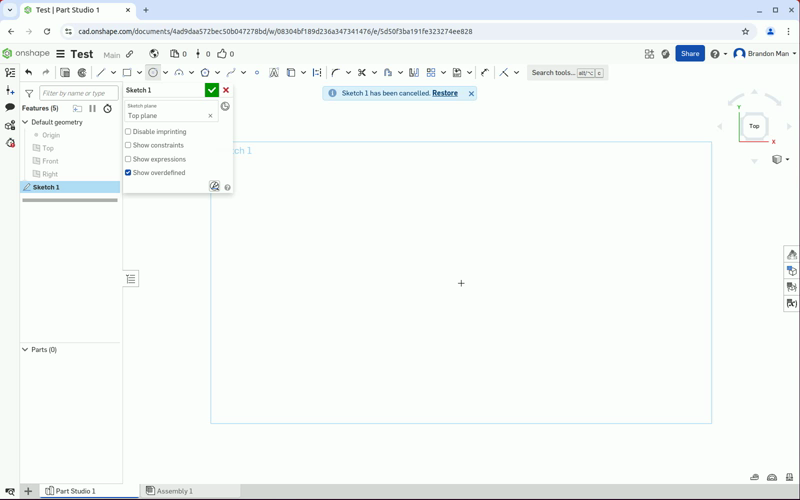
key_up(shift)
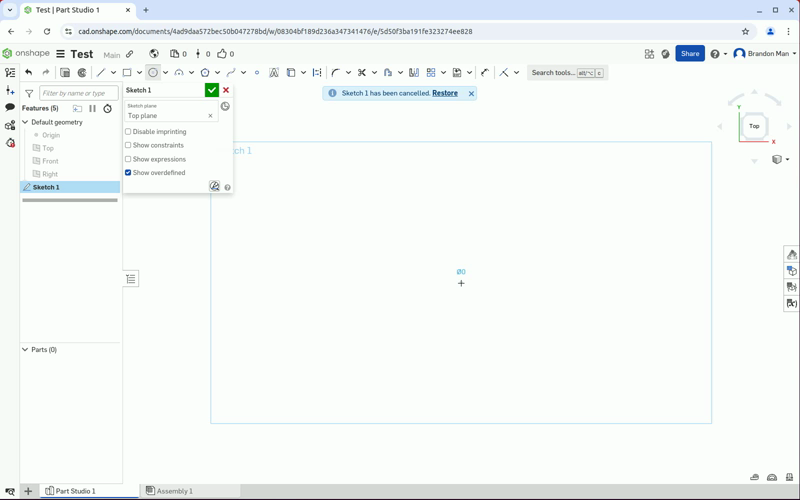
mouse_move(574, 282)
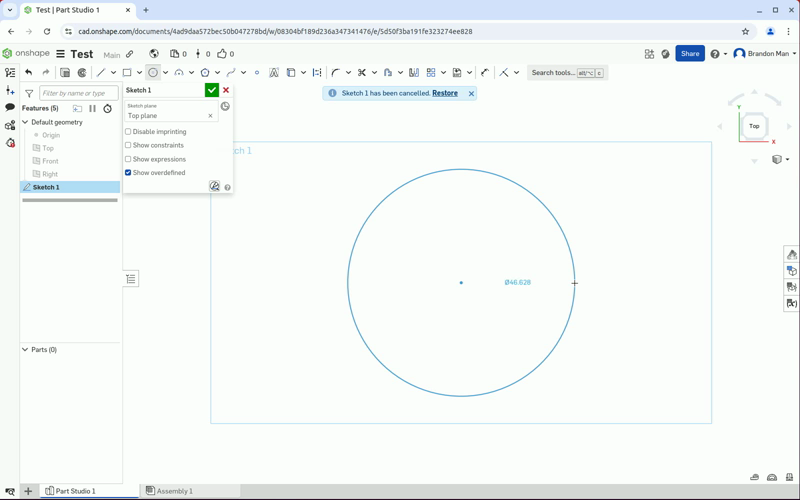
click(574, 282)
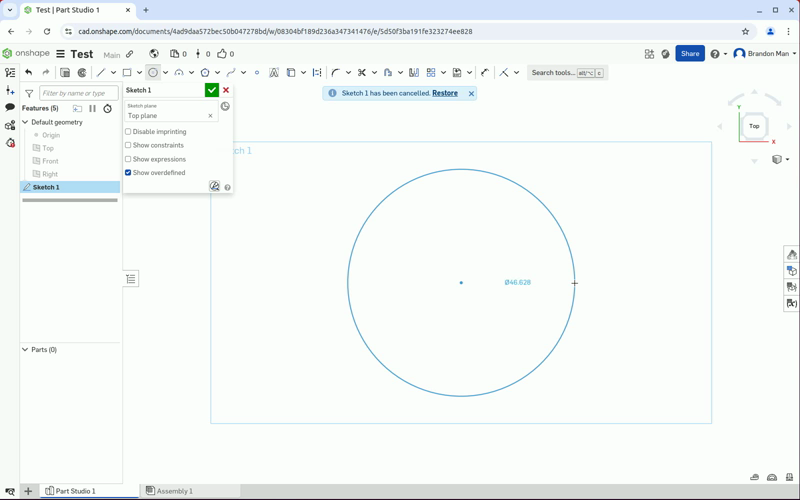
key(esc)
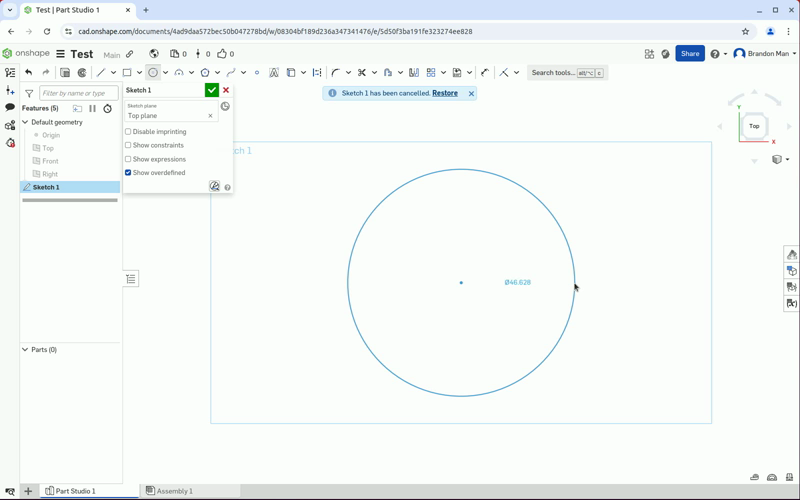
key(c)
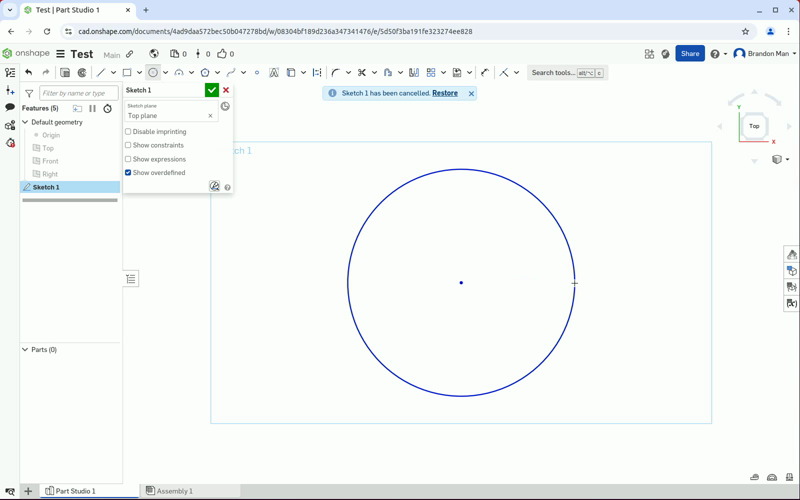
key_down(shift)
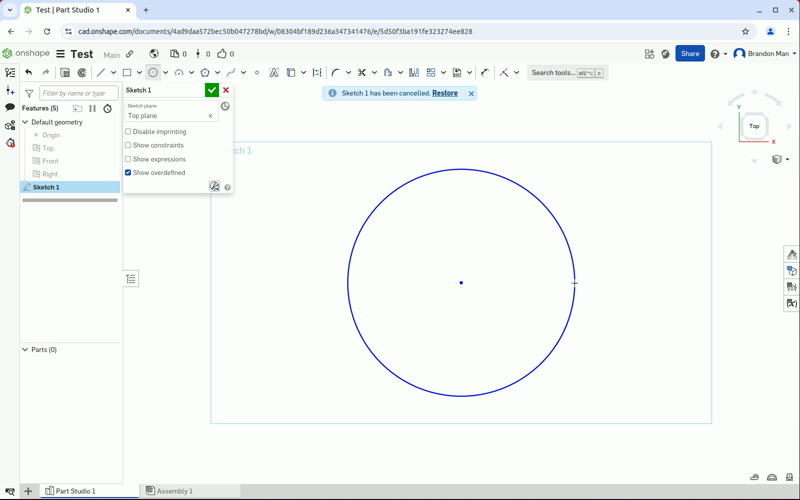
mouse_move(461, 282)
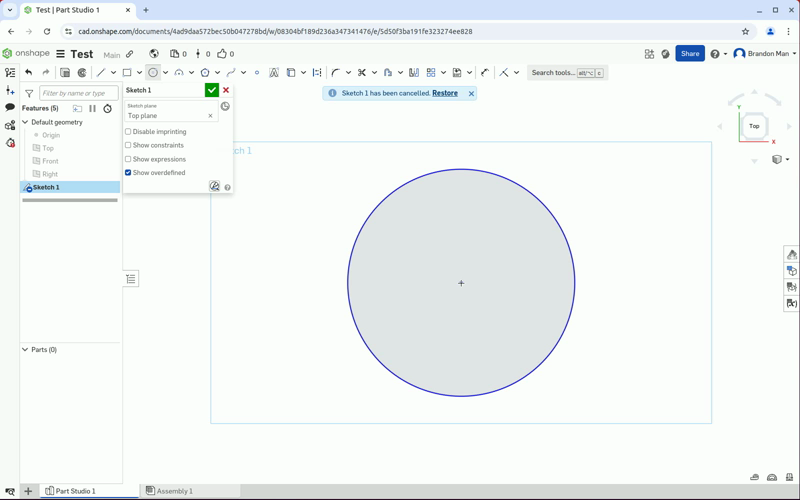
click(461, 282)
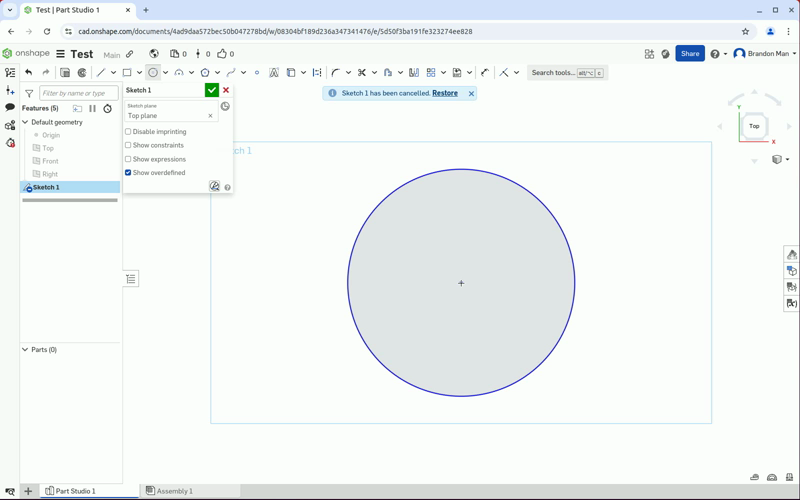
key_up(shift)
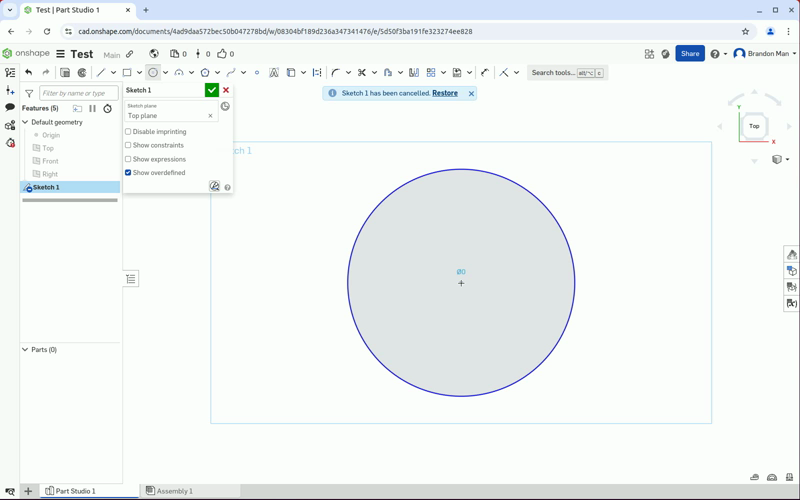
mouse_move(503, 282)
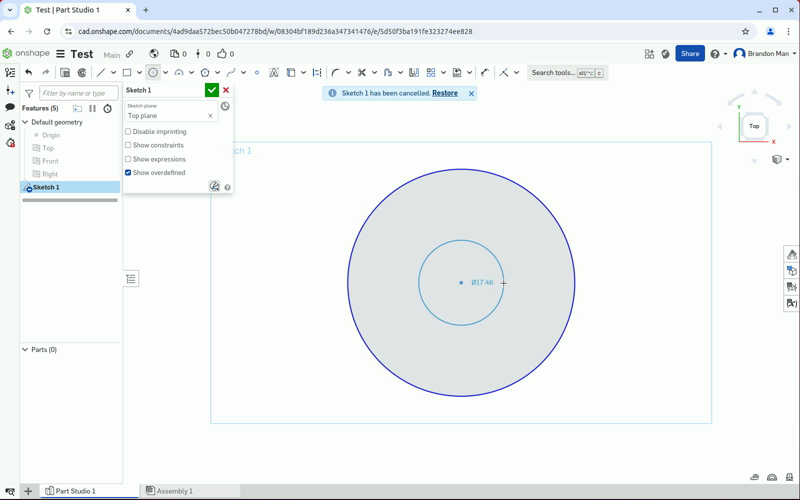
click(503, 282)
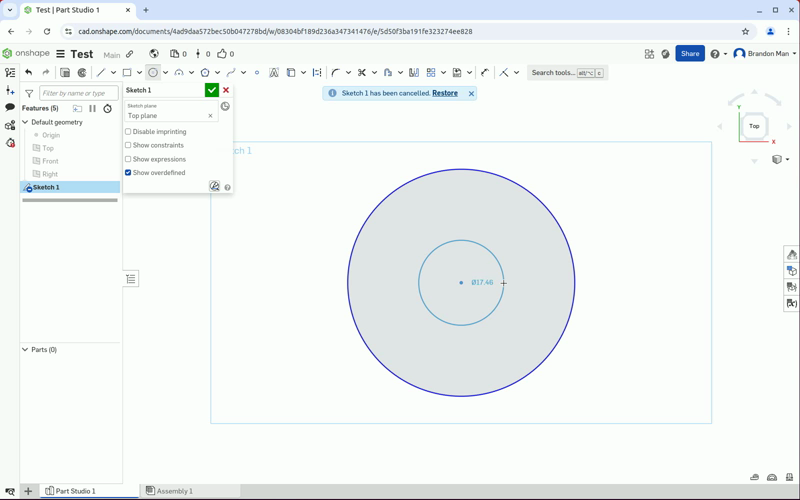
key(esc)
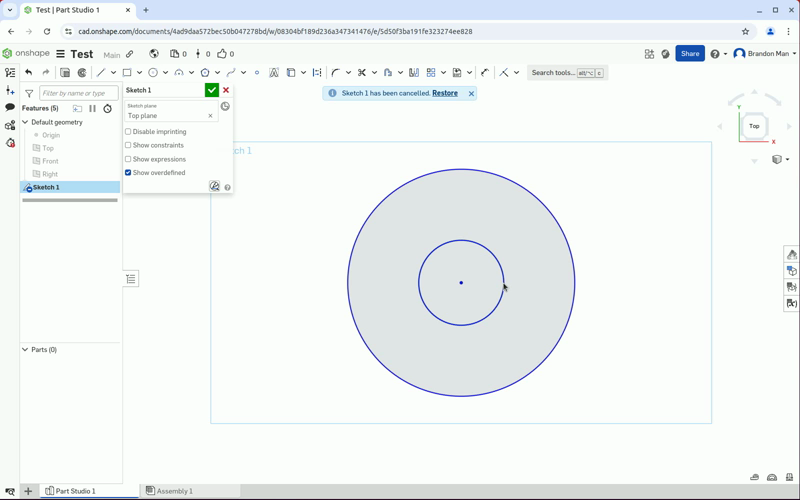
mouse_move(413, 222)
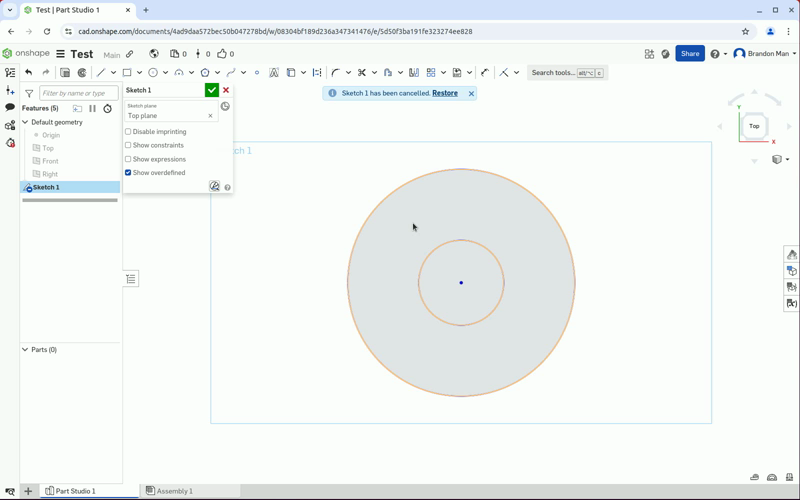
click(413, 222)
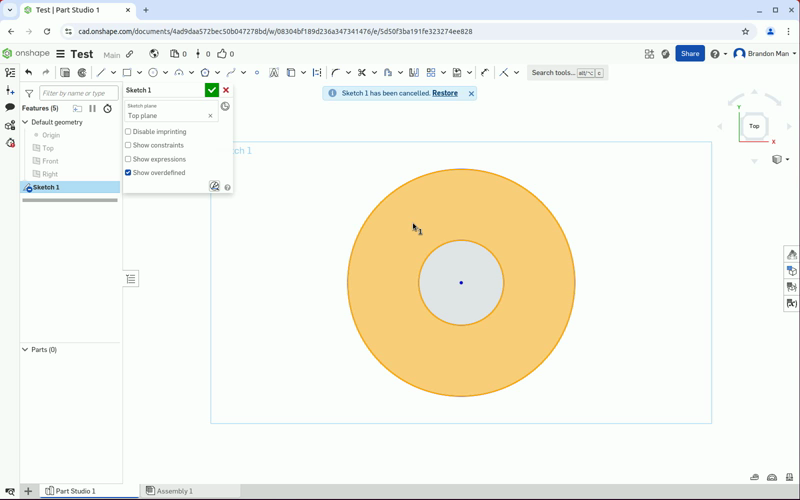
mouse_move(73, 352)
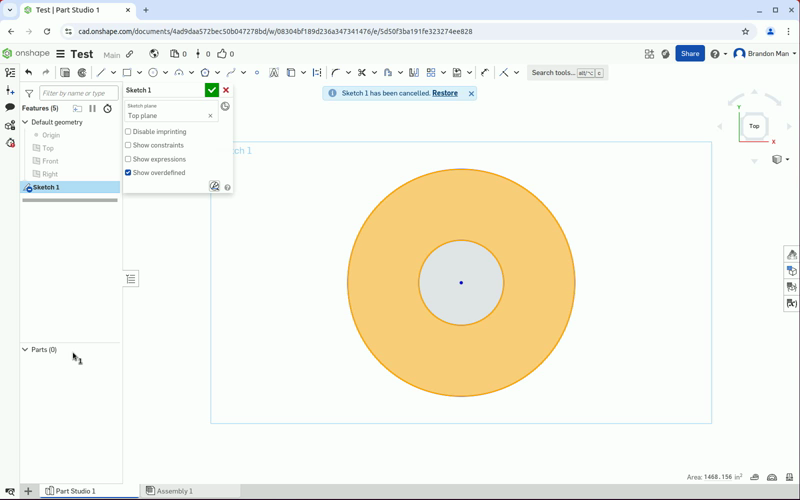
key(shift+y)
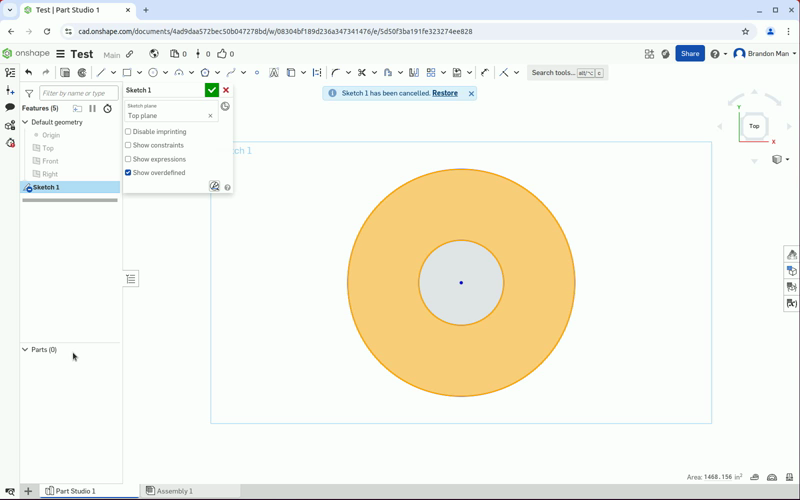
key(shift+e)
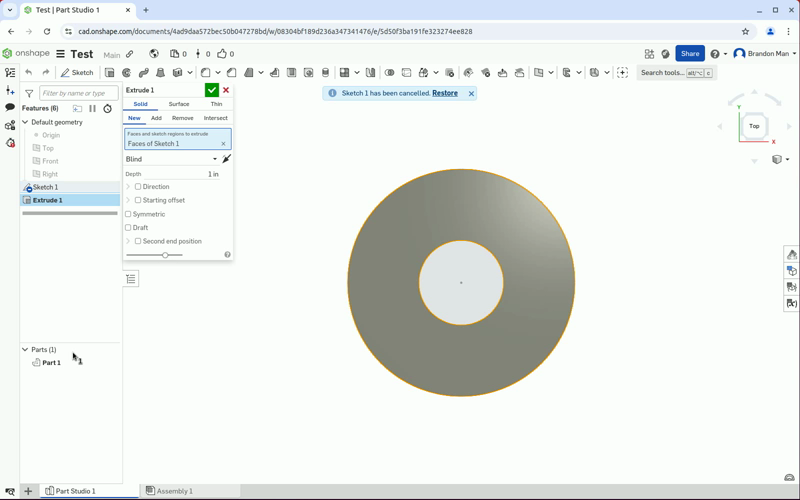
mouse_move(143, 106)
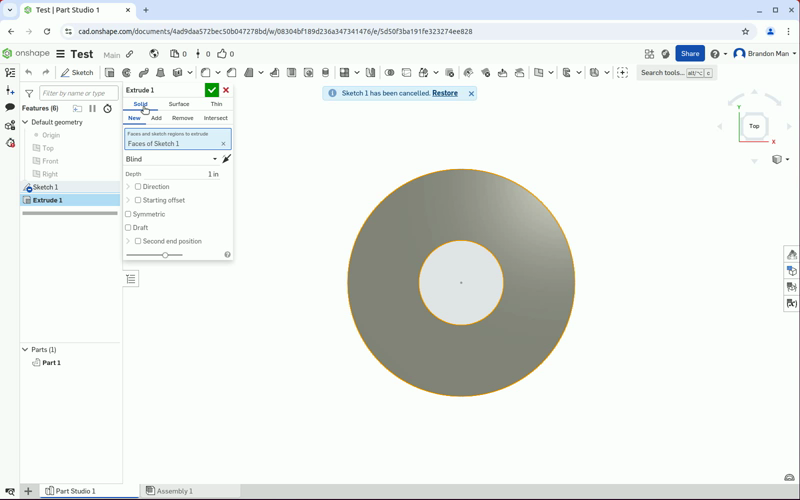
click(143, 106)
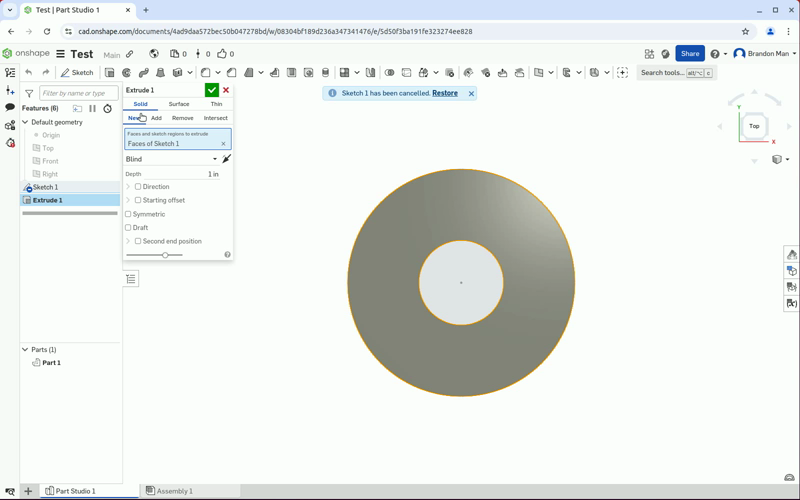
mouse_move(137, 120)
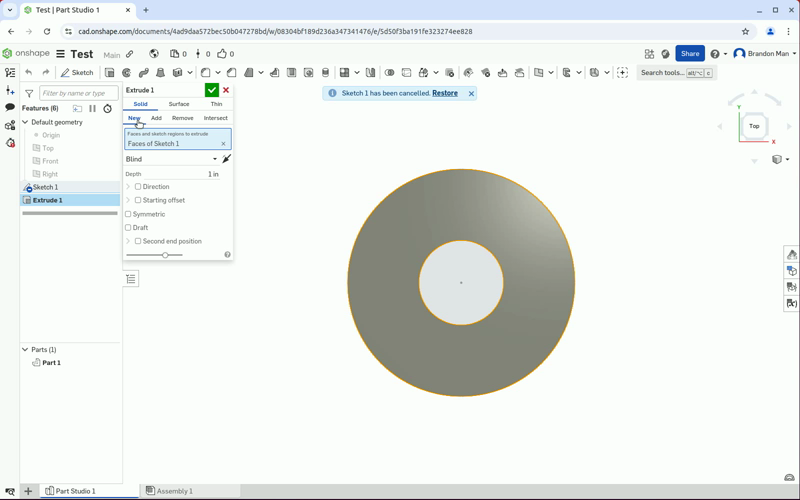
click(137, 120)
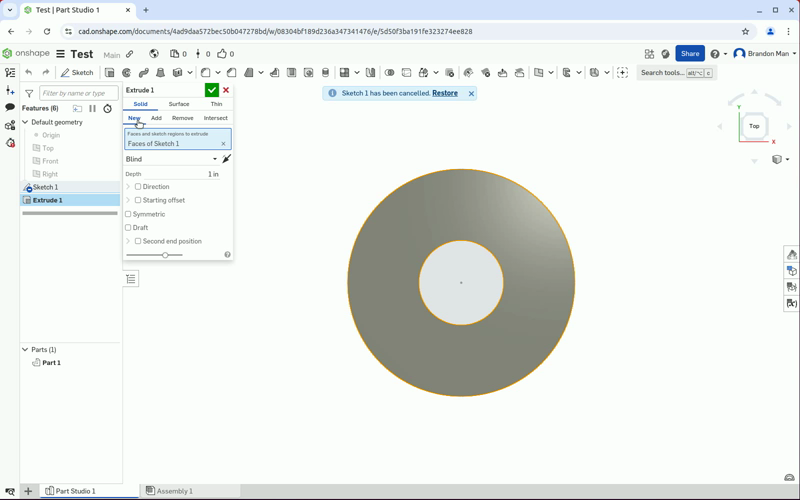
key(tab, 4)
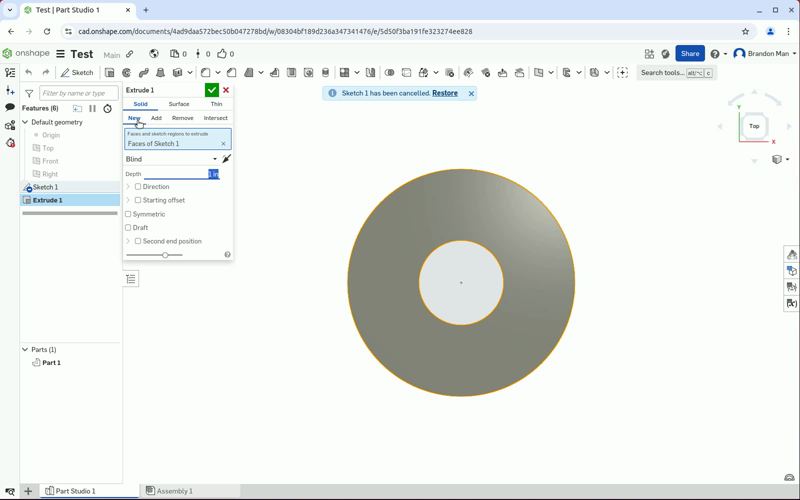
text(1.685)
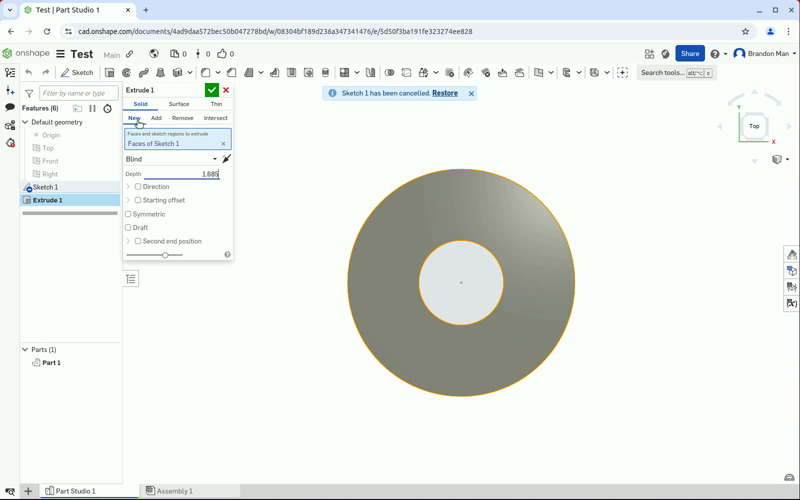
key(enter)
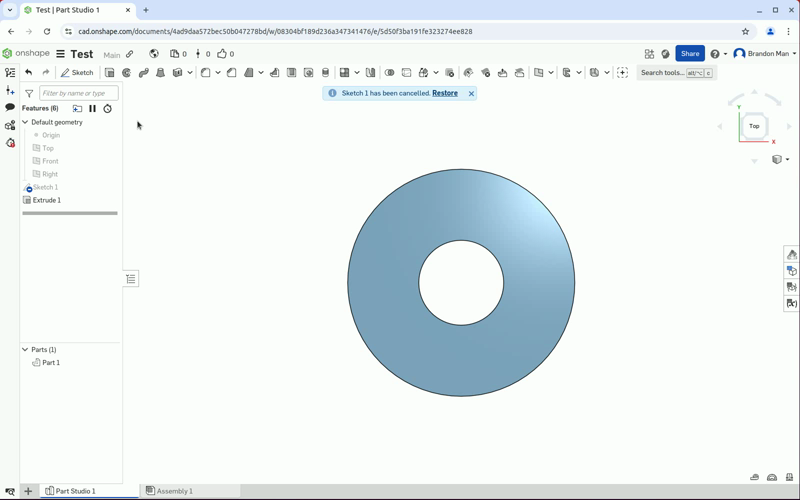
key(shift+h)
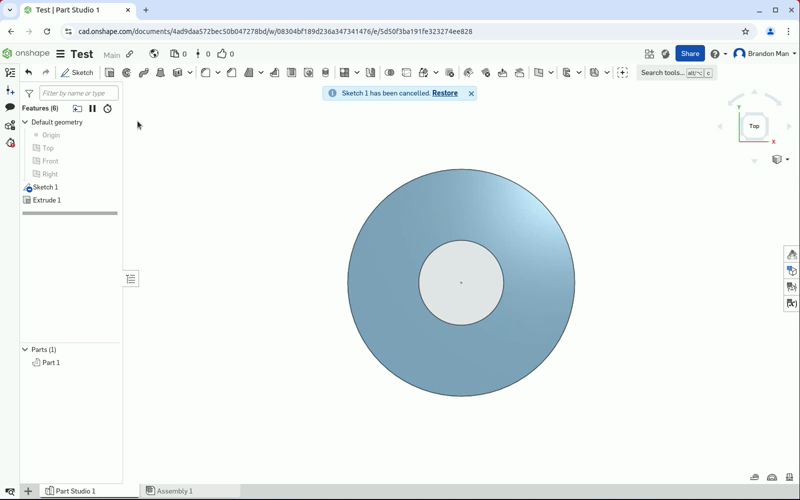
key(shift+h)
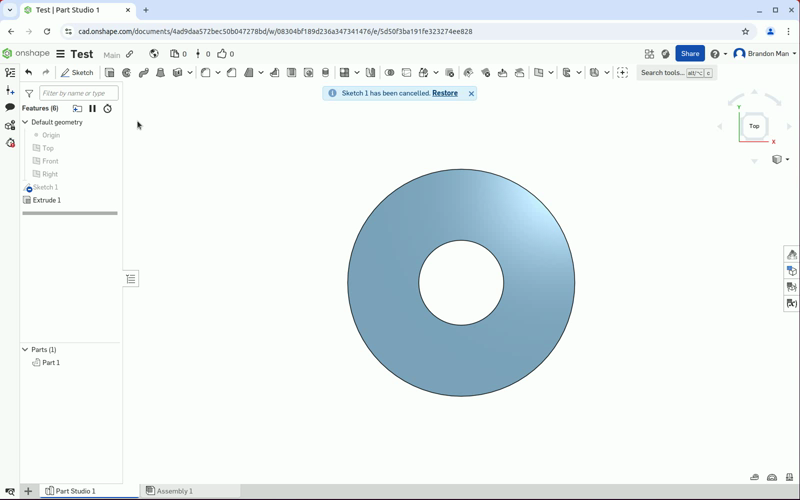
mouse_move(73, 189)
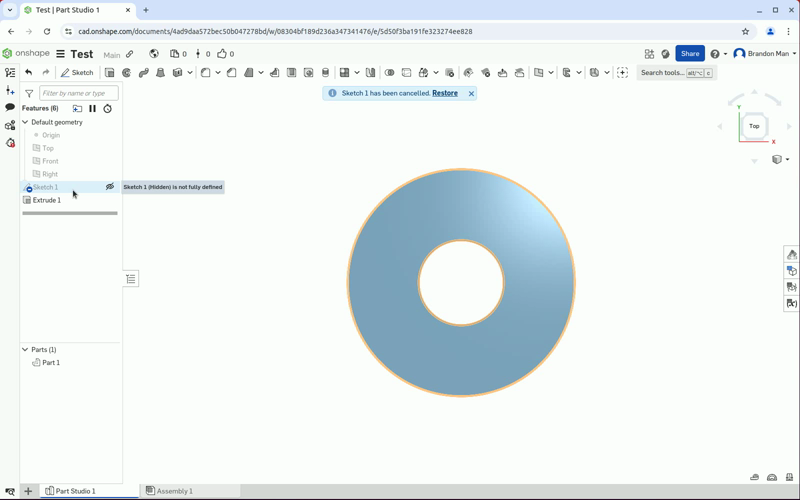
click(73, 189)
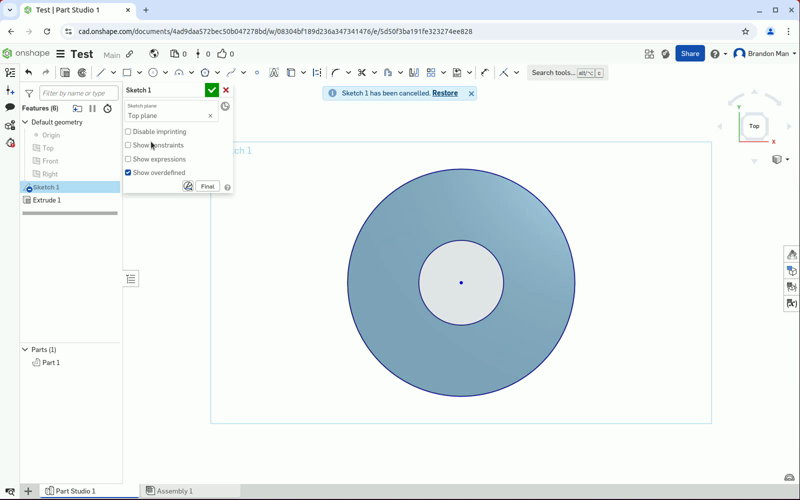
mouse_move(229, 92)
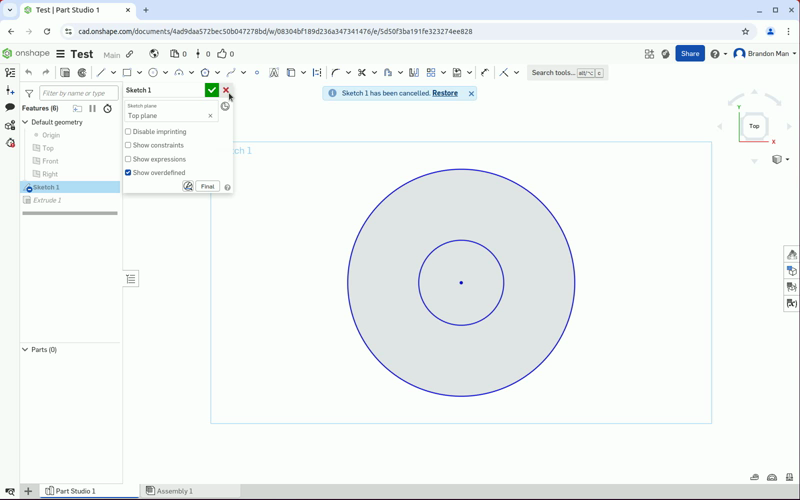
click(229, 92)
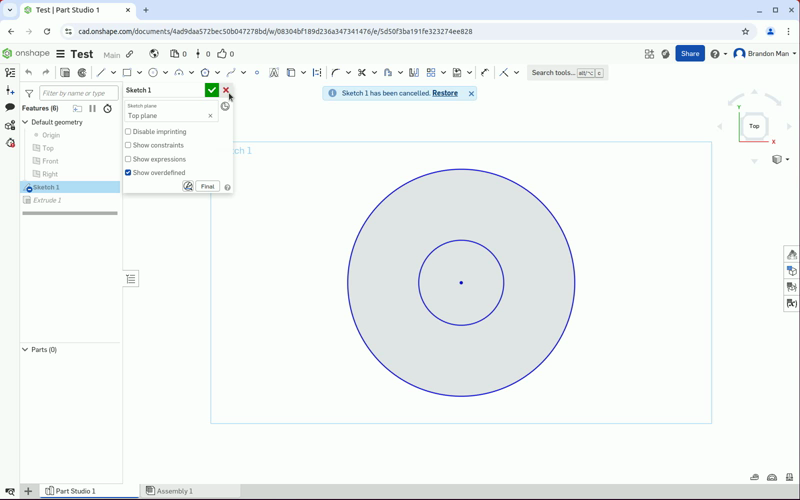
key(shift+s)
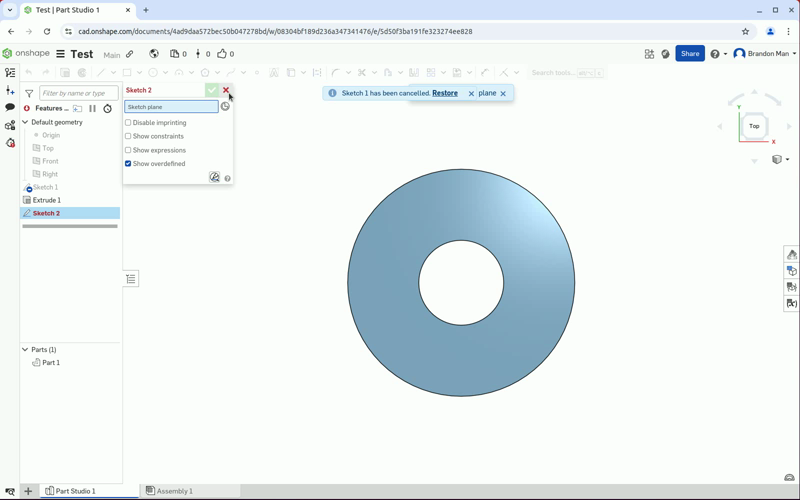
mouse_move(73, 150)
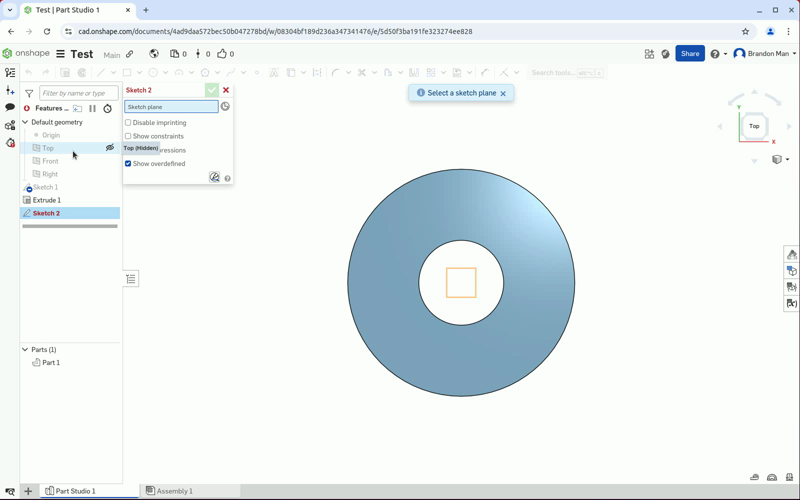
click(73, 150)
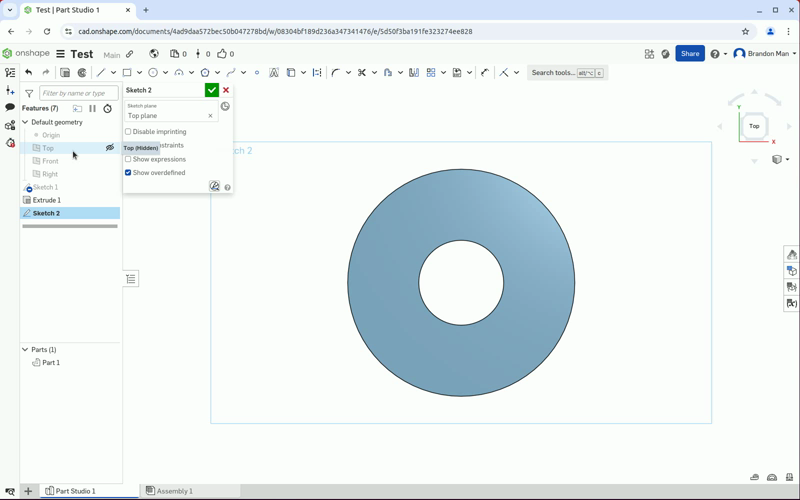
mouse_move(73, 352)
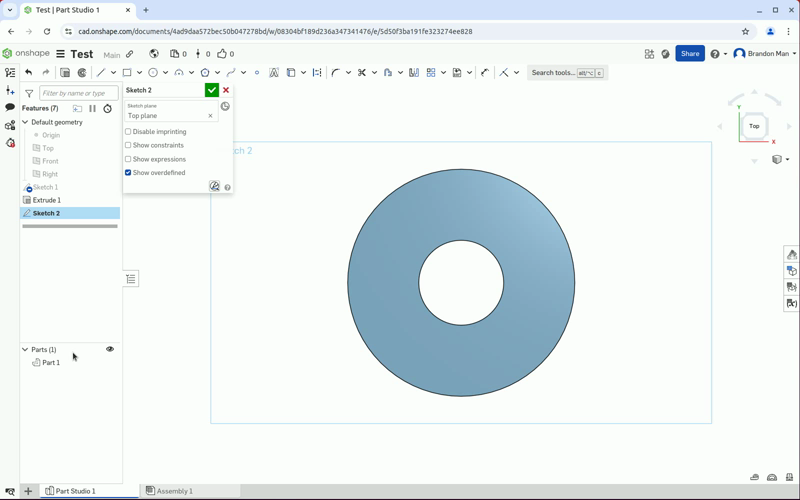
key(y)
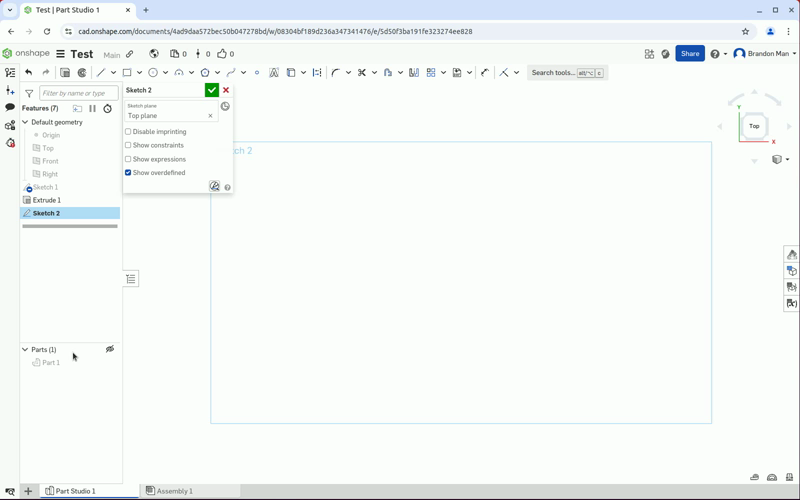
key(c)
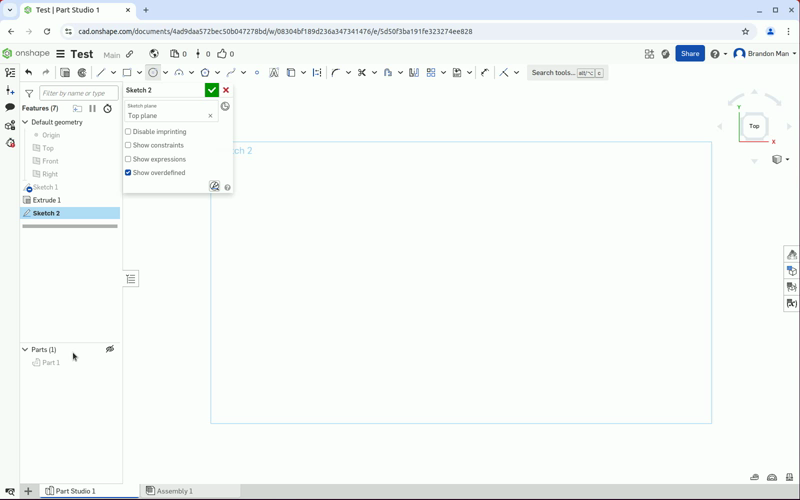
key_down(shift)
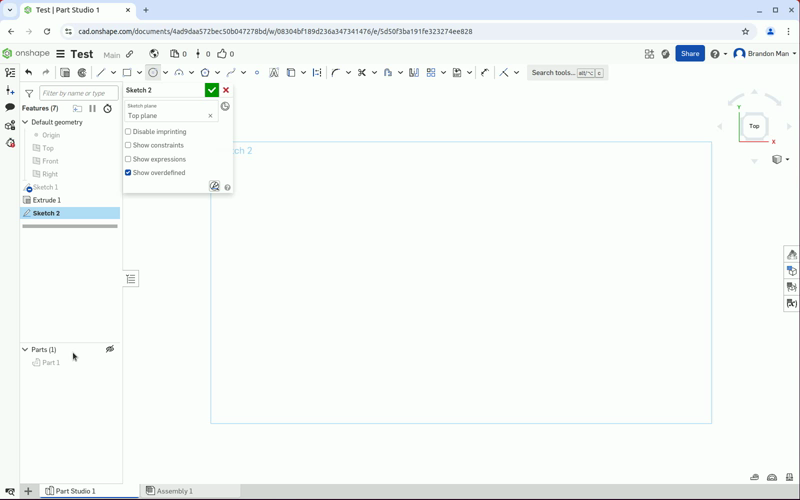
mouse_move(461, 282)
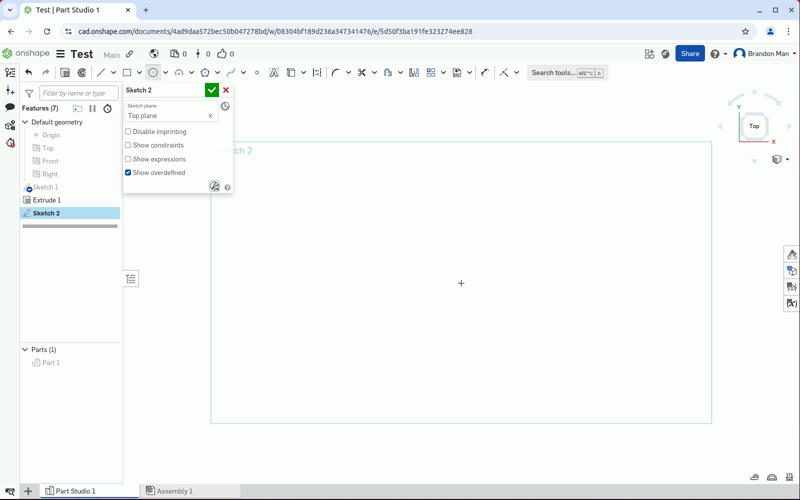
click(461, 282)
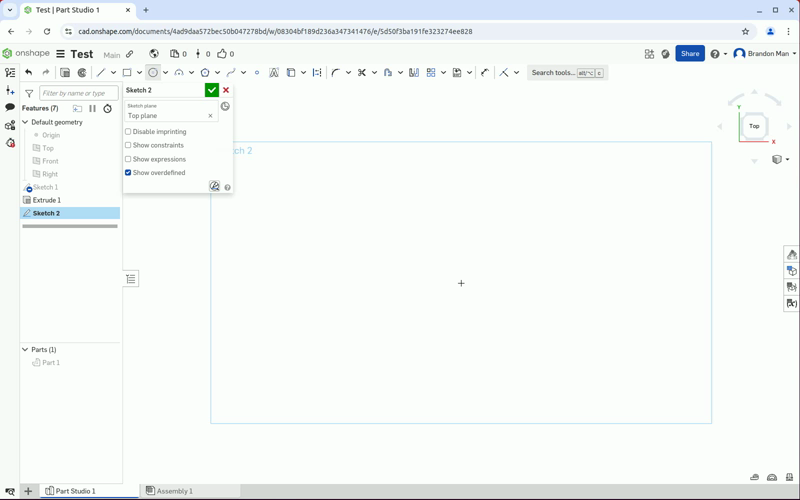
key_up(shift)
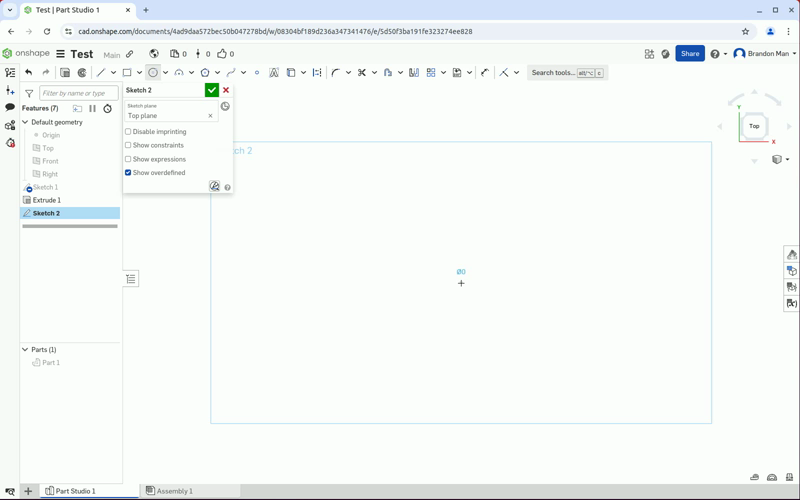
mouse_move(494, 282)
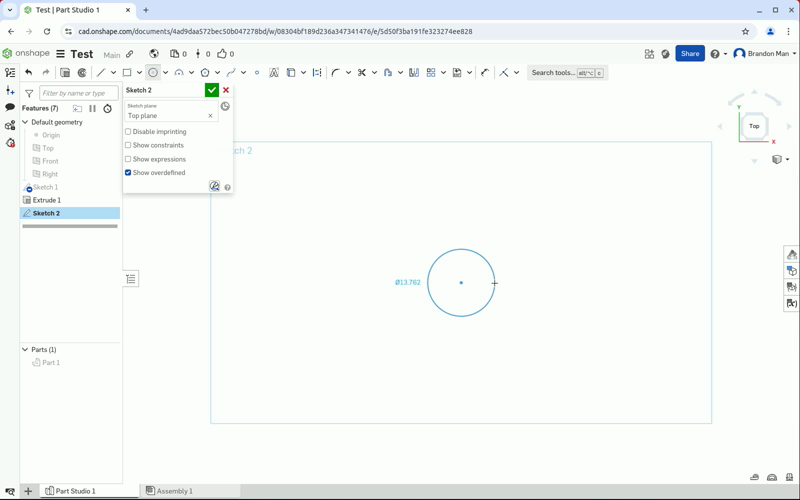
click(494, 282)
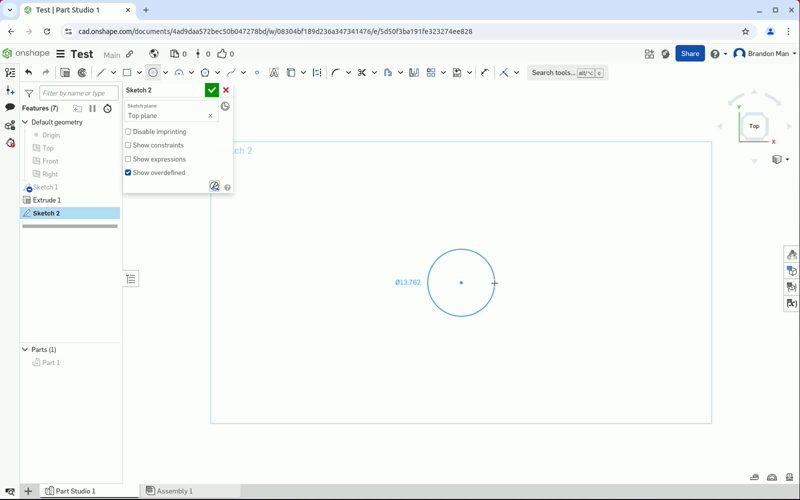
key(esc)
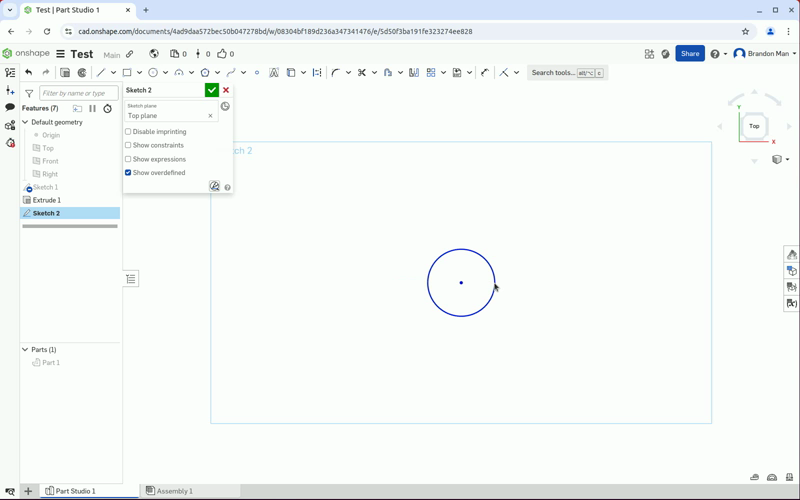
key(c)
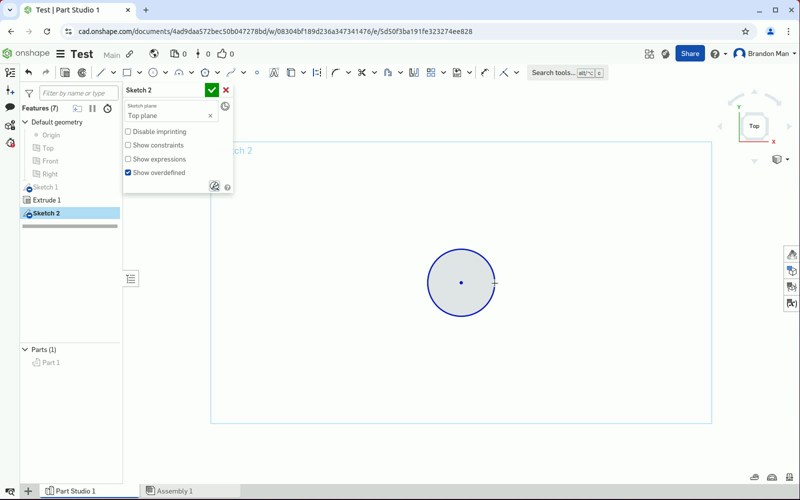
key_down(shift)
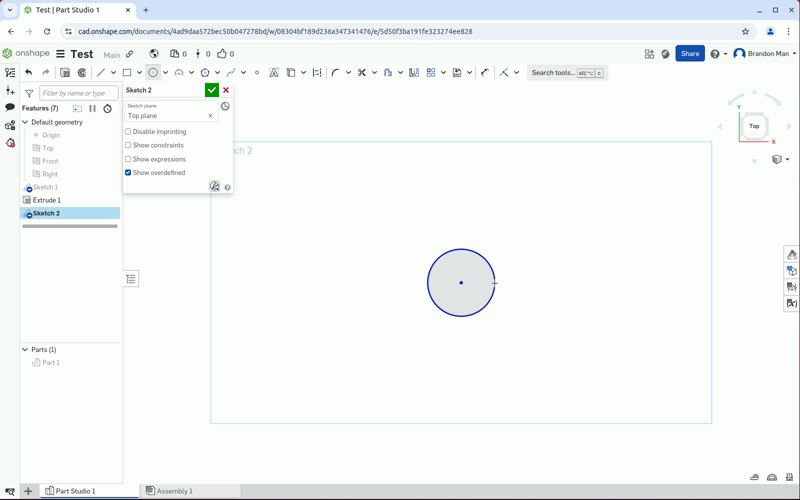
mouse_move(461, 282)
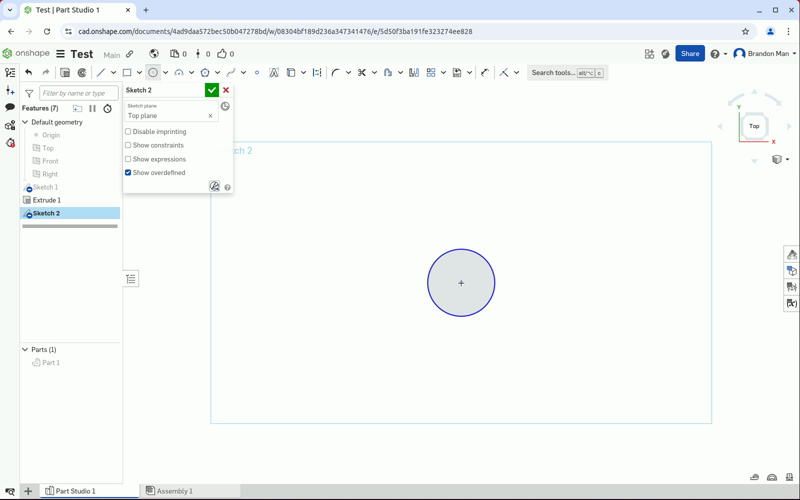
click(461, 282)
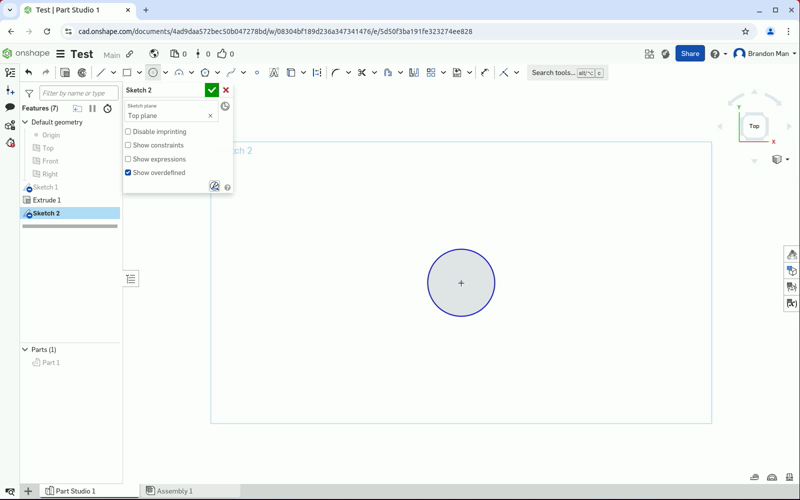
key_up(shift)
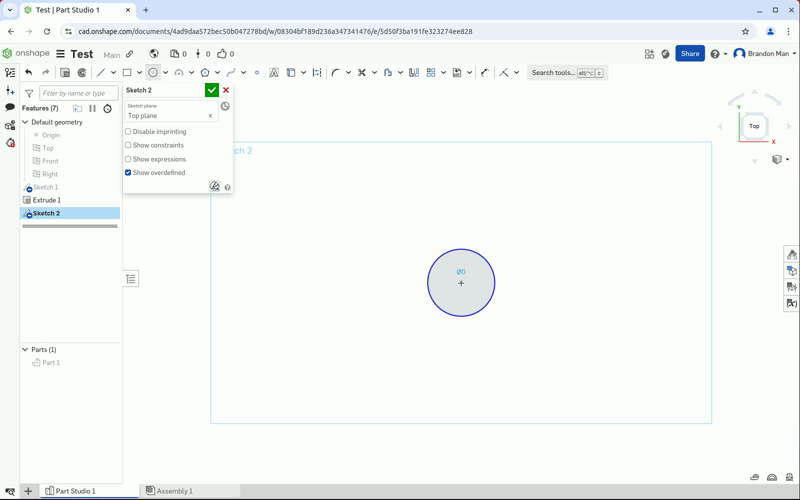
mouse_move(467, 282)
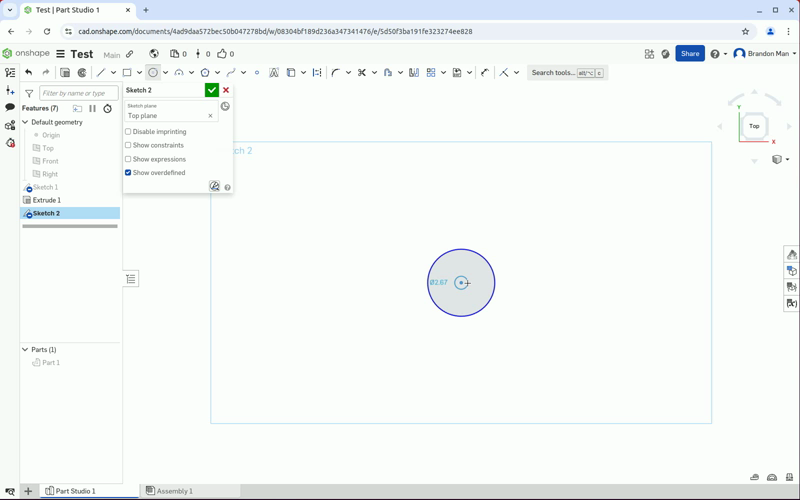
click(467, 282)
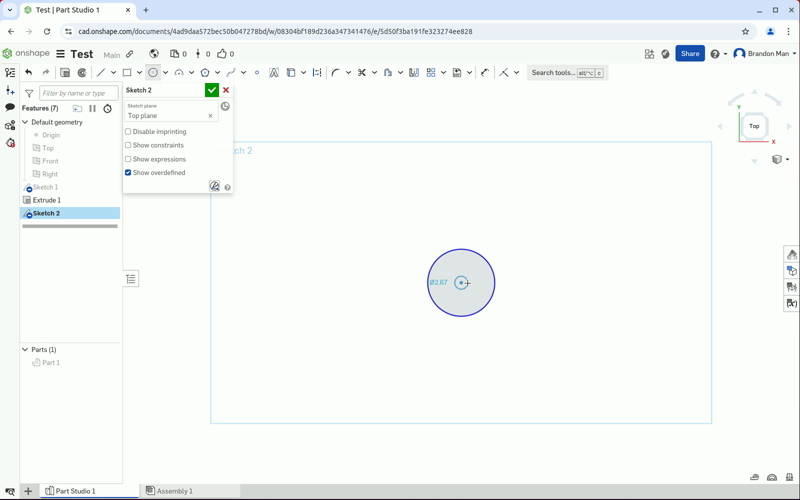
key(esc)
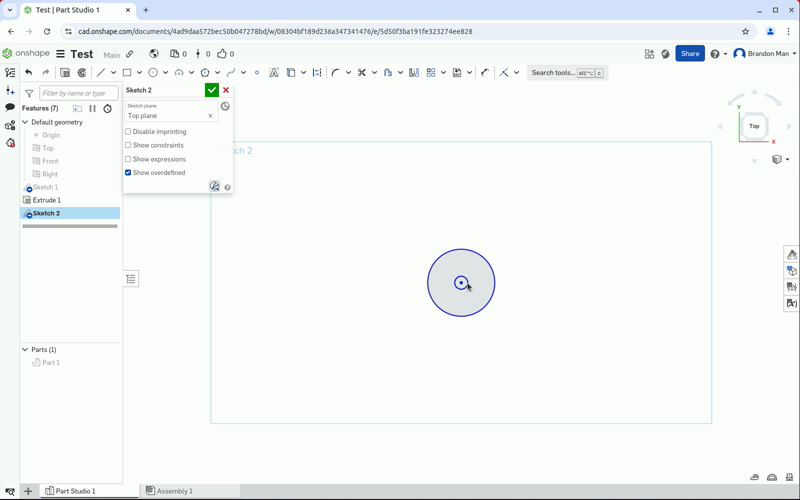
mouse_move(440, 298)
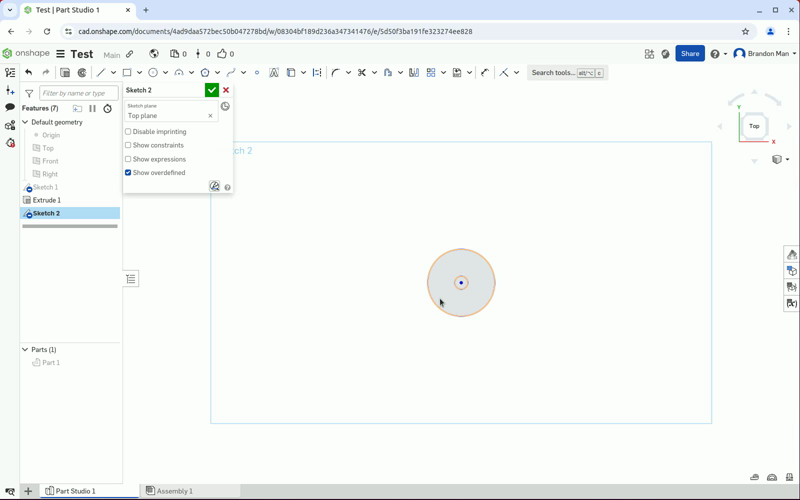
click(440, 298)
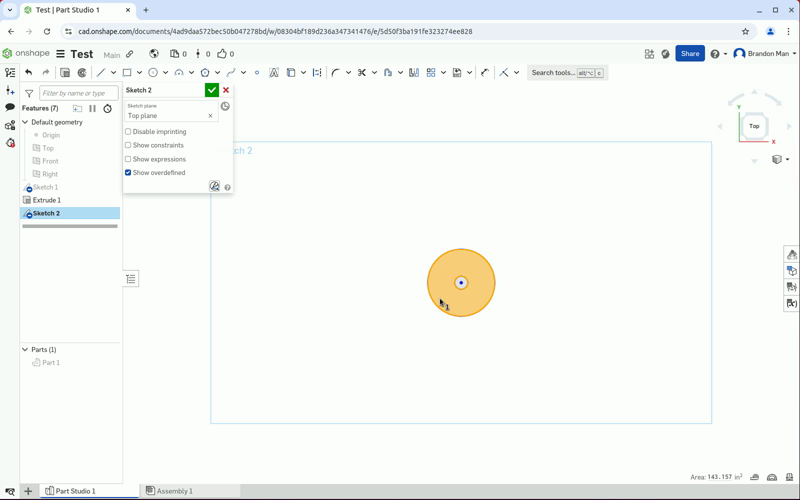
mouse_move(73, 352)
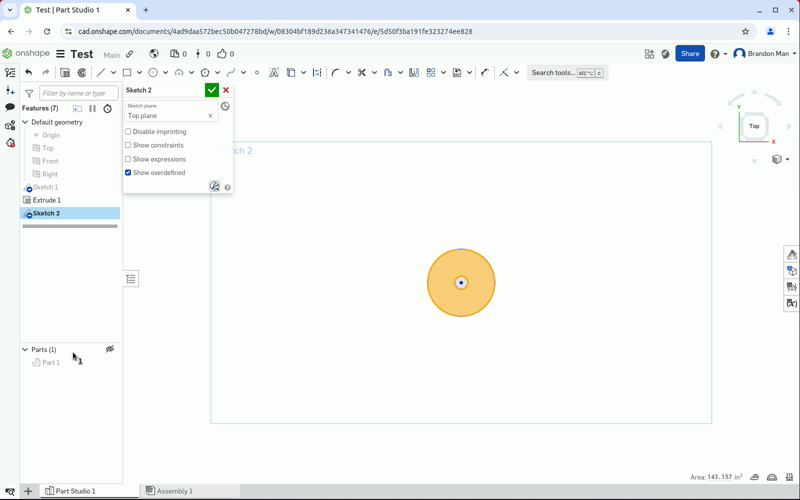
key(shift+y)
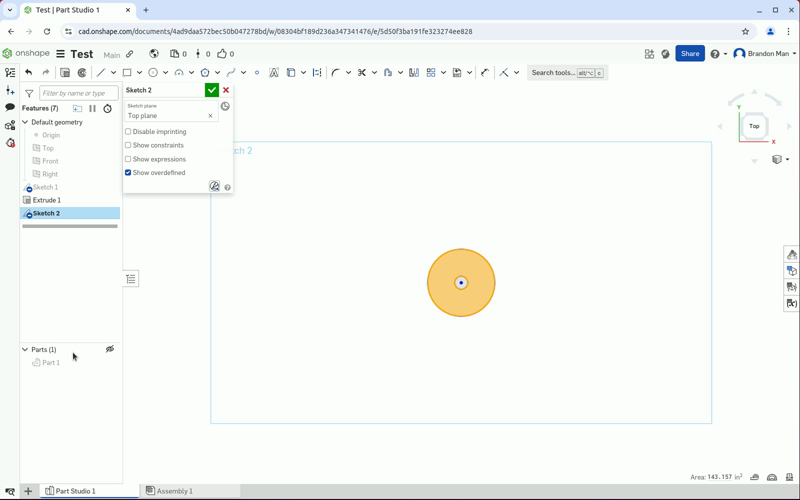
key(shift+e)
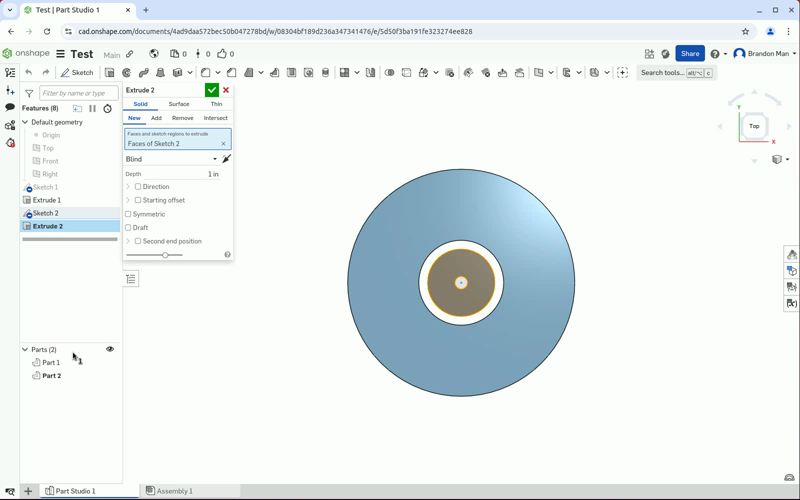
mouse_move(143, 106)
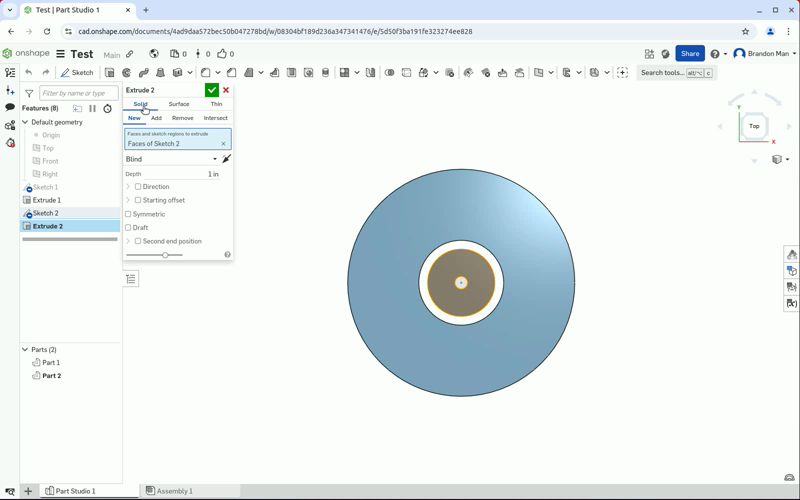
click(143, 106)
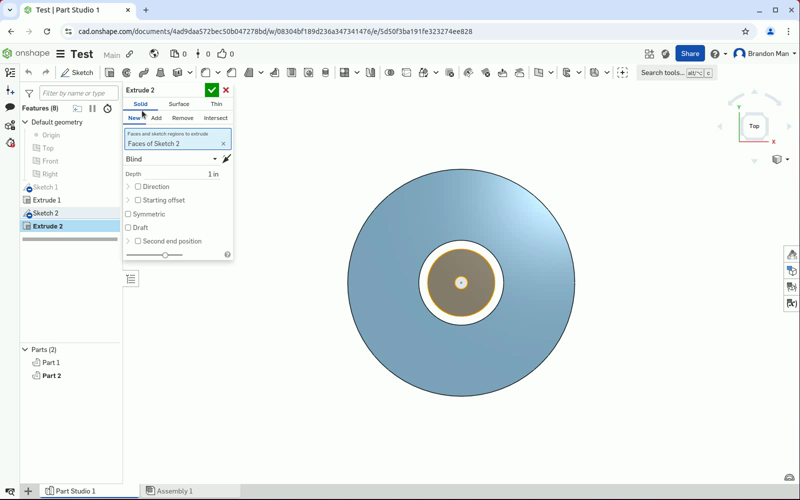
mouse_move(137, 120)
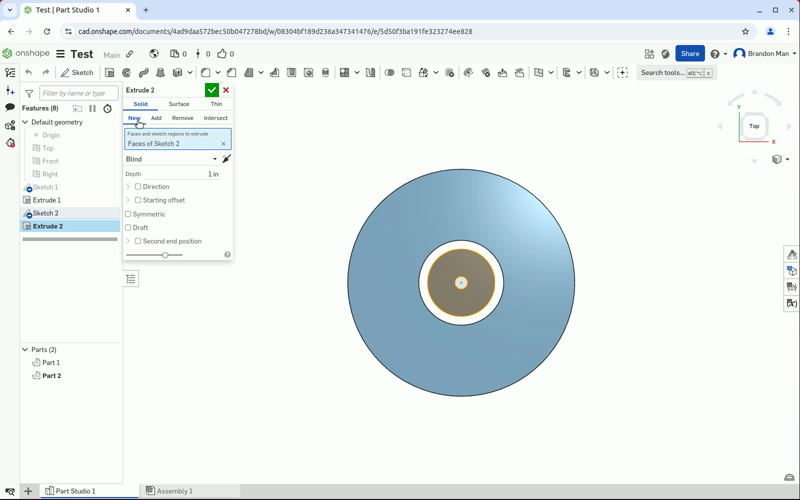
click(137, 120)
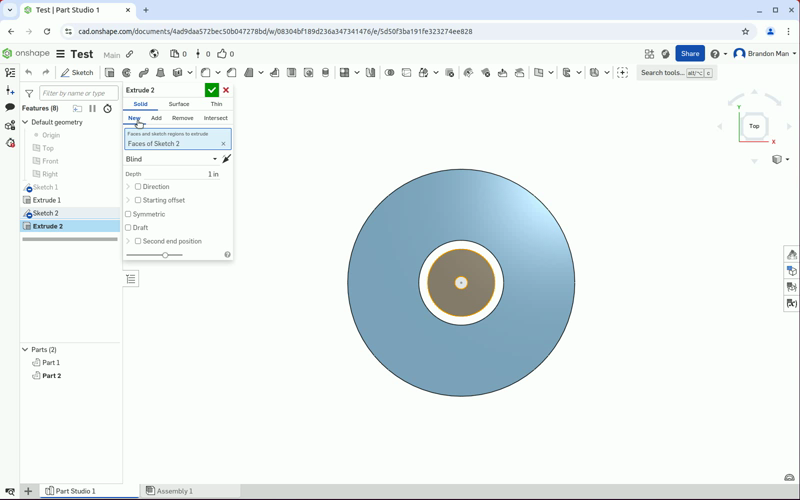
key(tab, 4)
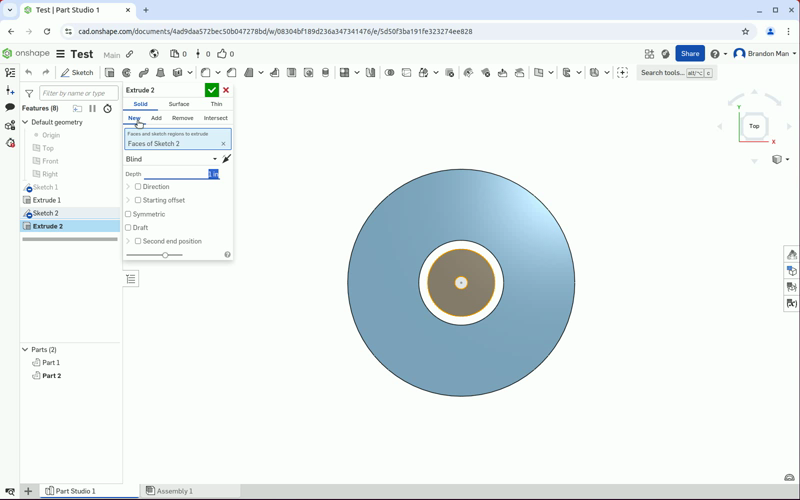
text(1.685)
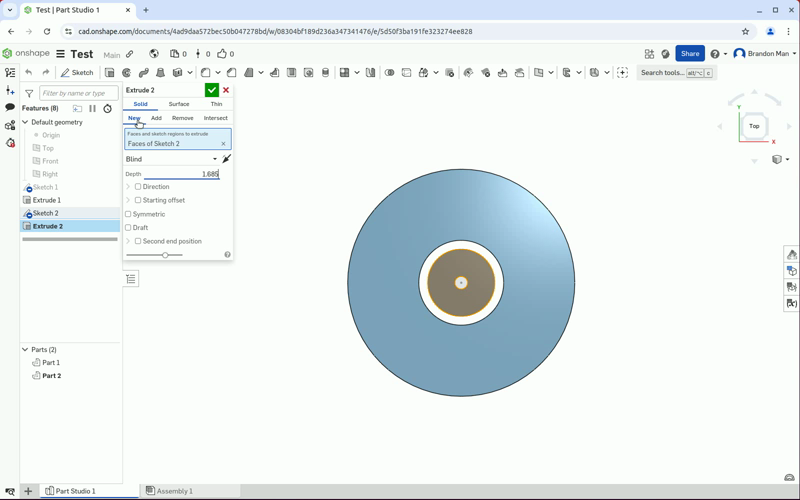
key(enter)
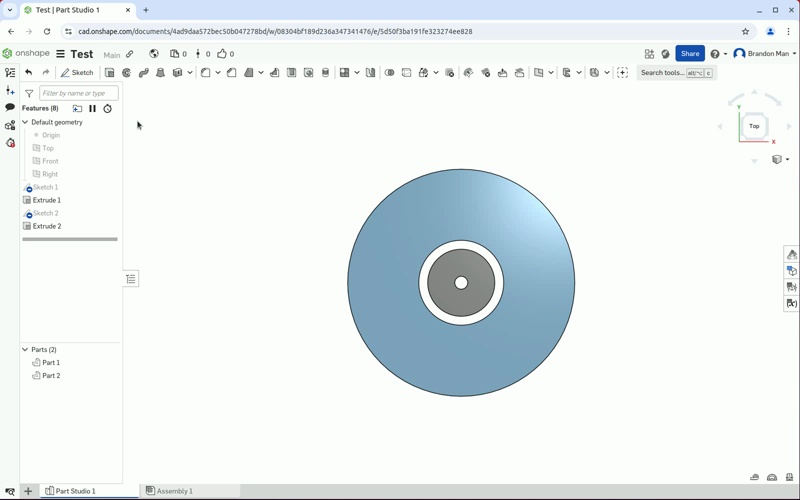
key(shift+h)
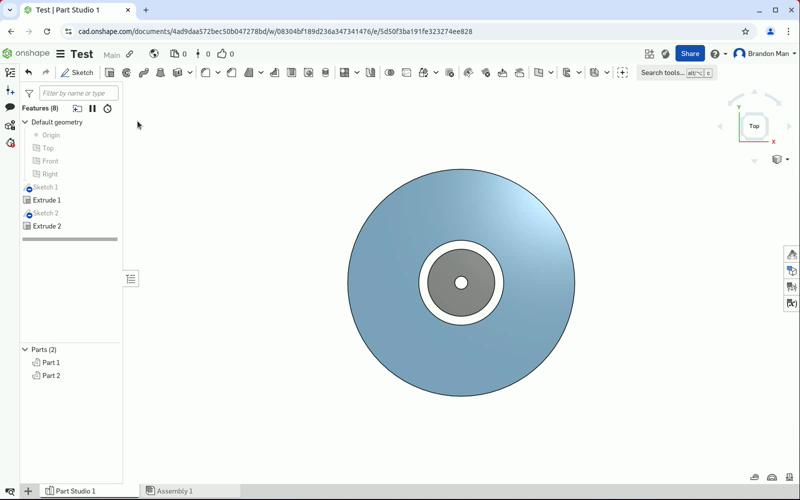
key(shift+h)
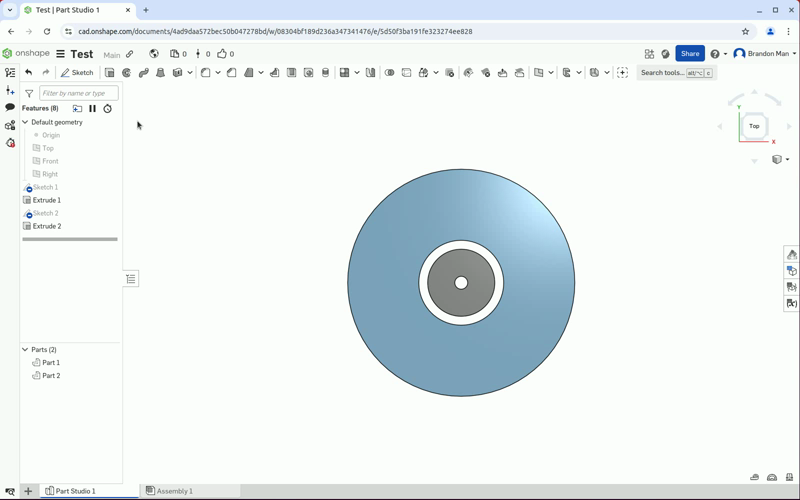
mouse_move(73, 189)
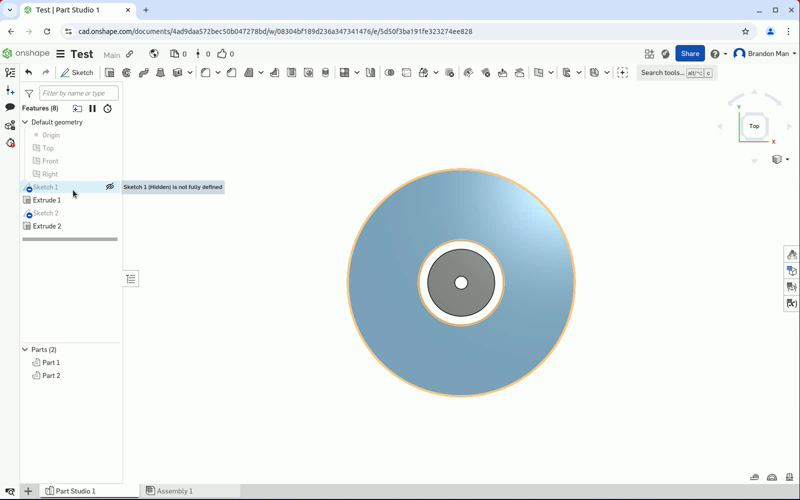
click(73, 189)
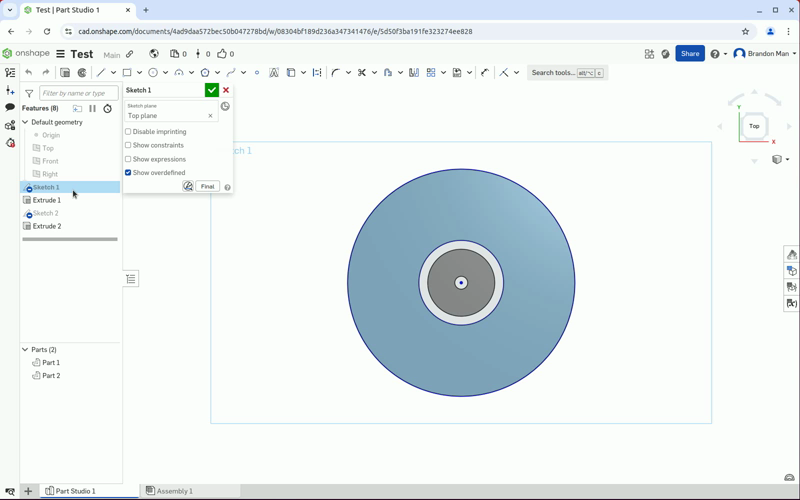
mouse_move(229, 92)
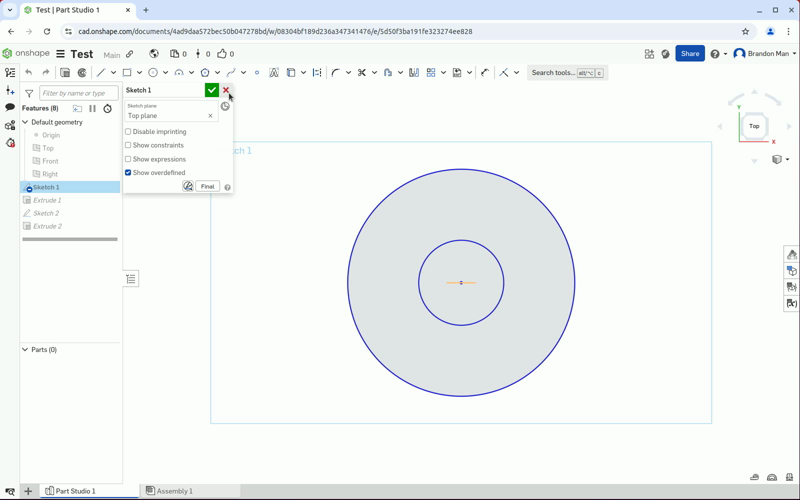
click(229, 92)
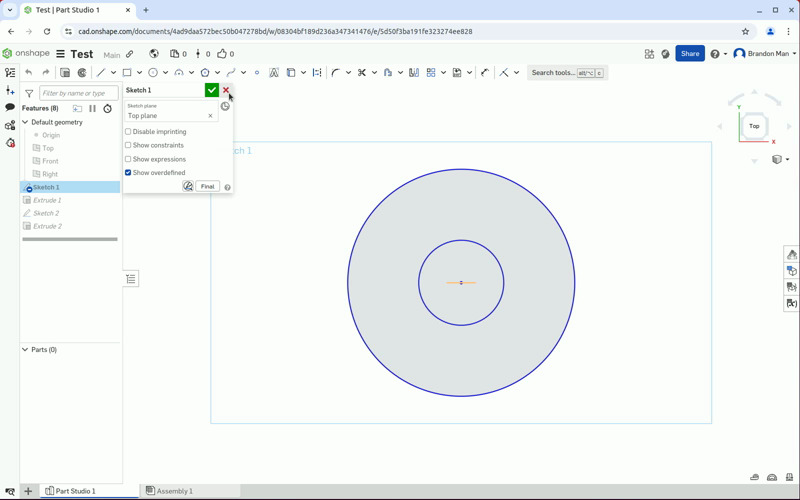
key(shift+s)
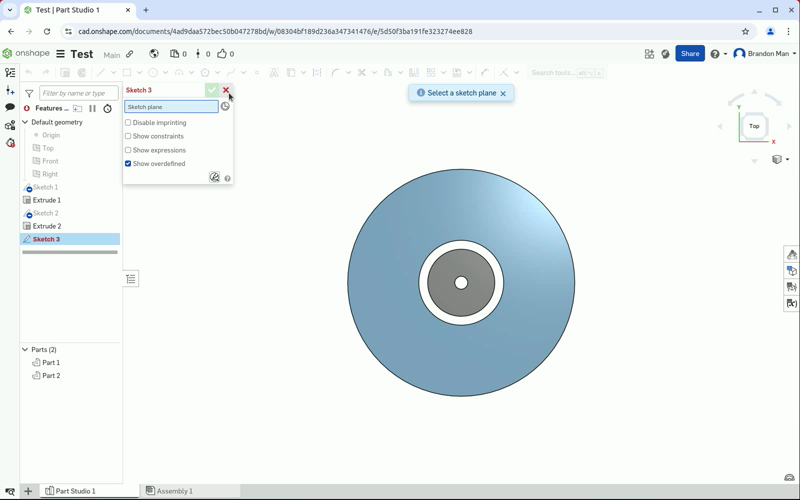
mouse_move(73, 150)
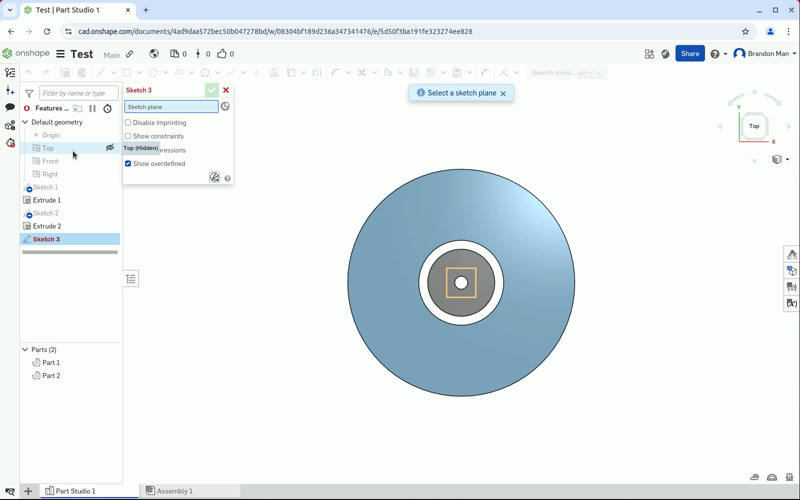
click(73, 150)
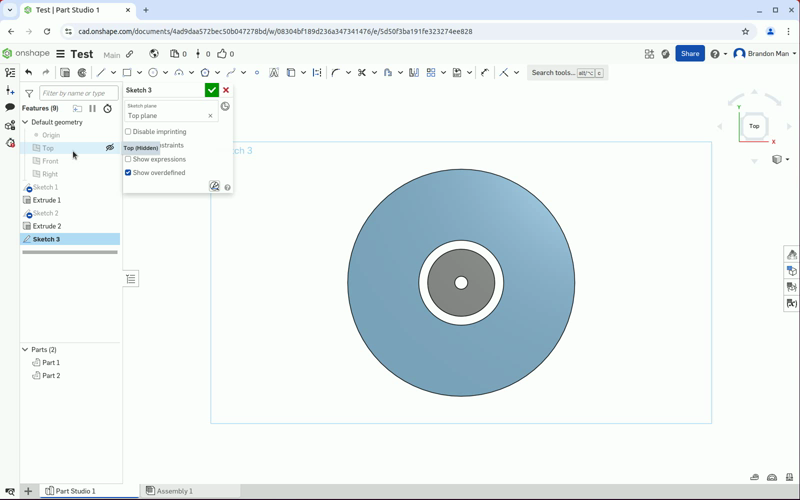
mouse_move(73, 352)
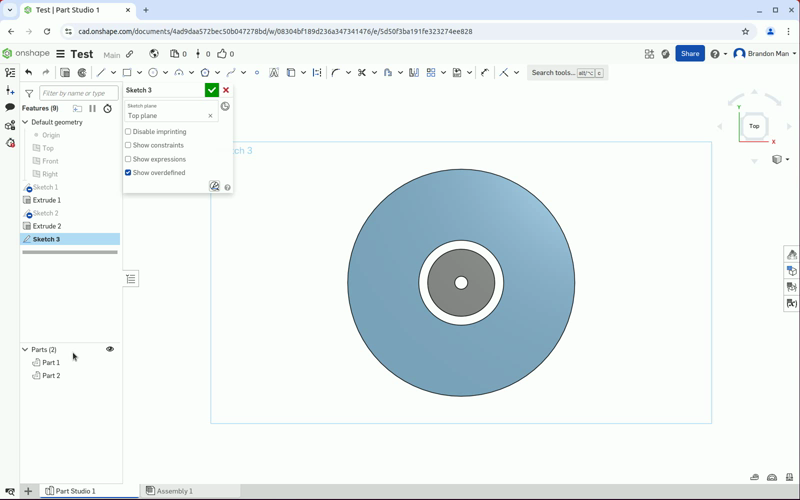
key(y)
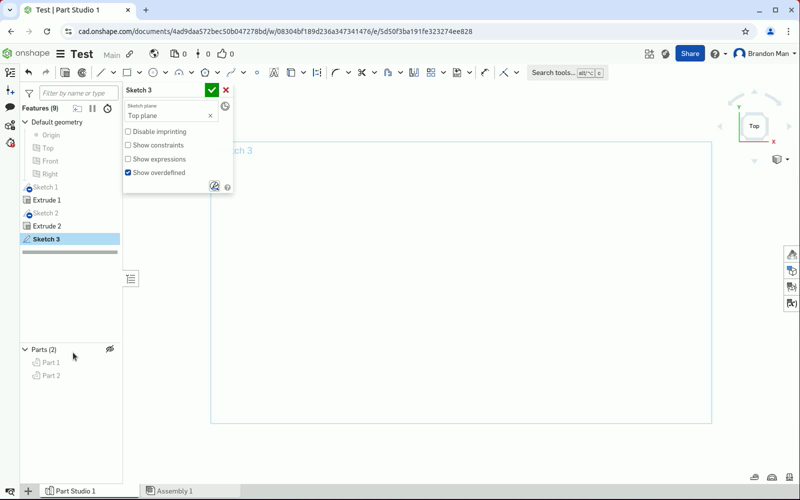
key(c)
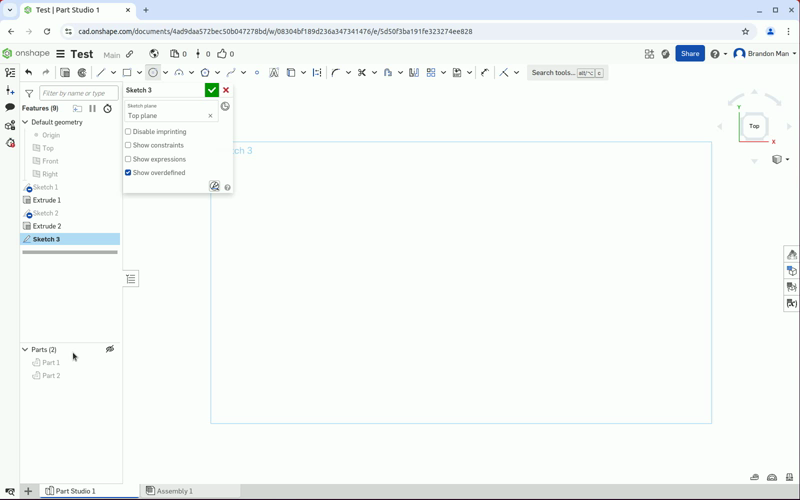
key_down(shift)
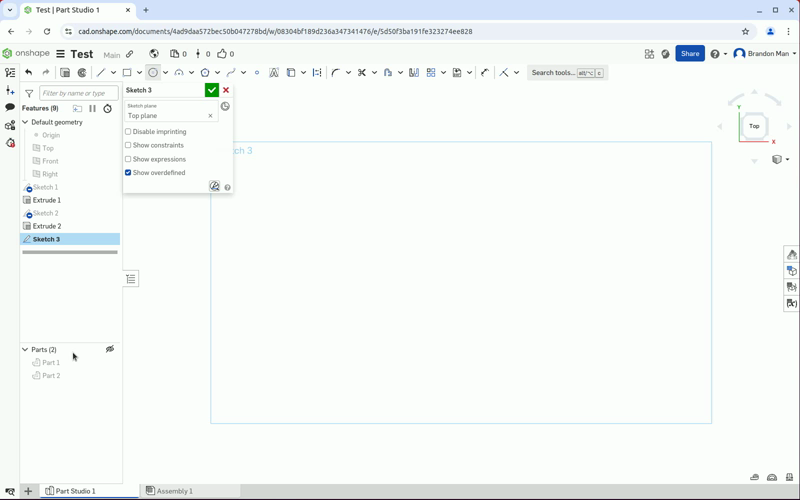
mouse_move(461, 282)
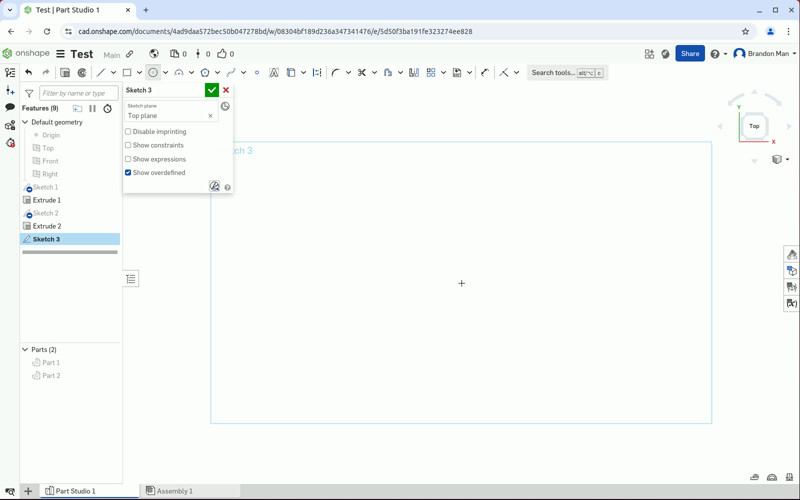
click(461, 282)
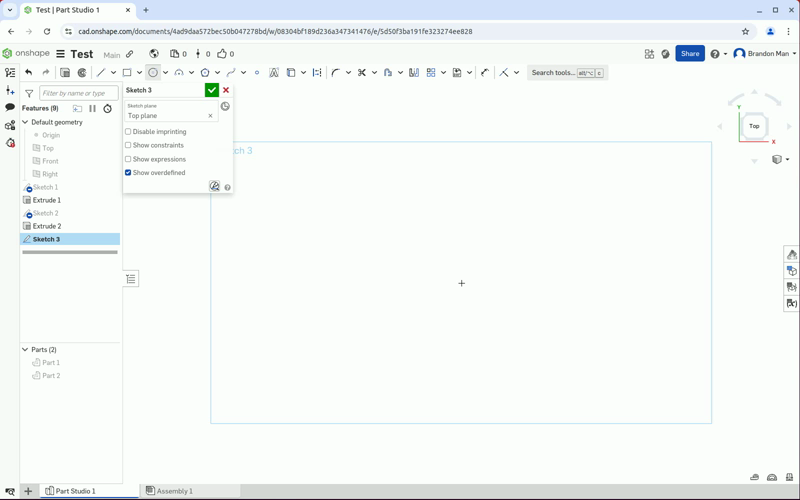
key_up(shift)
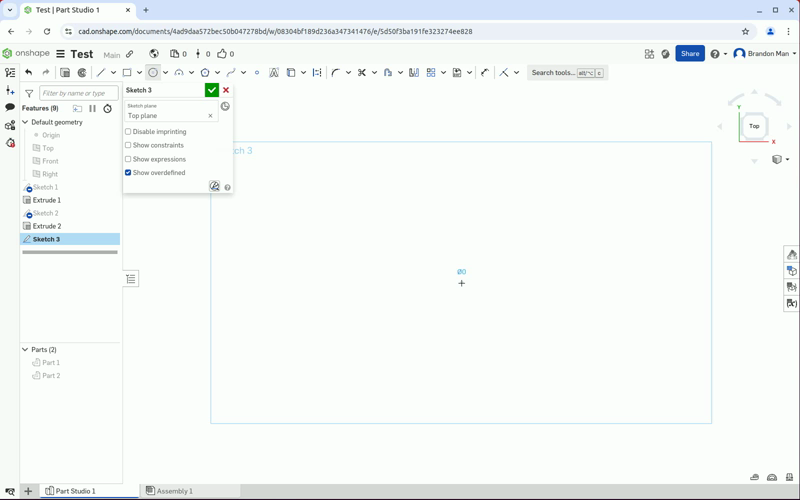
mouse_move(504, 282)
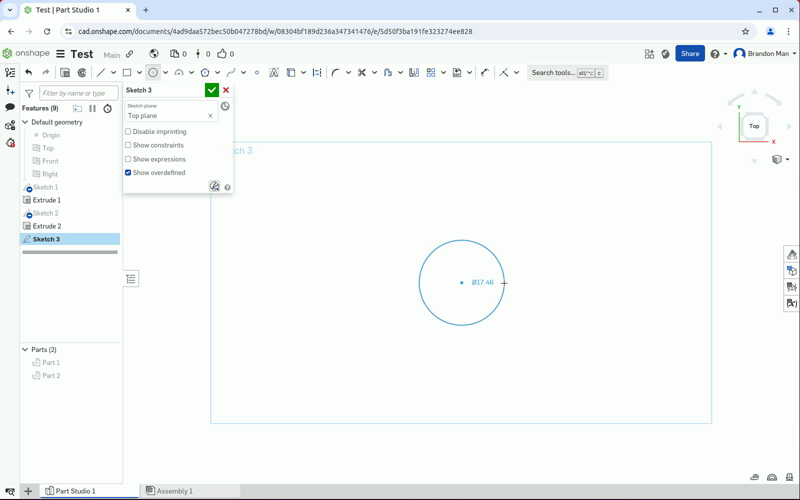
click(504, 282)
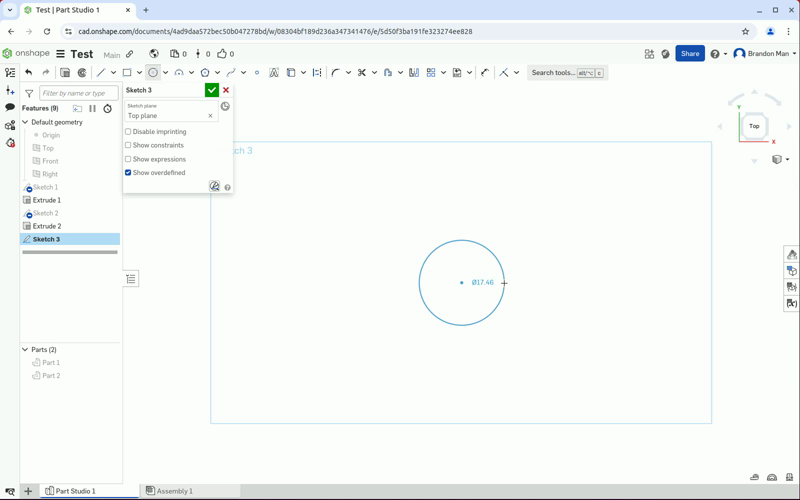
key(esc)
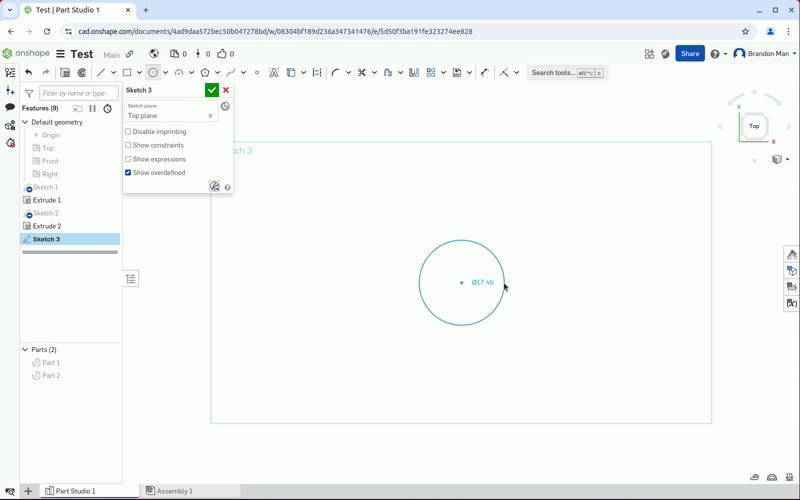
key(c)
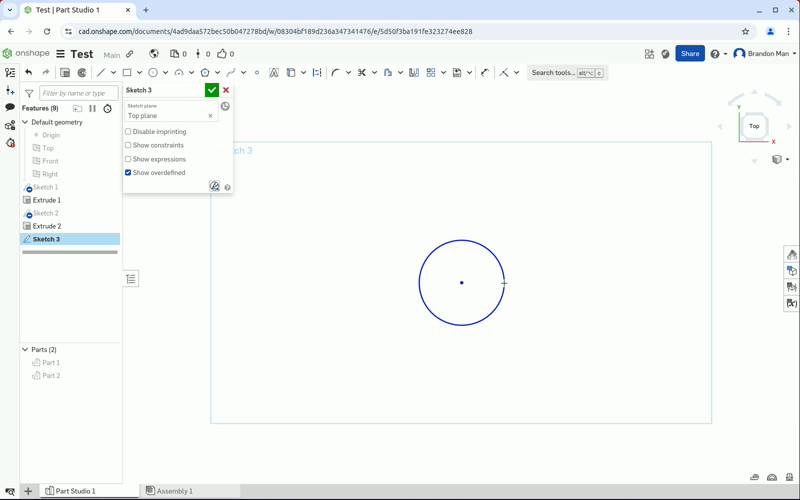
key_down(shift)
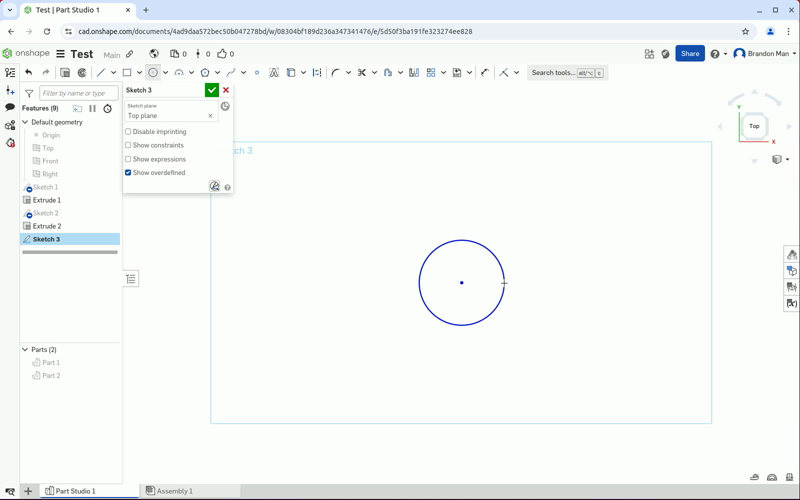
mouse_move(461, 282)
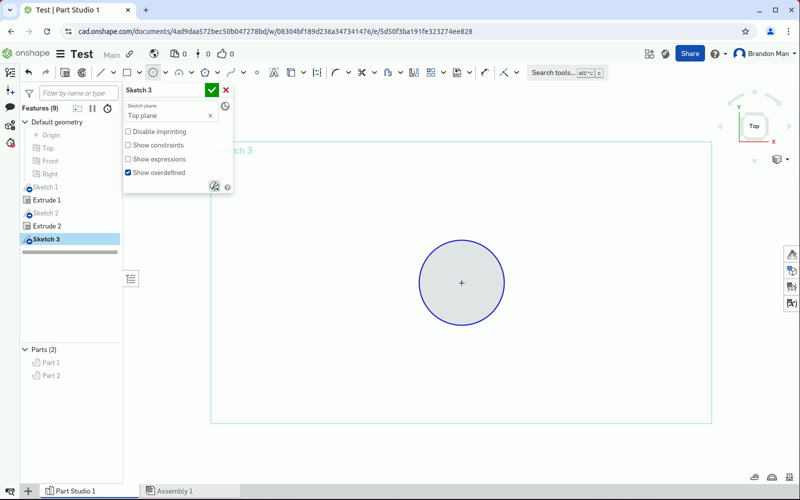
click(461, 282)
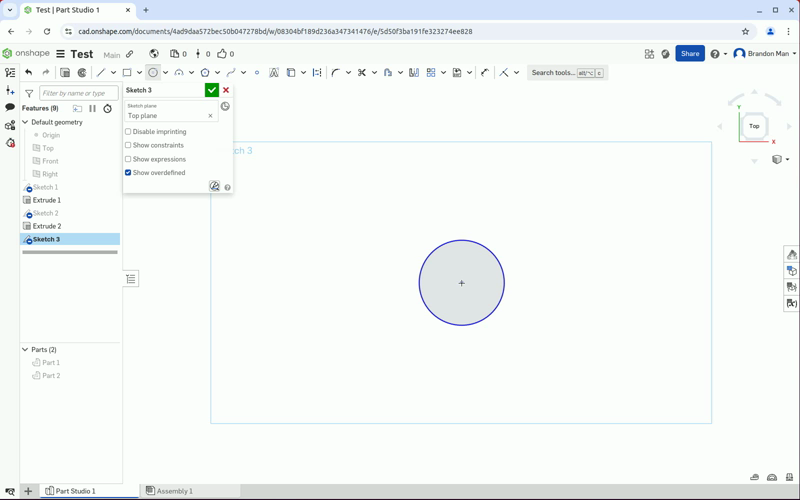
key_up(shift)
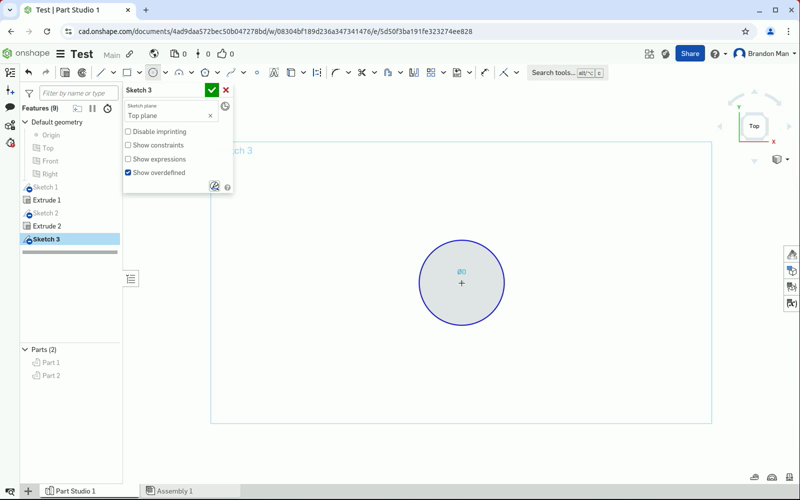
mouse_move(495, 282)
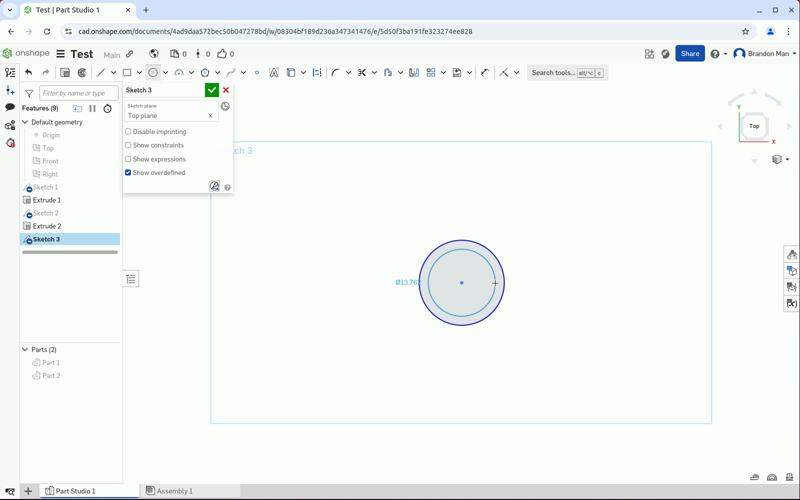
click(495, 282)
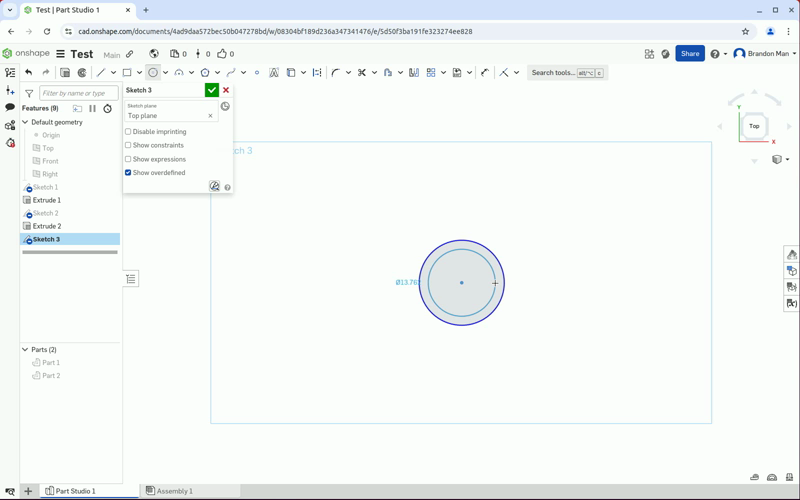
key(esc)
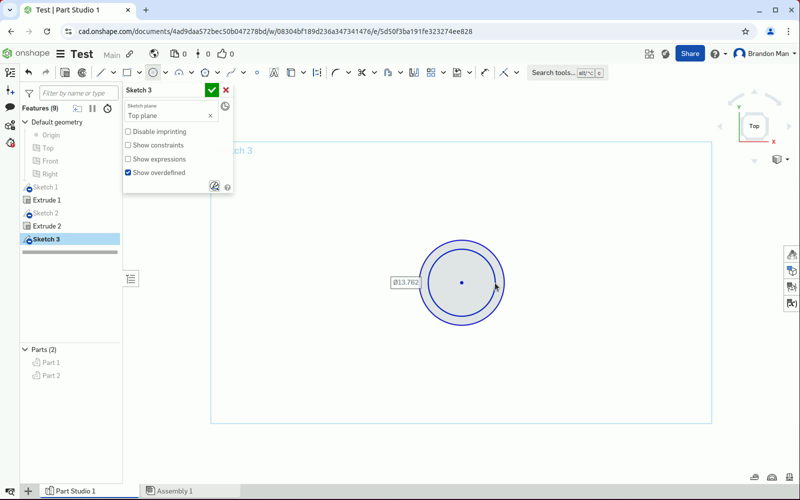
mouse_move(496, 278)
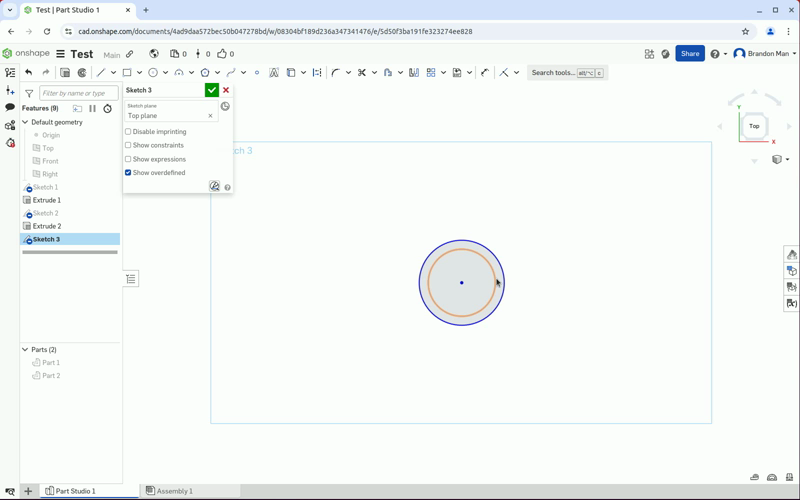
click(496, 278)
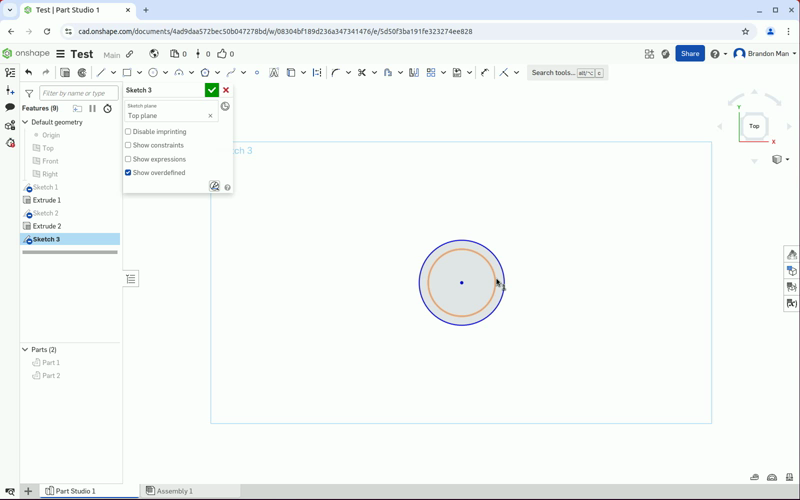
mouse_move(73, 352)
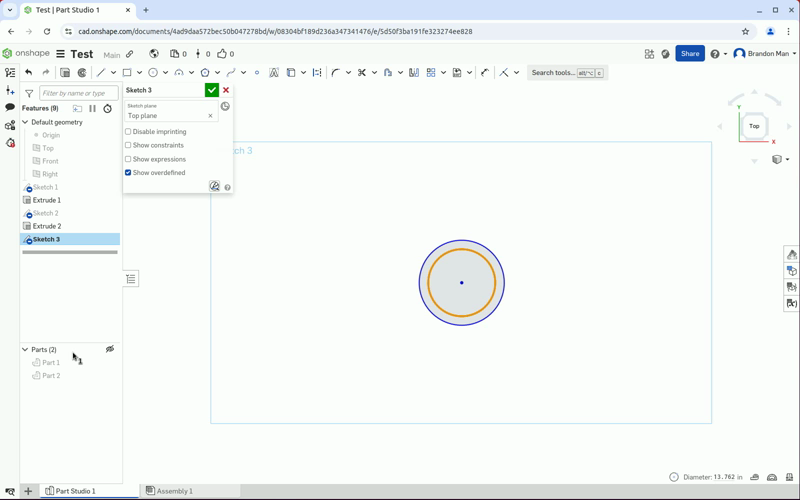
key(shift+y)
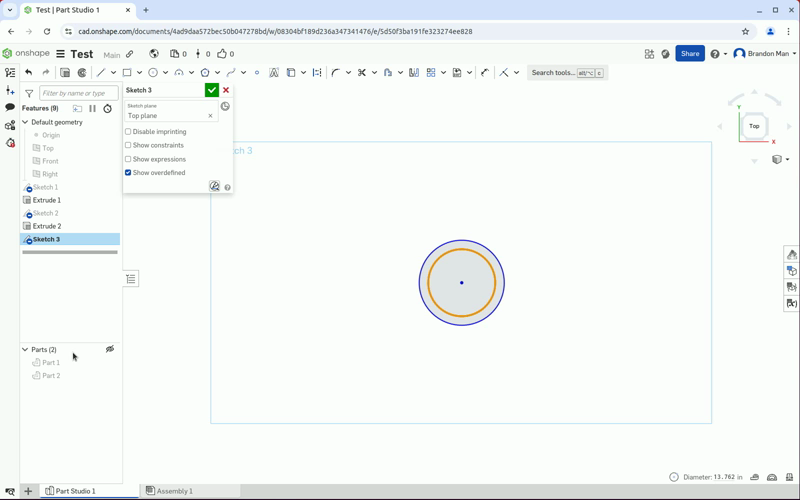
key(shift+e)
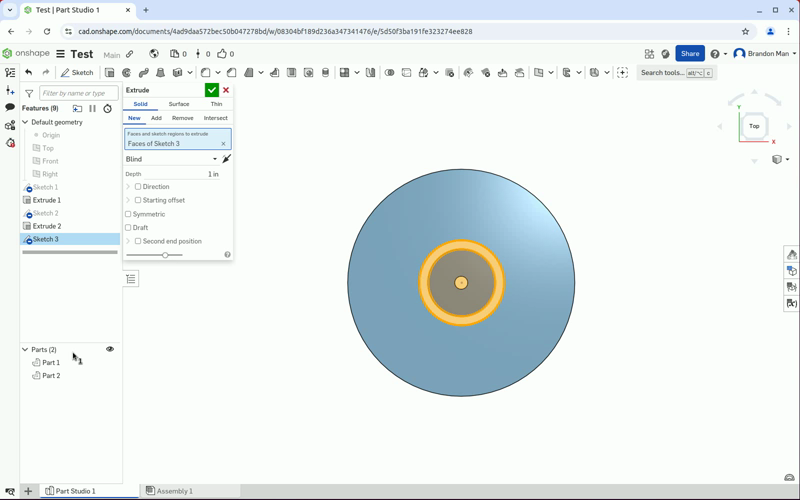
mouse_move(143, 106)
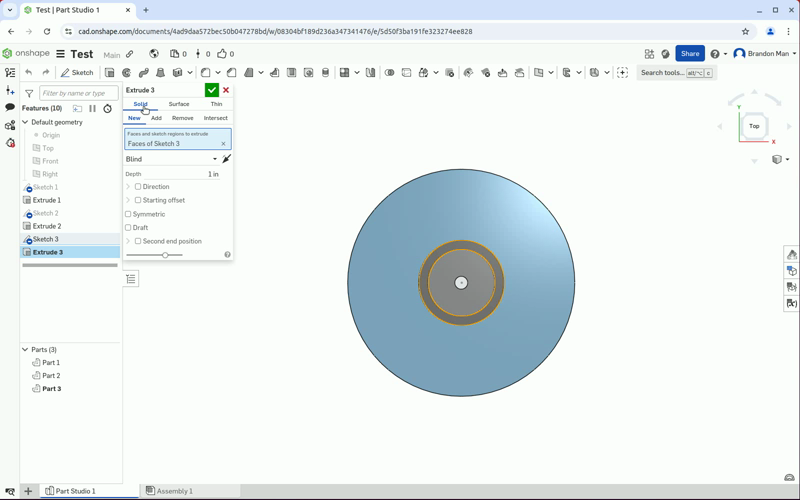
click(143, 106)
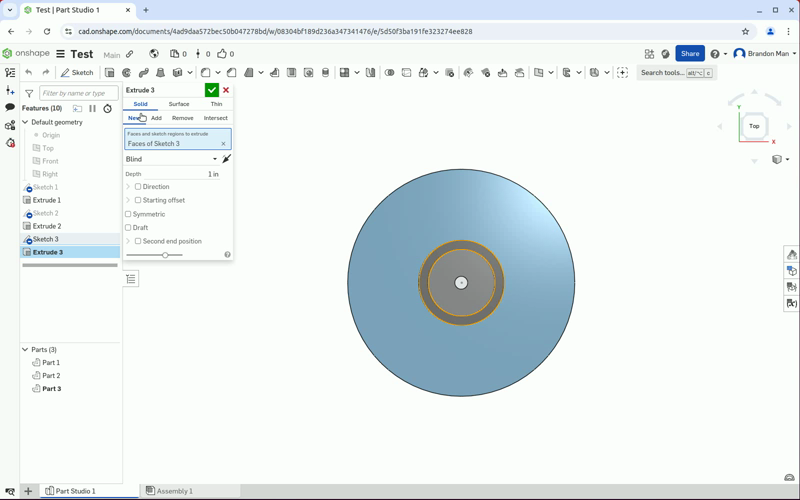
mouse_move(137, 120)
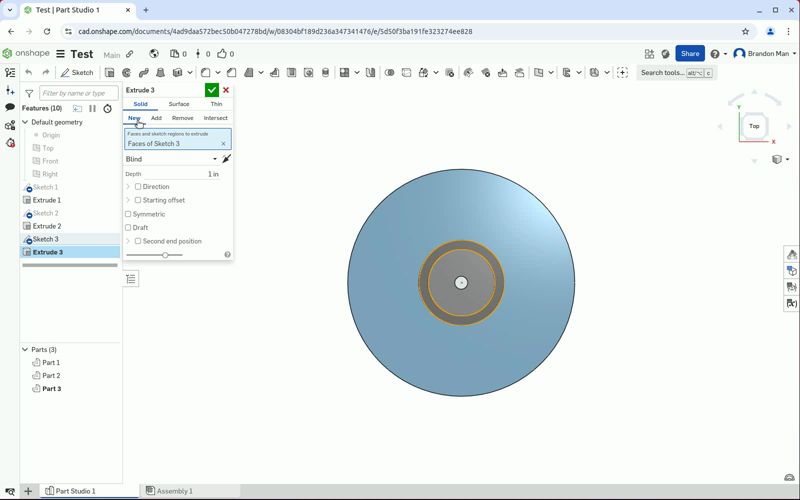
click(137, 120)
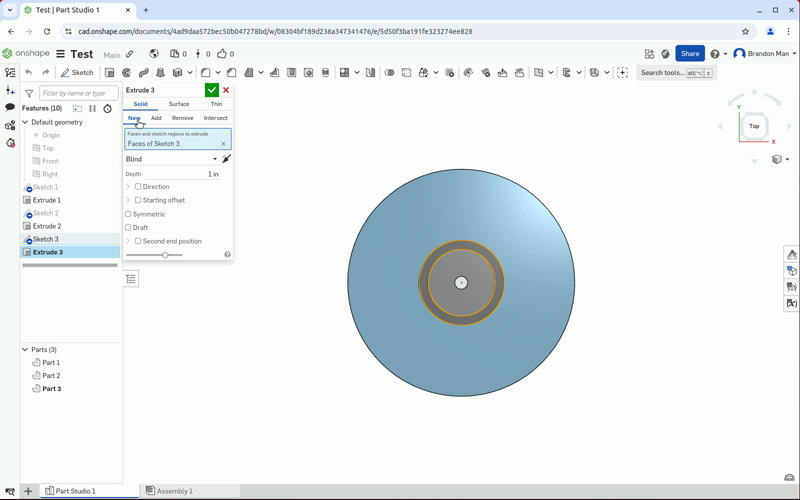
key(tab, 4)
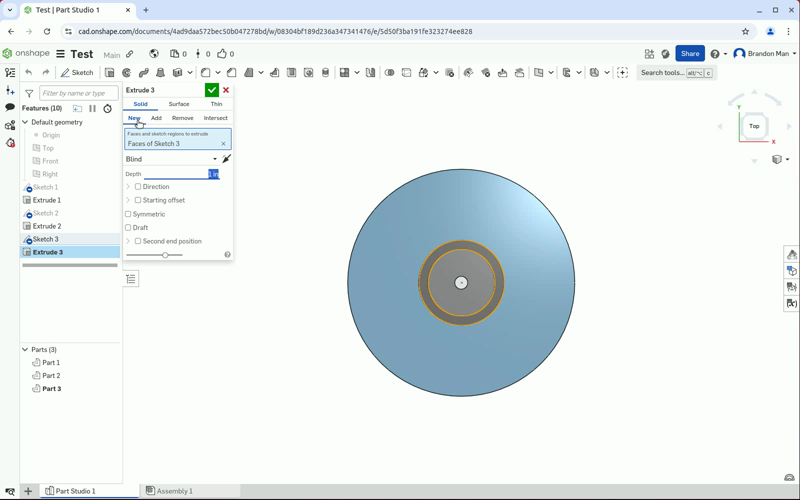
text(1.685)
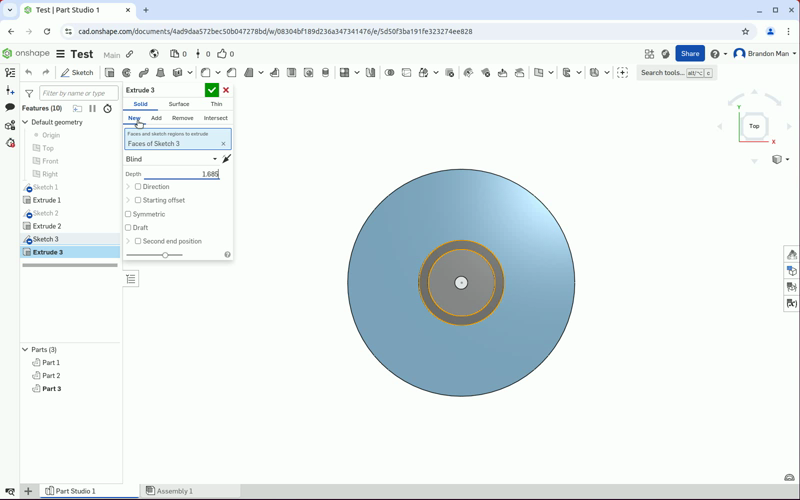
key(enter)
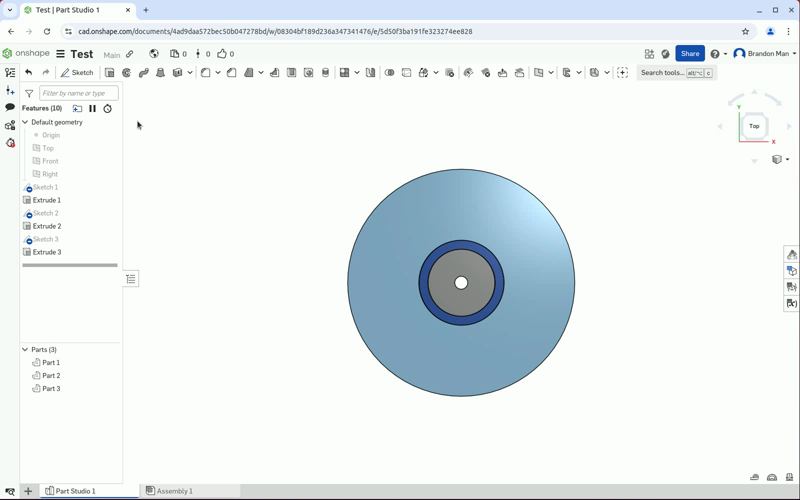
key(shift+h)
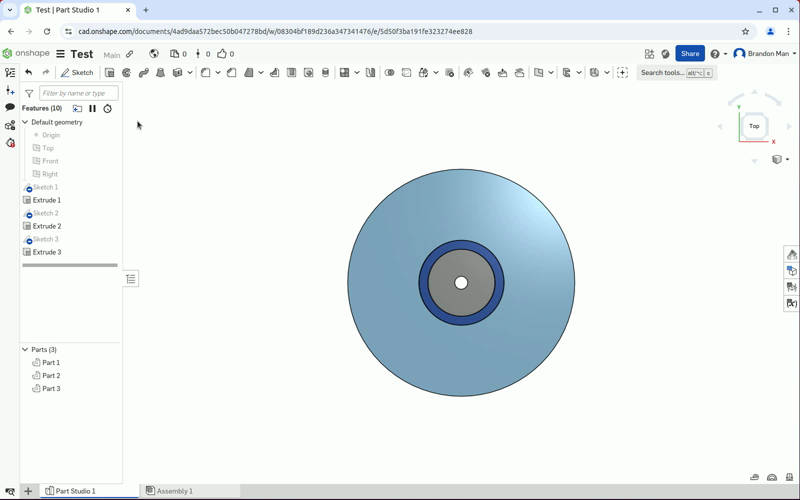
key(shift+h)
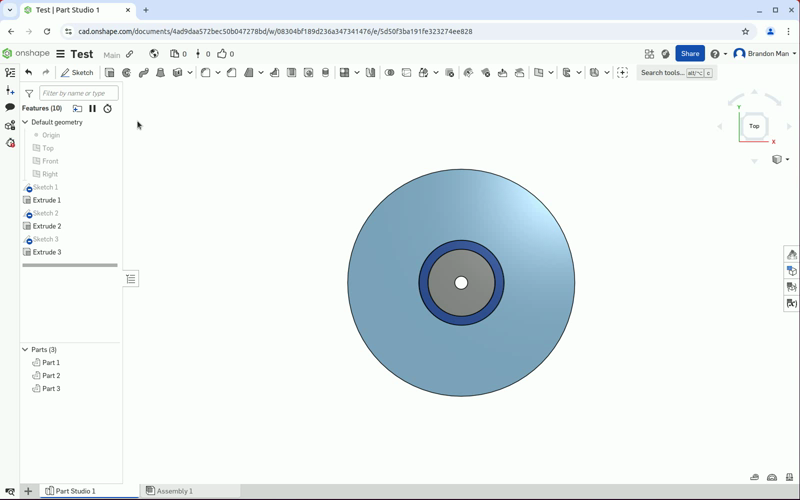
mouse_move(73, 189)
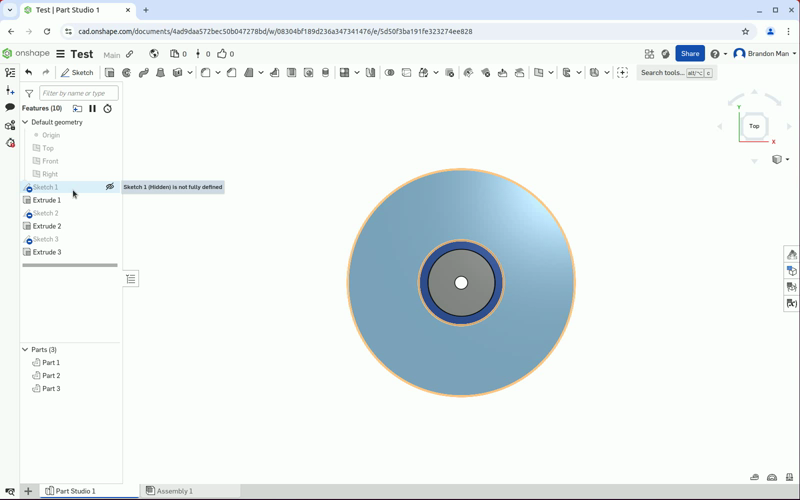
click(73, 189)
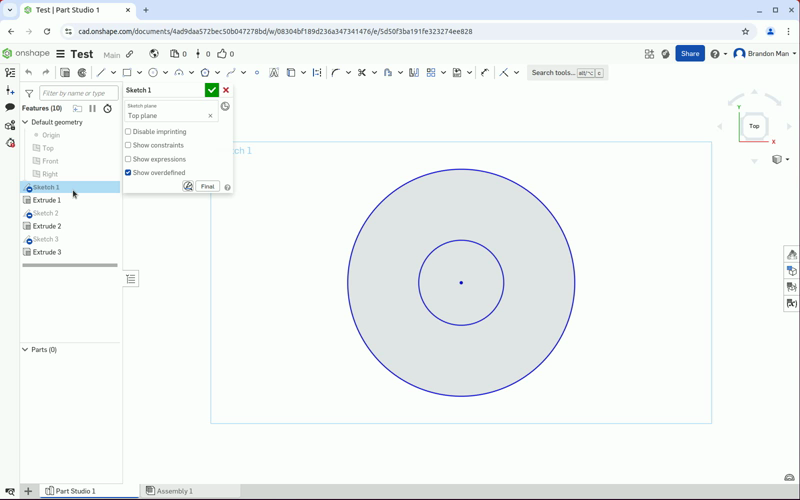
mouse_move(229, 92)
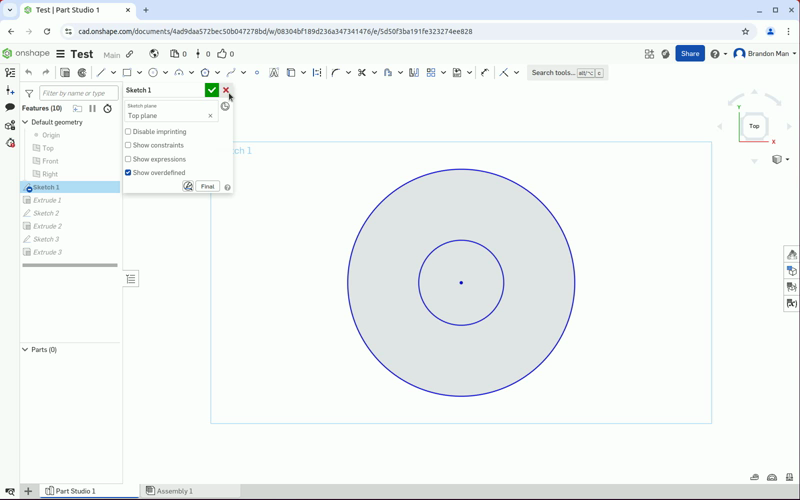
click(229, 92)
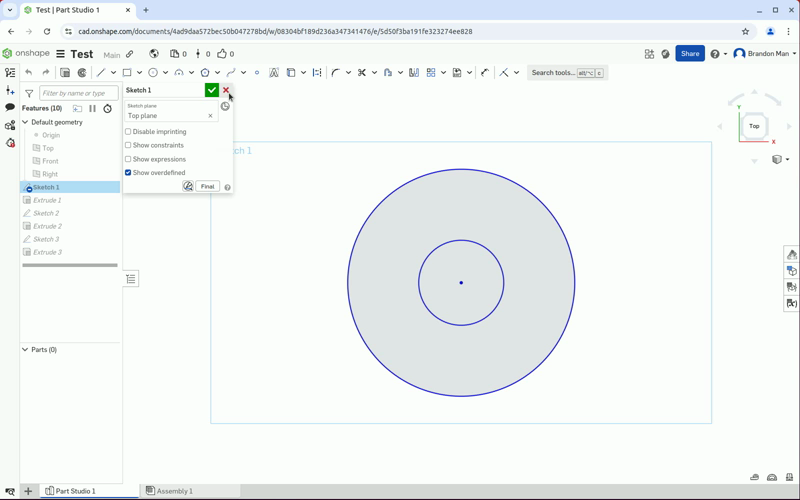
key(shift+s)
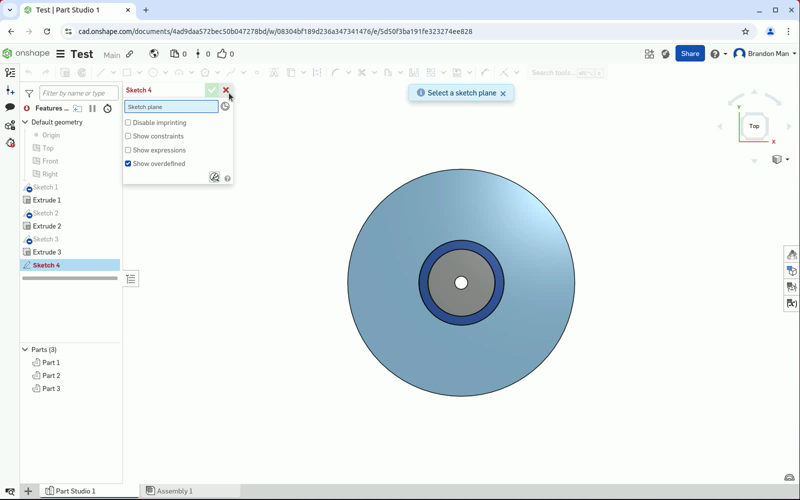
mouse_move(73, 150)
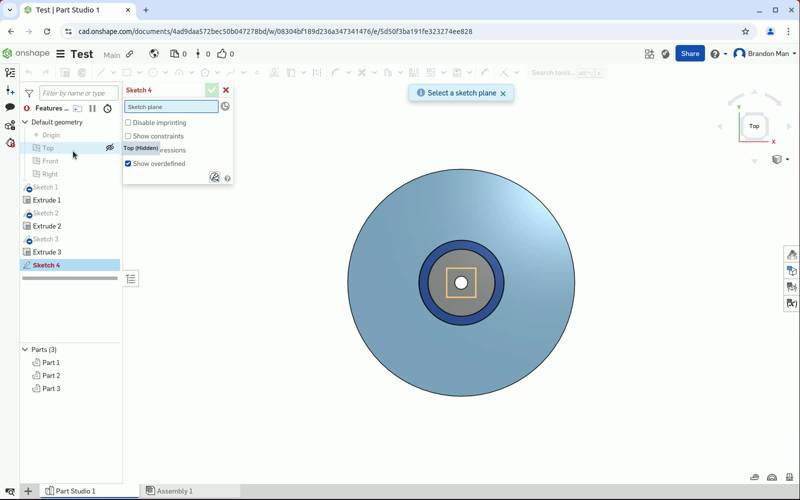
click(73, 150)
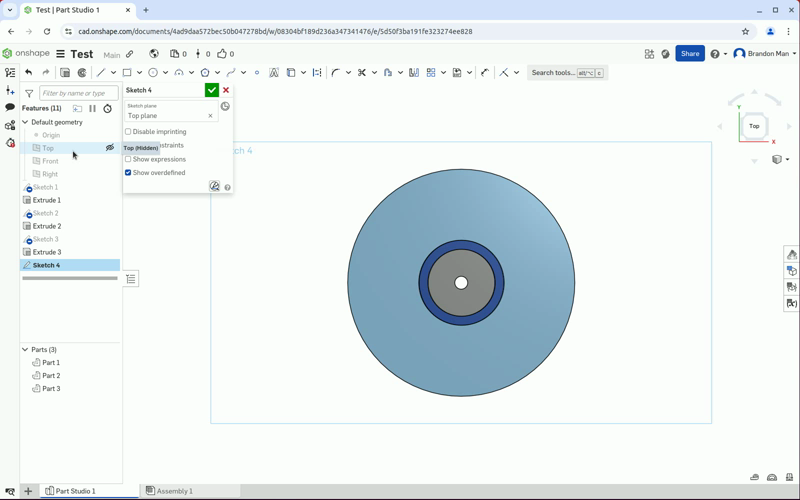
mouse_move(73, 352)
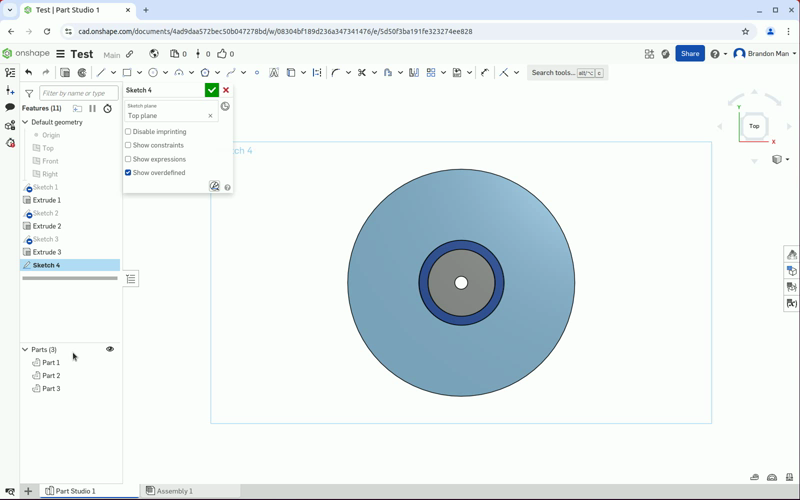
key(y)
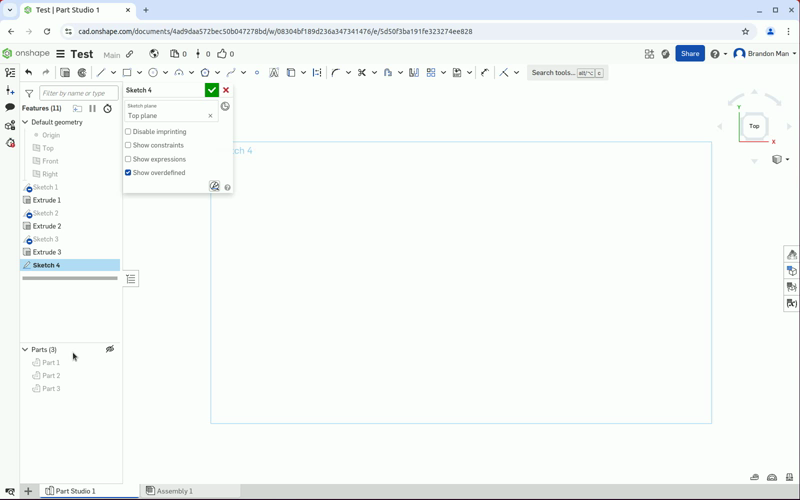
key(c)
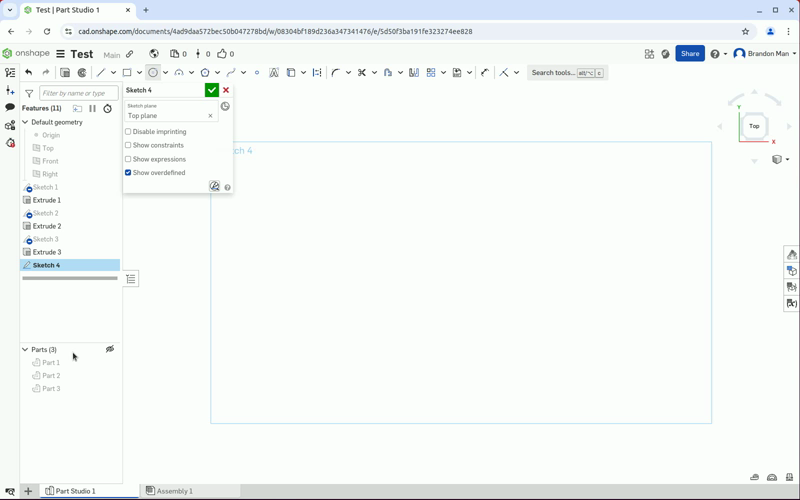
key_down(shift)
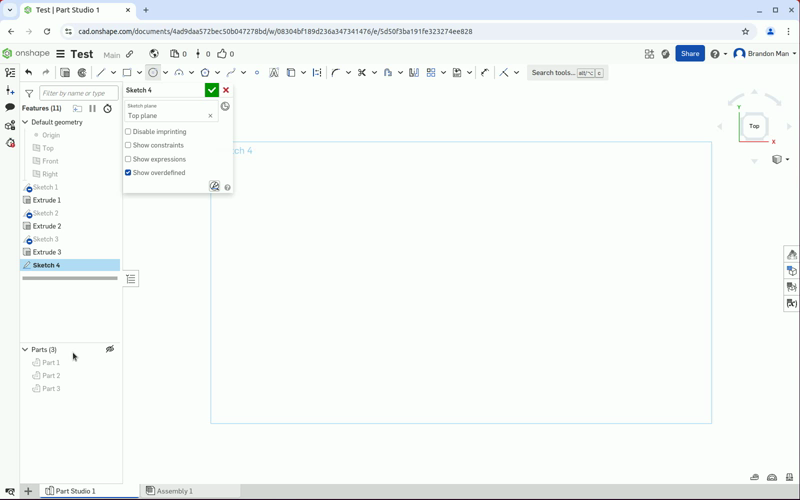
mouse_move(461, 282)
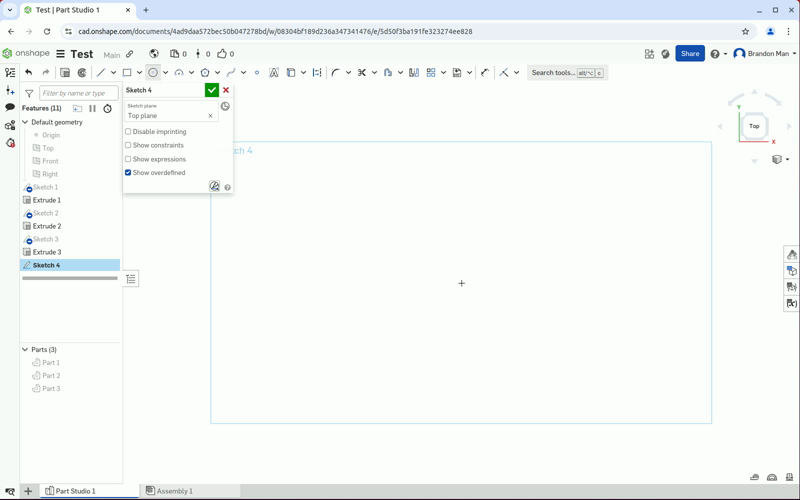
click(461, 282)
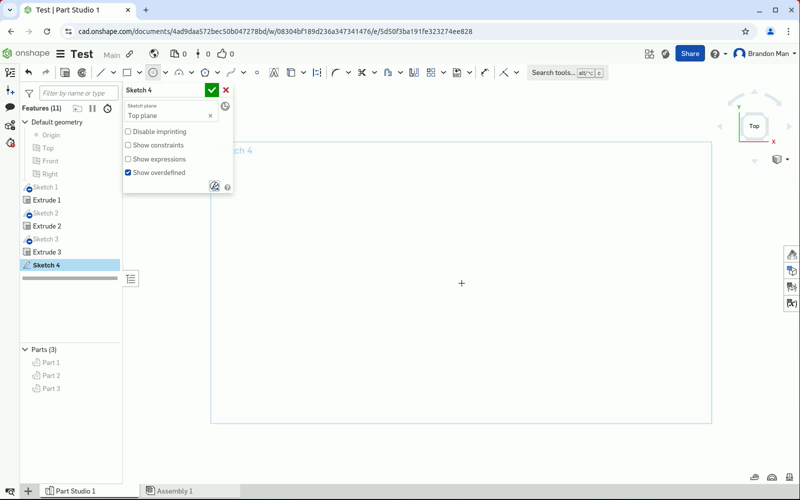
key_up(shift)
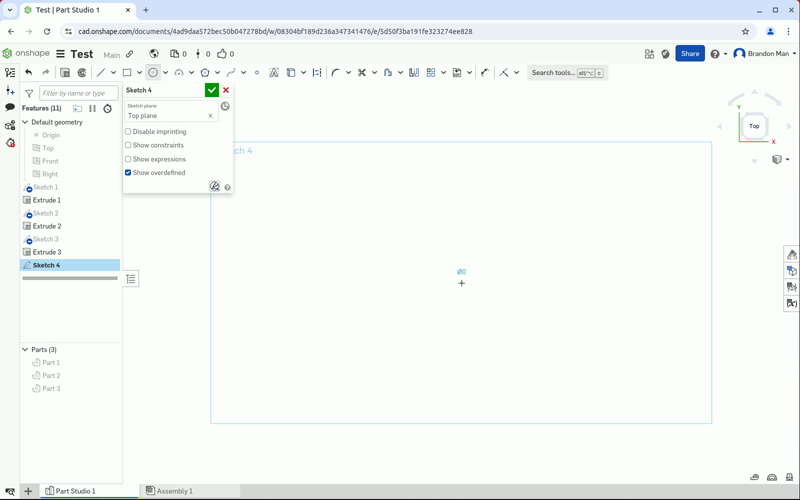
mouse_move(504, 282)
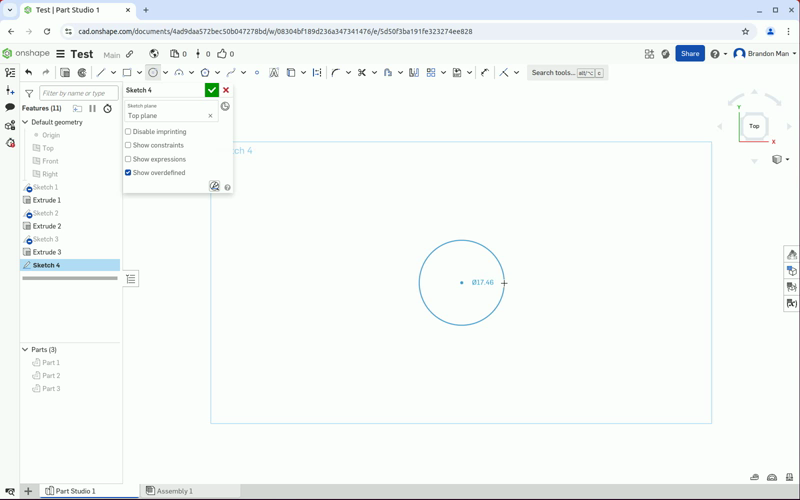
click(504, 282)
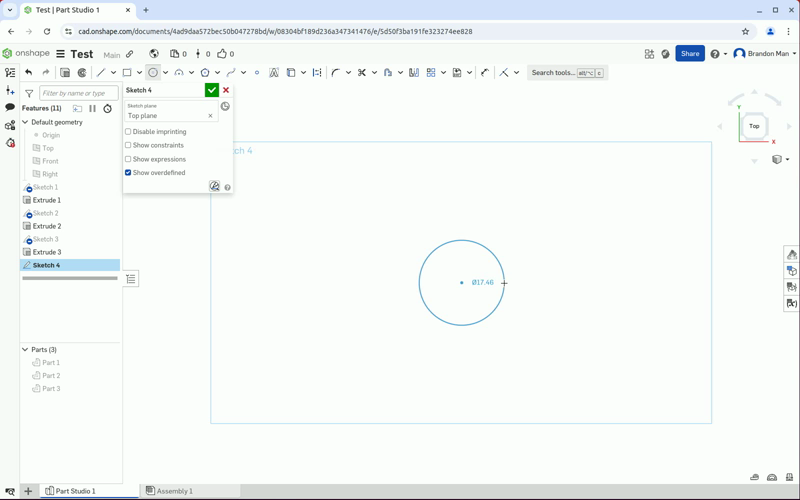
key(esc)
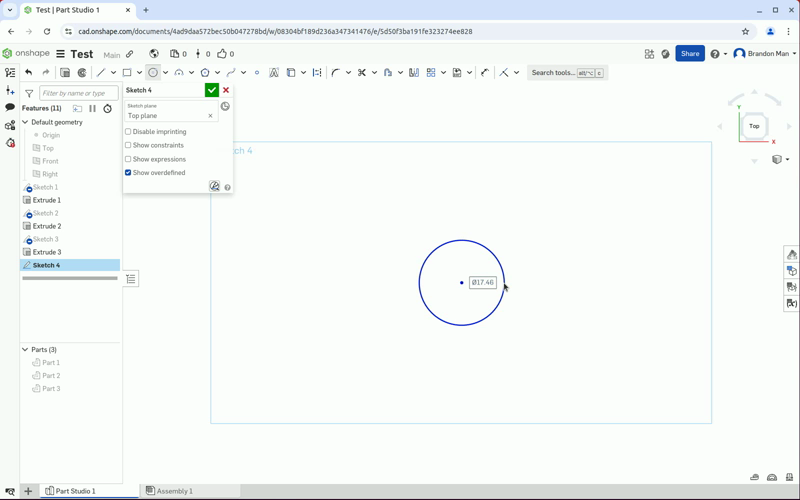
key(c)
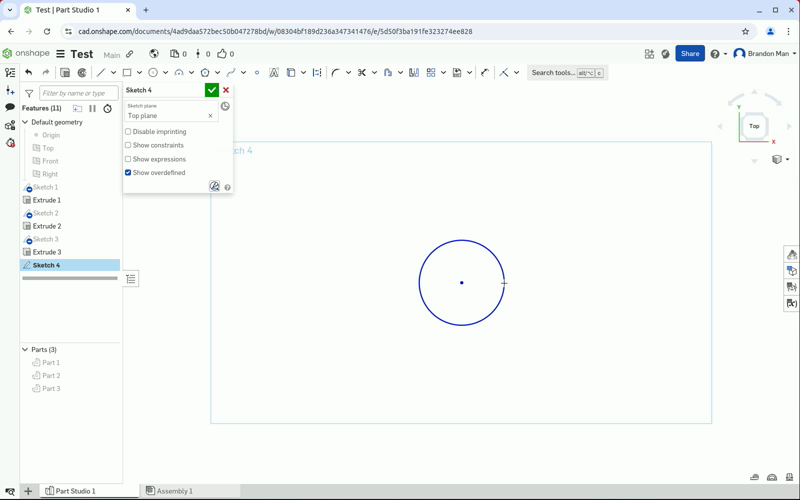
key_down(shift)
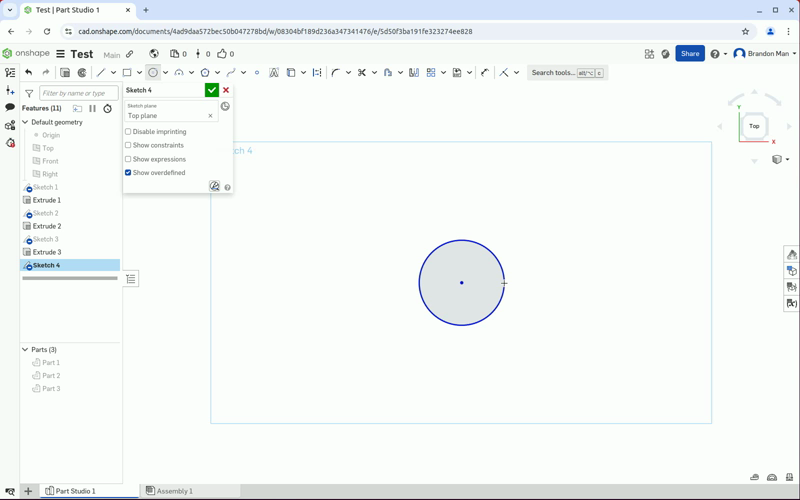
mouse_move(461, 282)
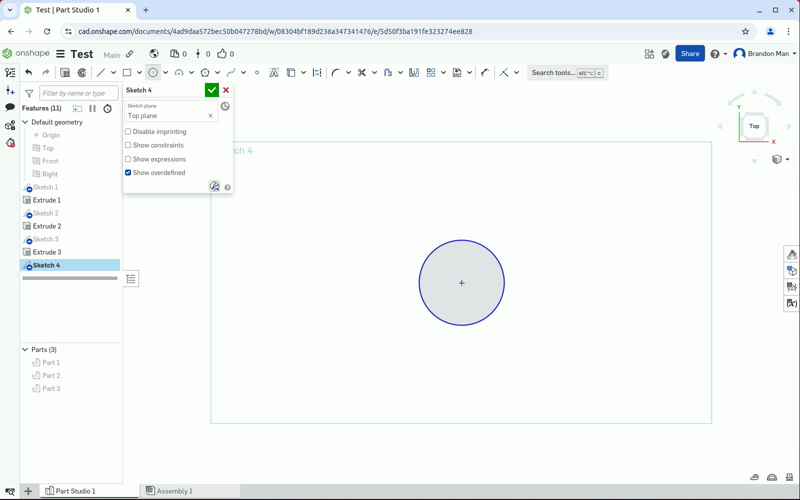
click(461, 282)
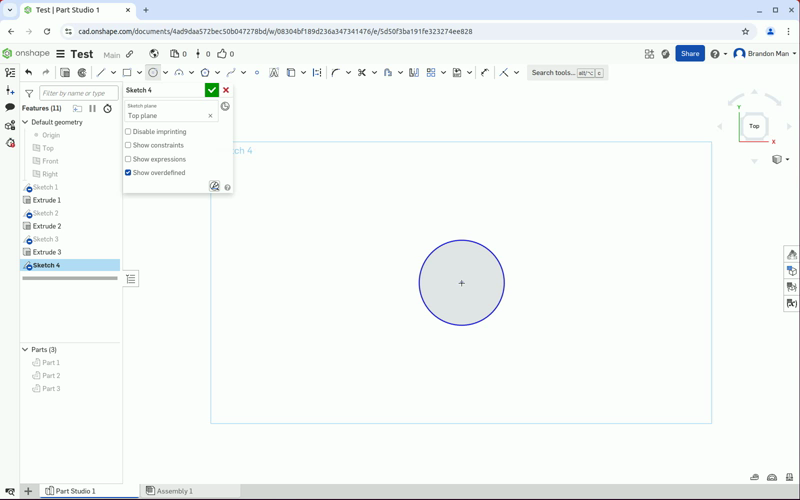
key_up(shift)
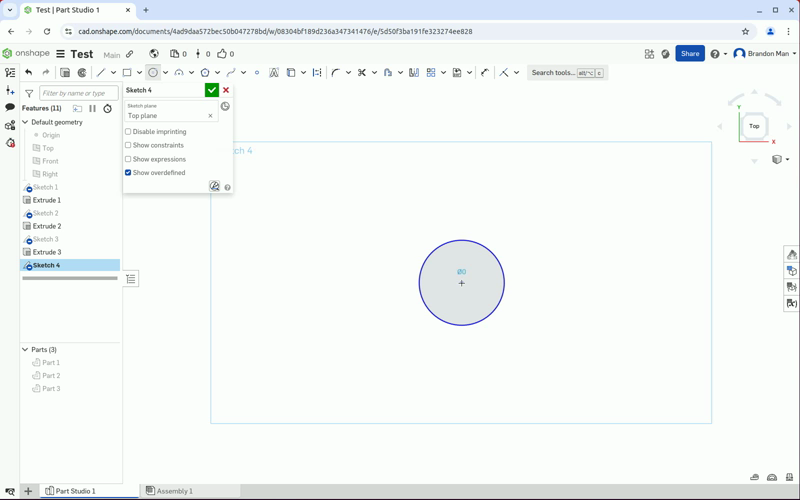
mouse_move(495, 282)
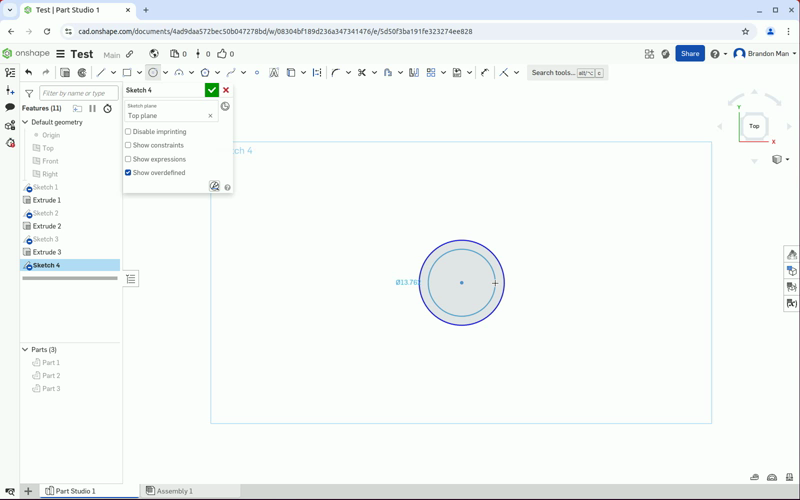
click(495, 282)
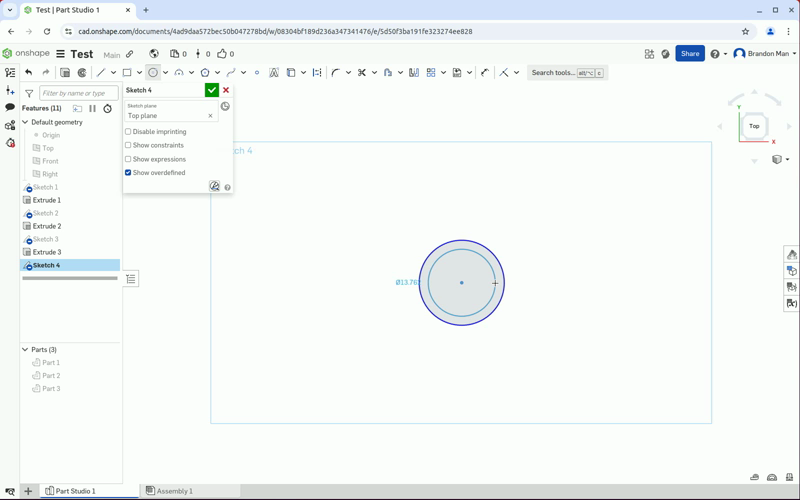
key(esc)
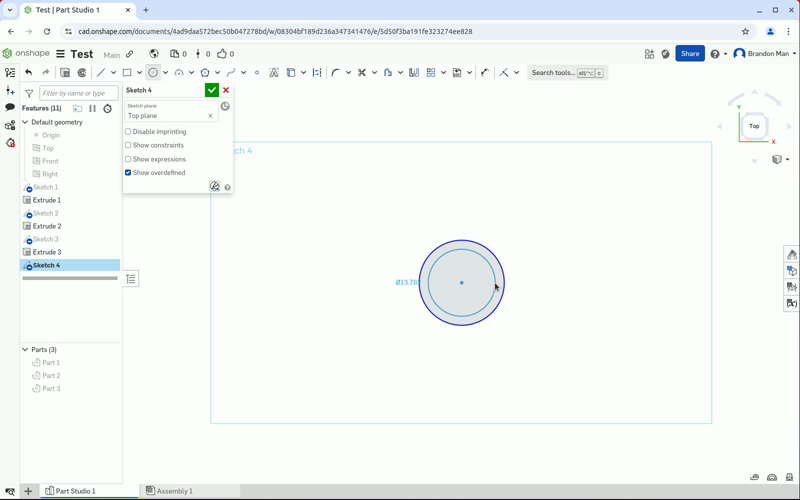
mouse_move(431, 306)
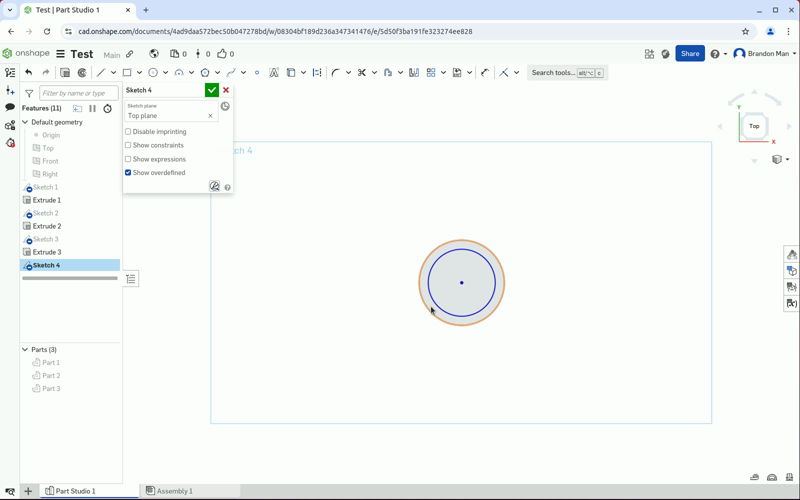
click(431, 306)
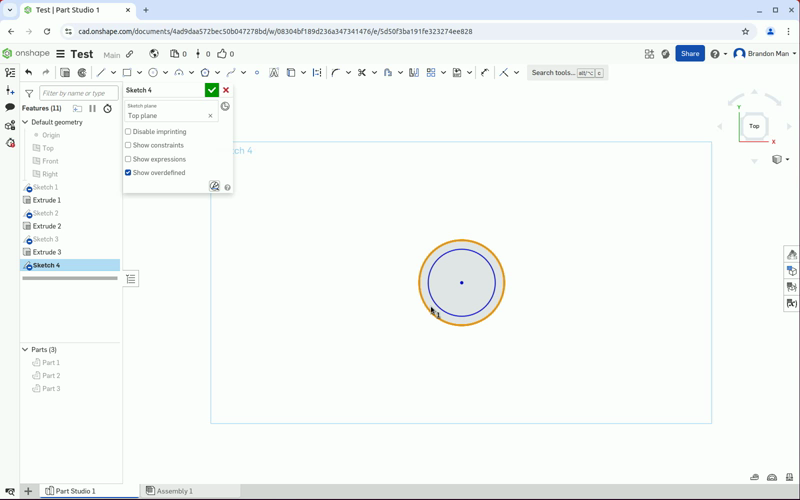
mouse_move(73, 352)
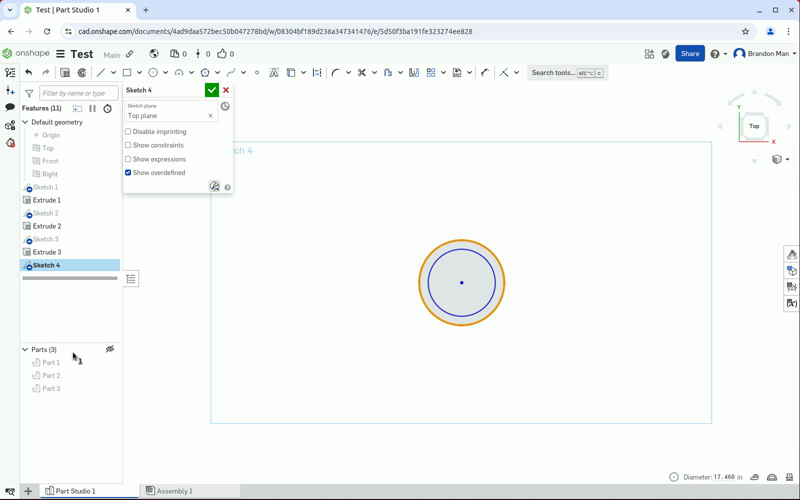
key(shift+y)
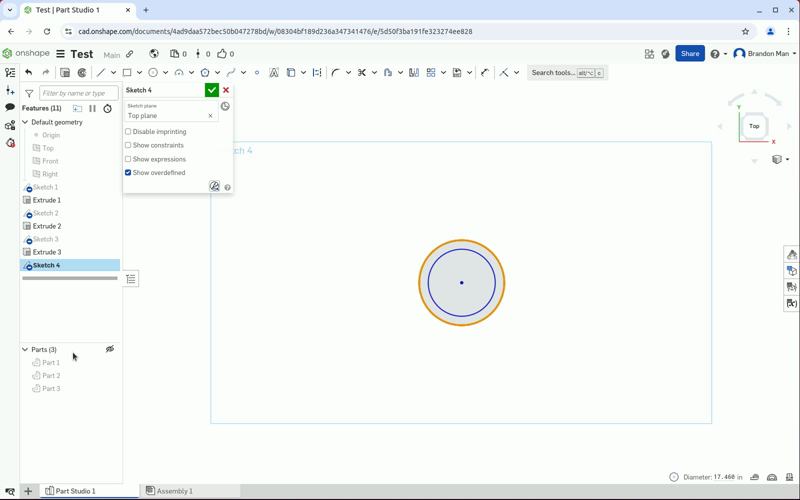
key(shift+e)
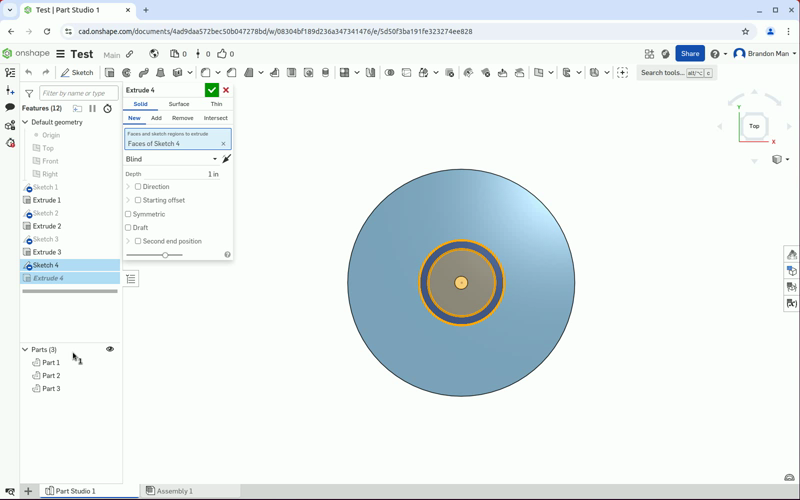
mouse_move(143, 106)
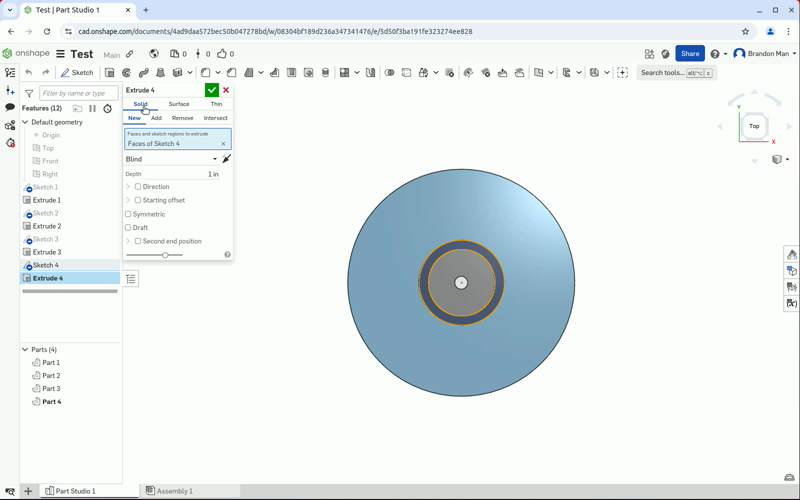
click(143, 106)
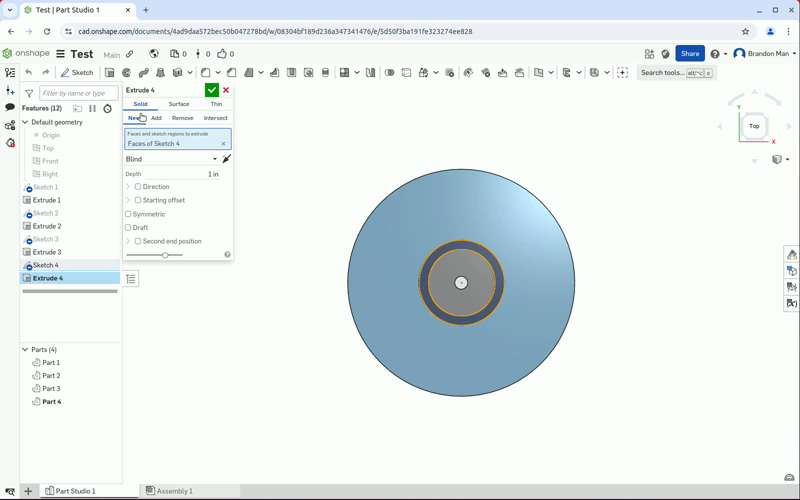
mouse_move(137, 120)
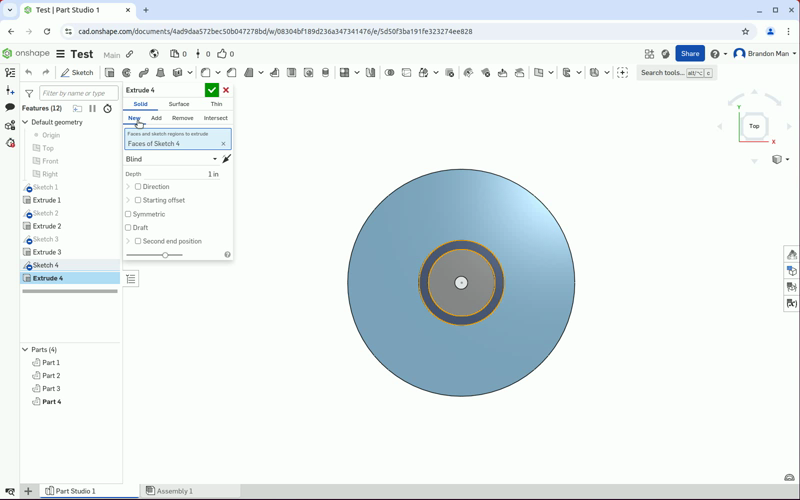
click(137, 120)
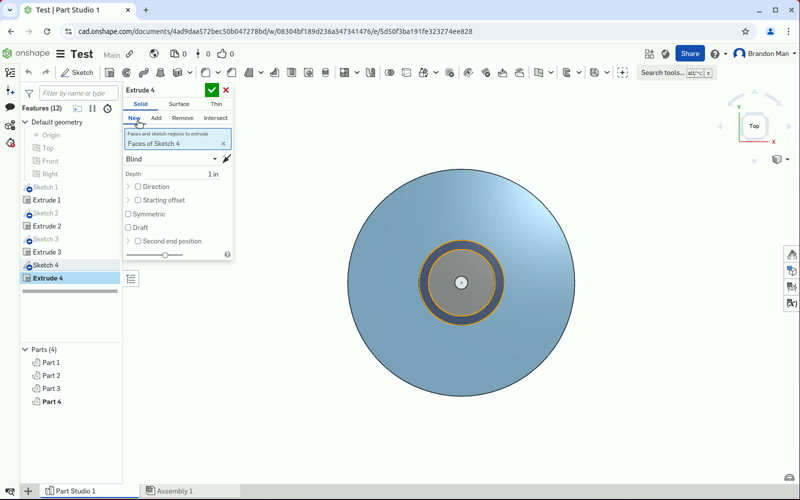
key(tab, 4)
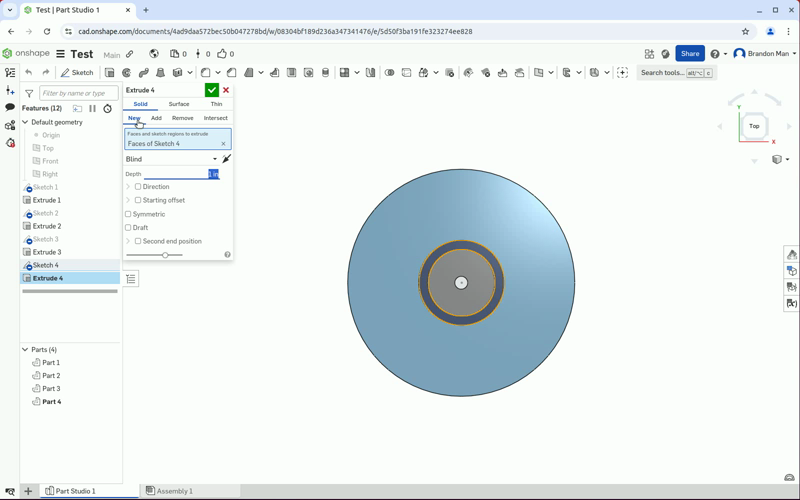
text(17.331)
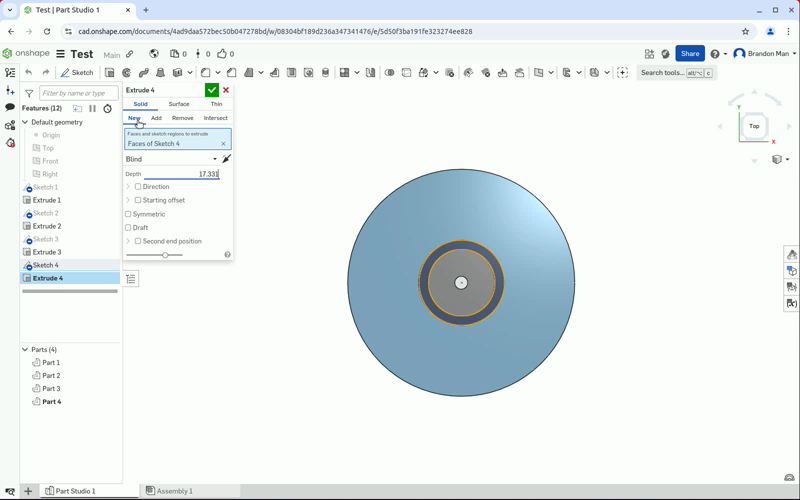
key(enter)
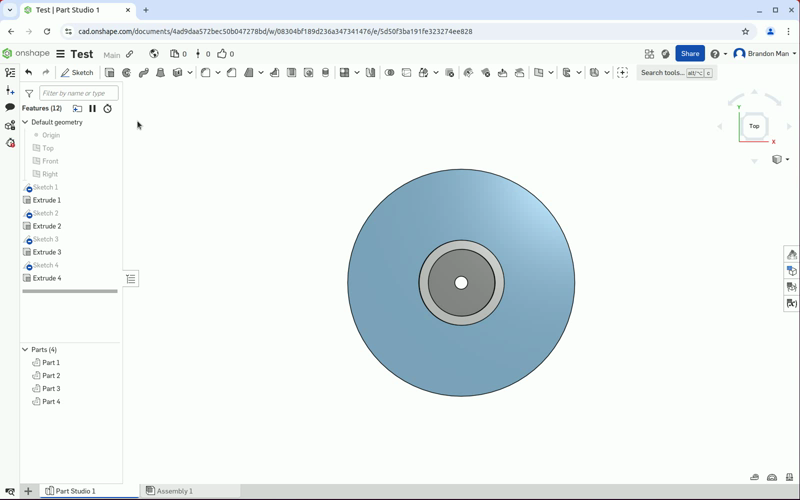
key(shift+h)
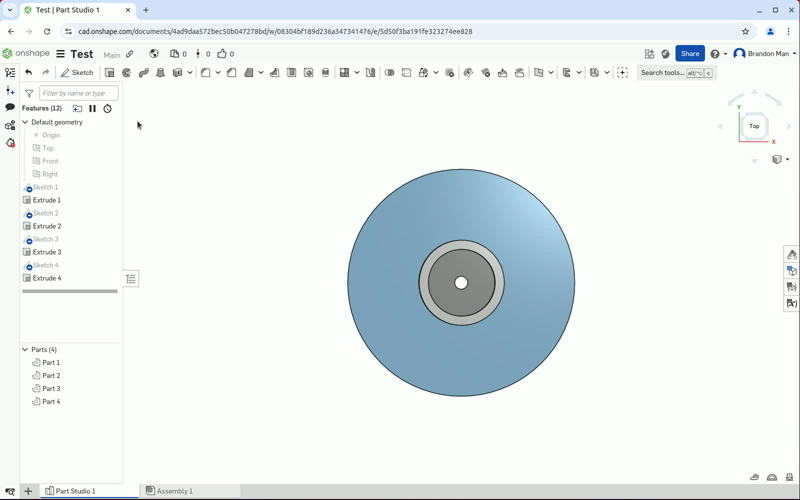
key(shift+h)
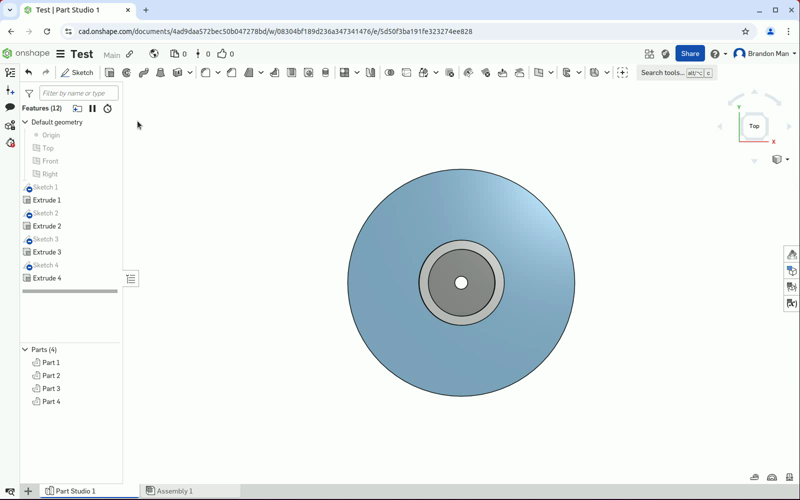
mouse_move(73, 189)
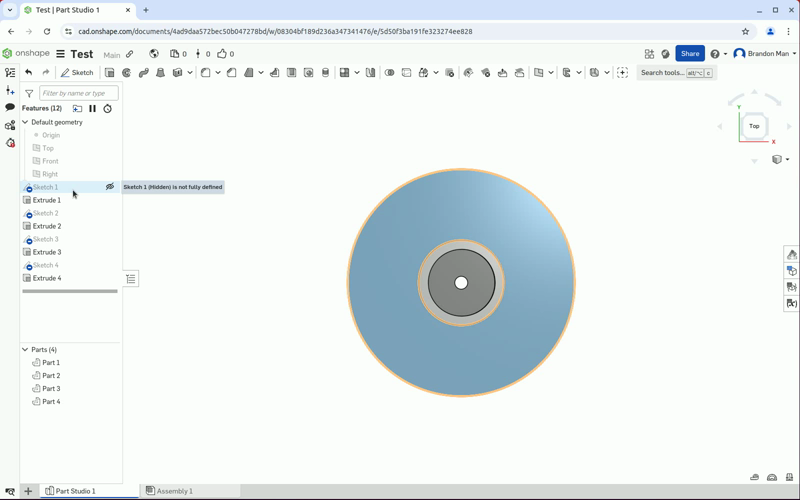
click(73, 189)
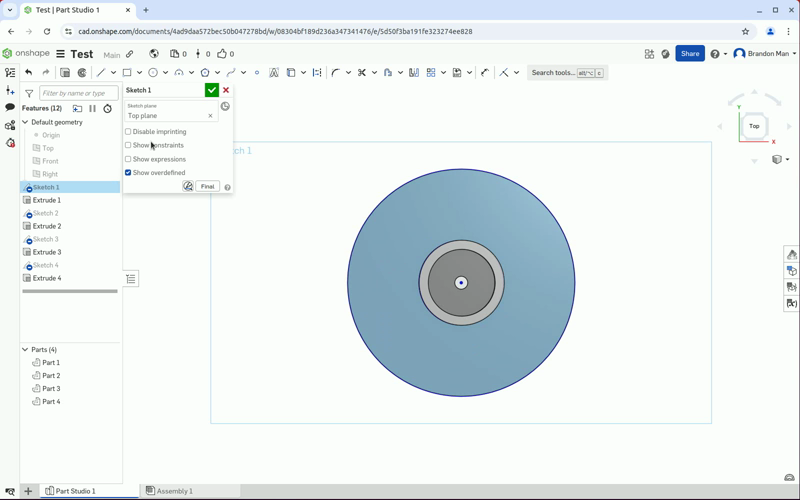
mouse_move(229, 92)
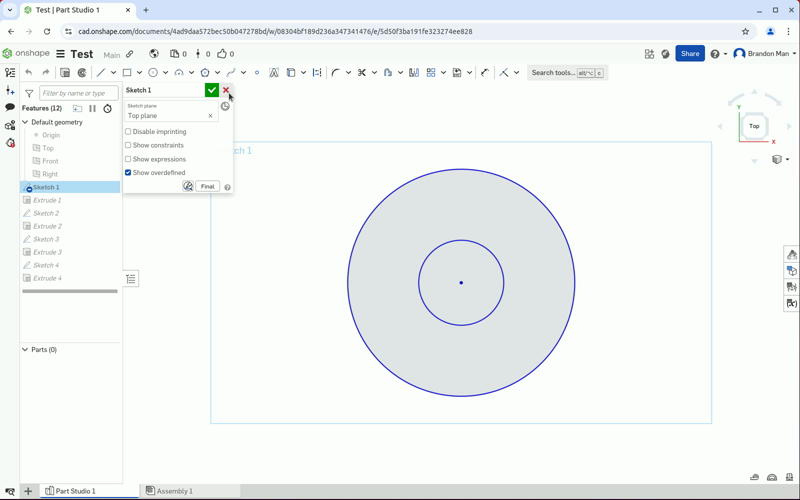
click(229, 92)
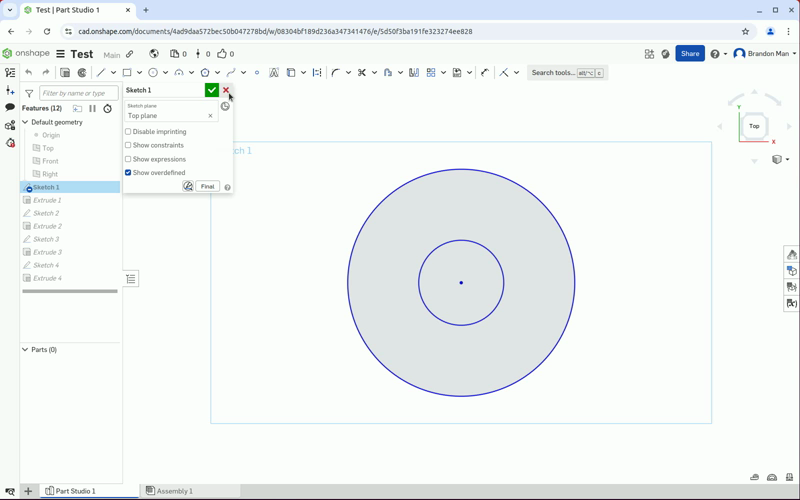
key(shift+s)
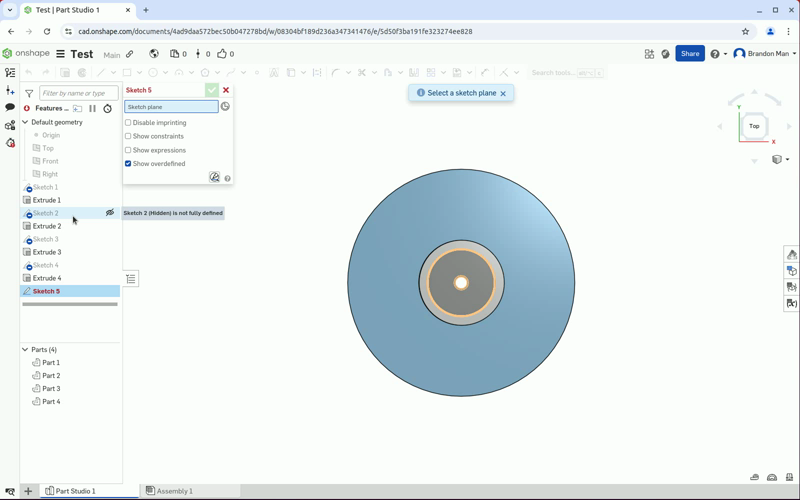
scroll(3)
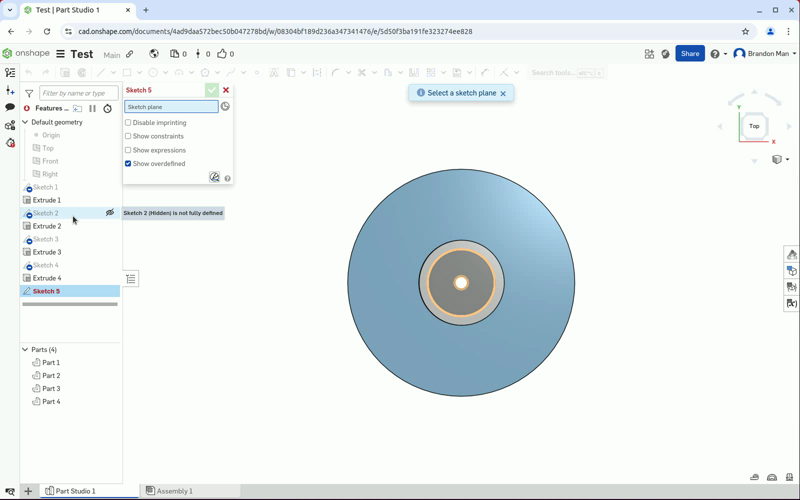
mouse_move(73, 150)
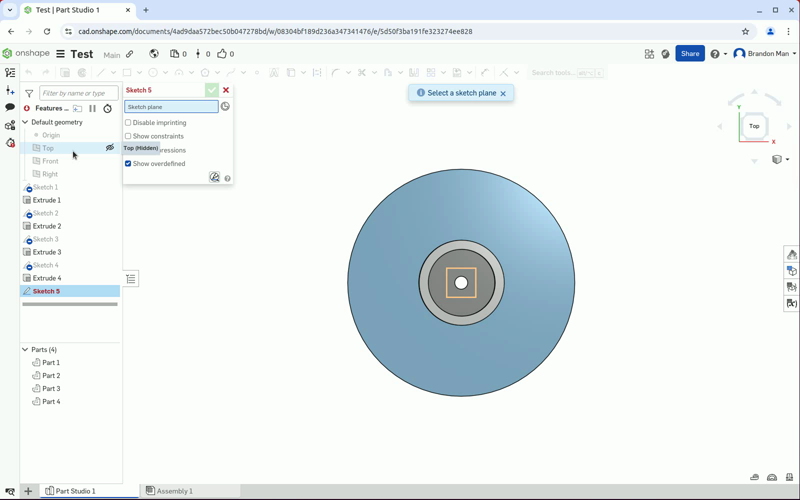
click(73, 150)
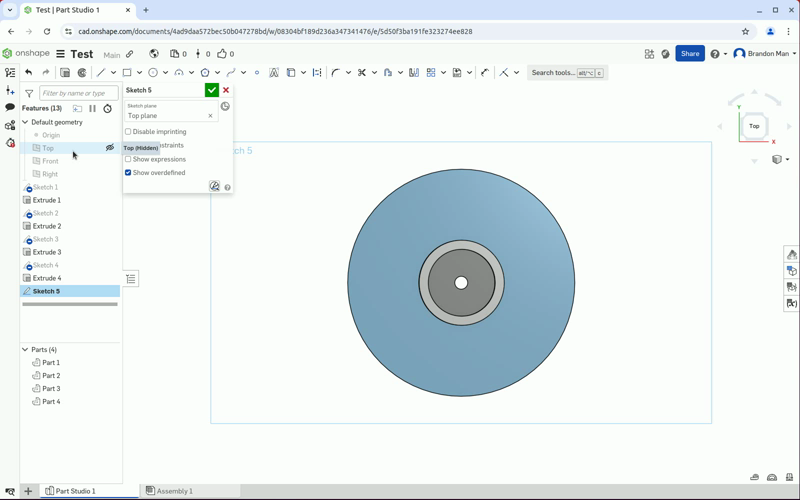
mouse_move(73, 352)
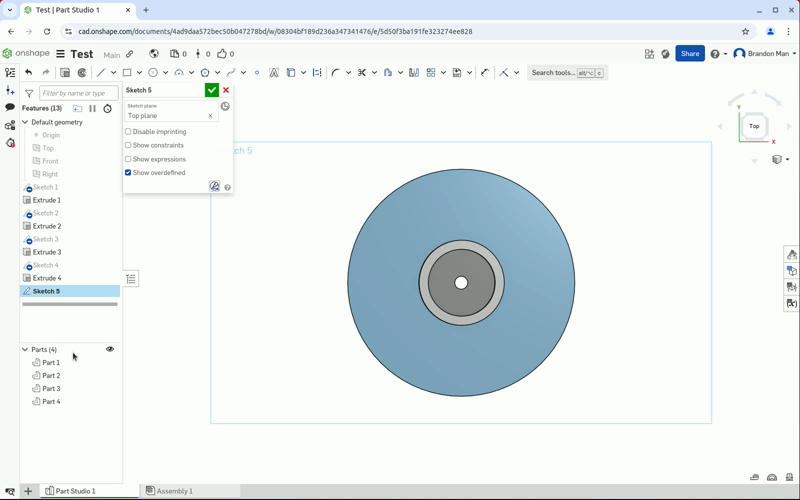
key(y)
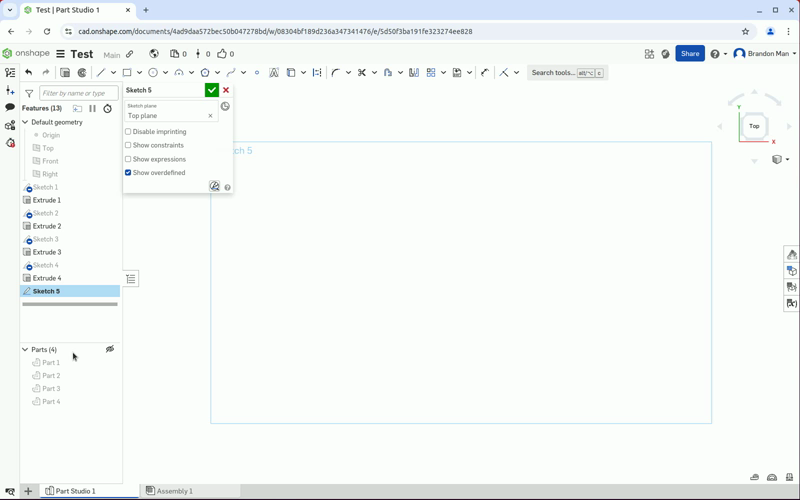
key(c)
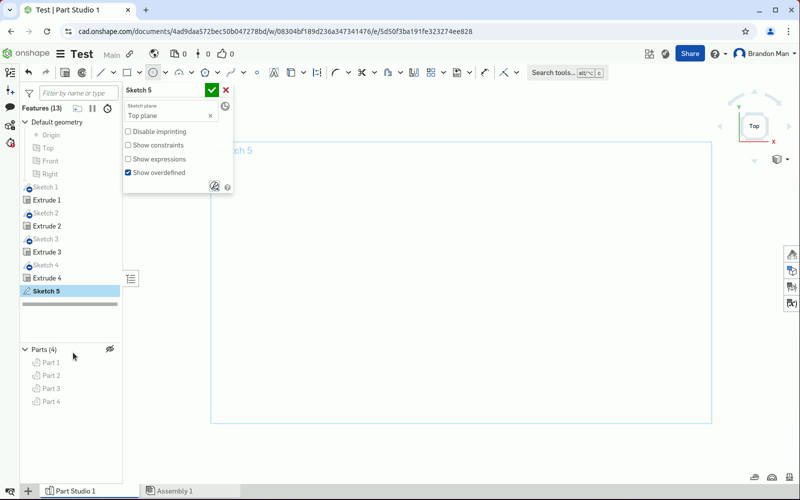
key_down(shift)
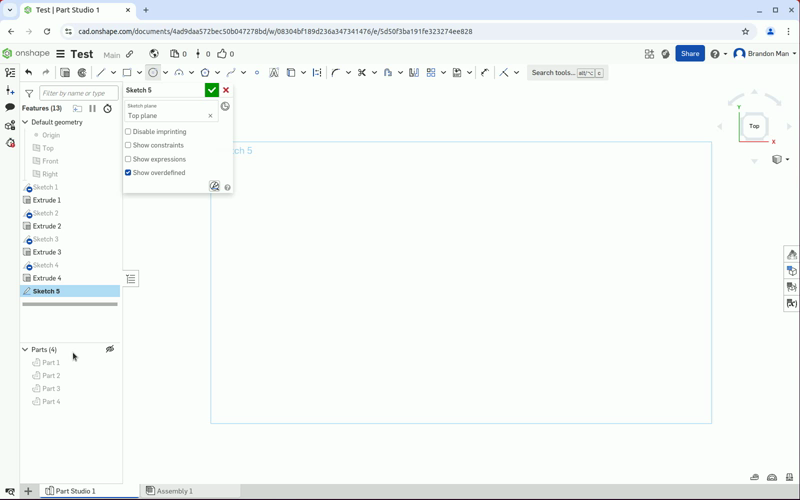
mouse_move(461, 282)
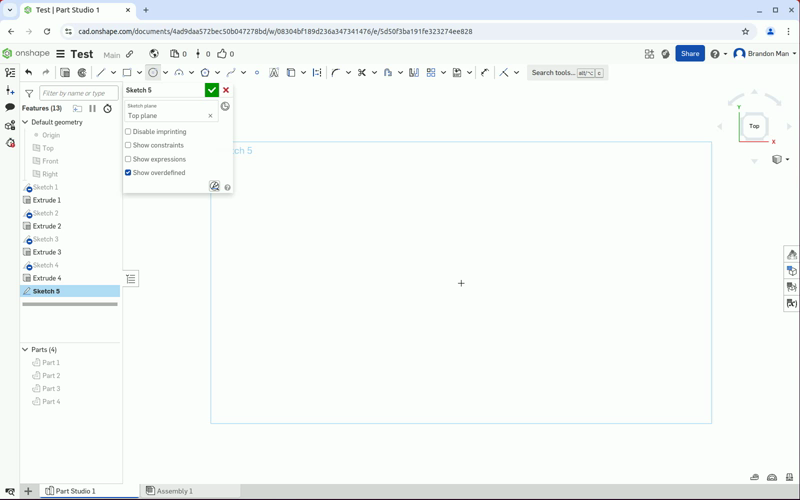
click(461, 282)
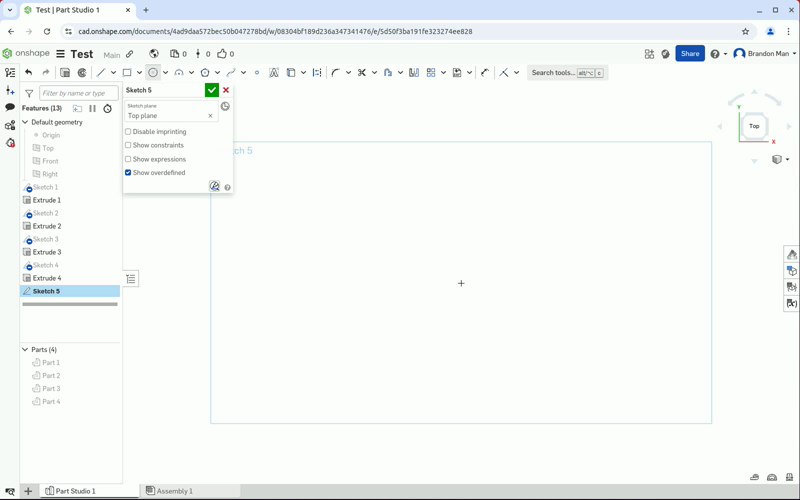
key_up(shift)
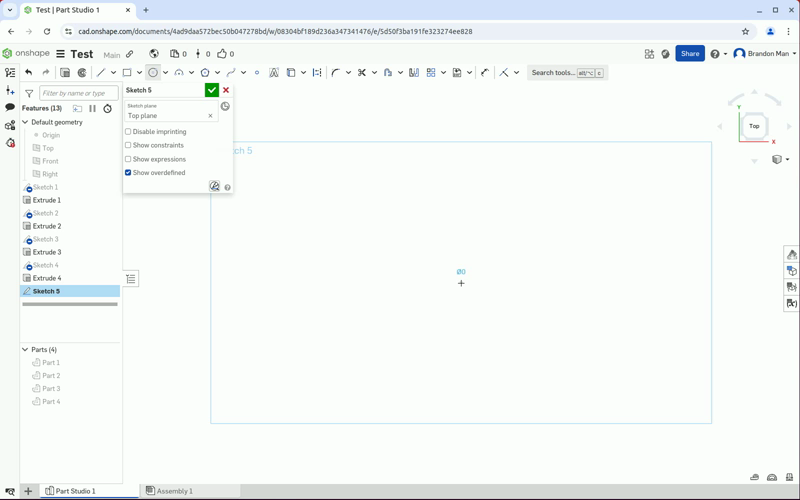
mouse_move(574, 282)
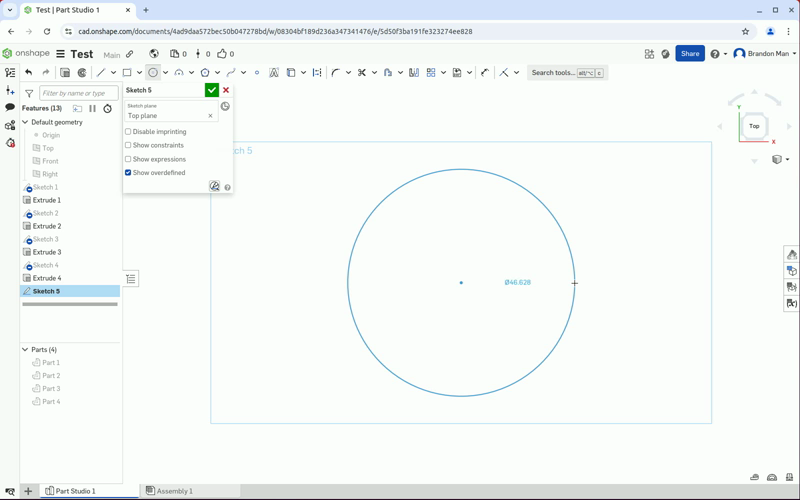
click(574, 282)
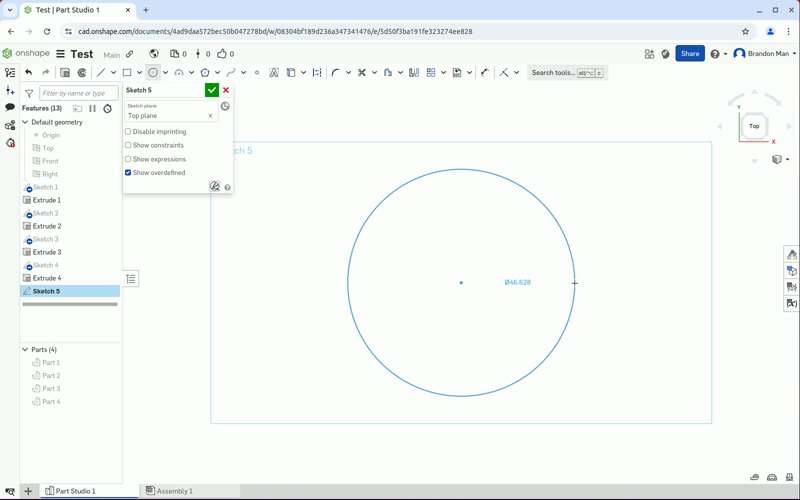
key(esc)
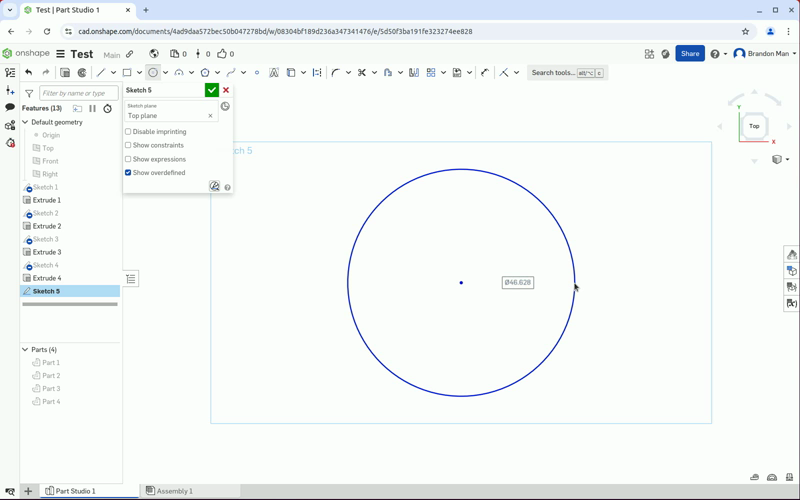
key(c)
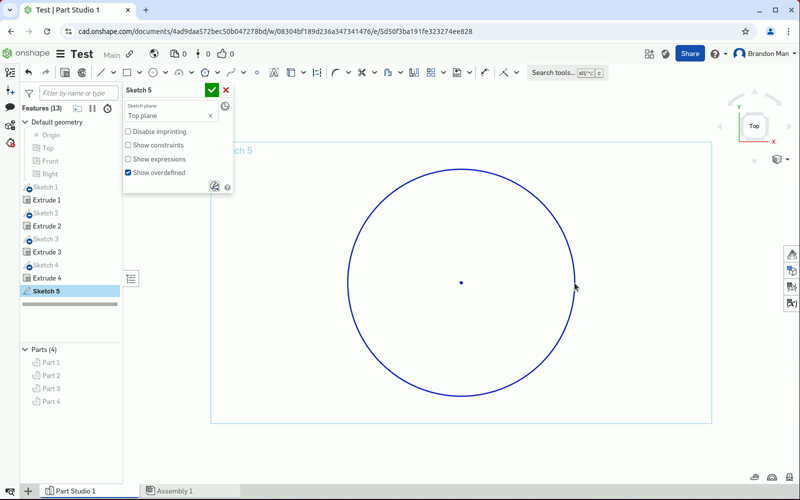
key_down(shift)
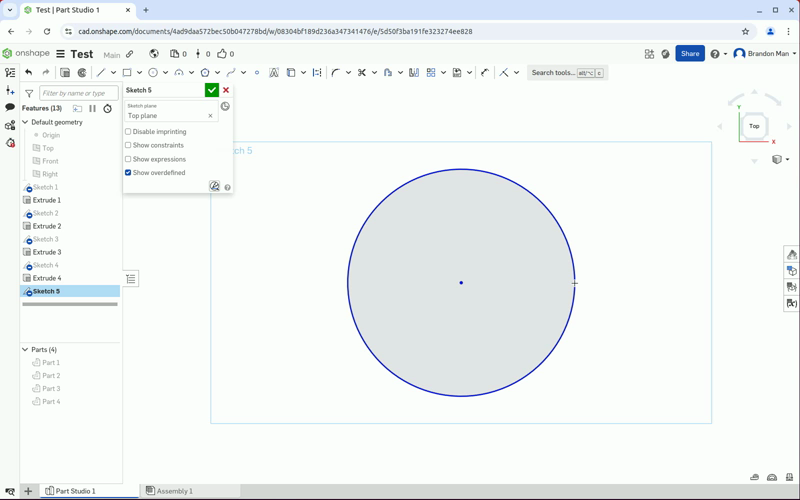
mouse_move(461, 282)
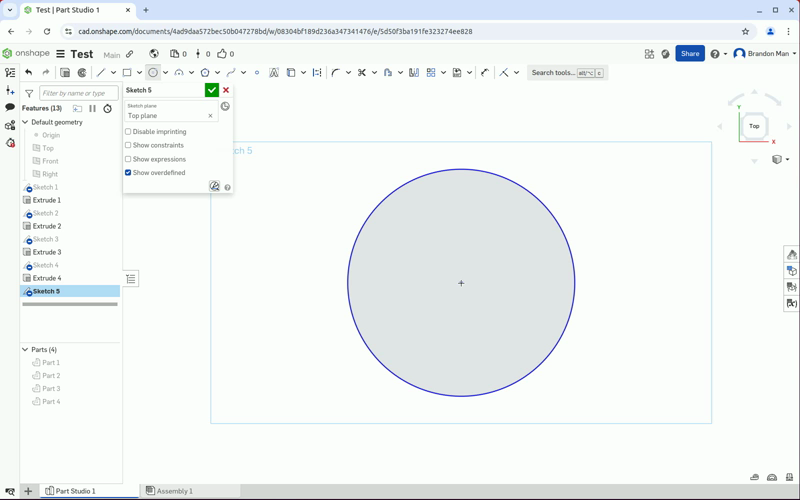
click(461, 282)
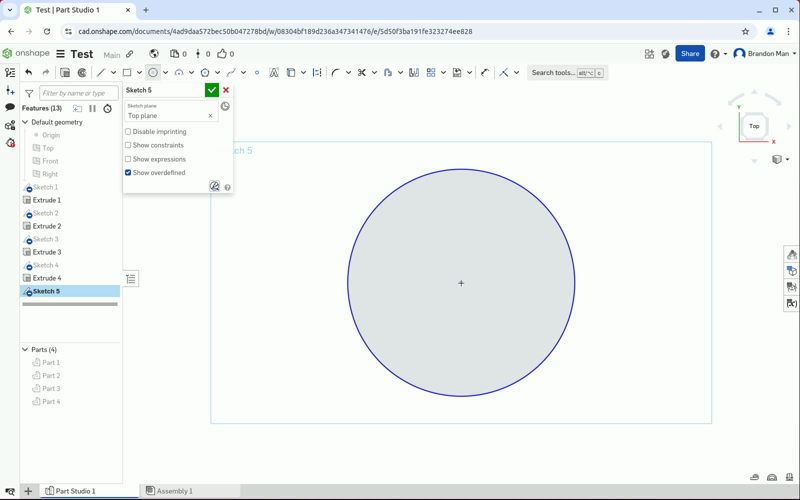
key_up(shift)
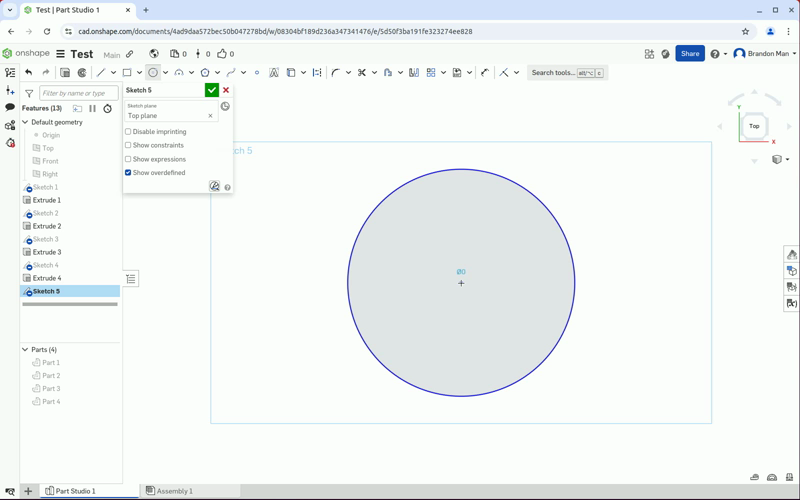
mouse_move(503, 282)
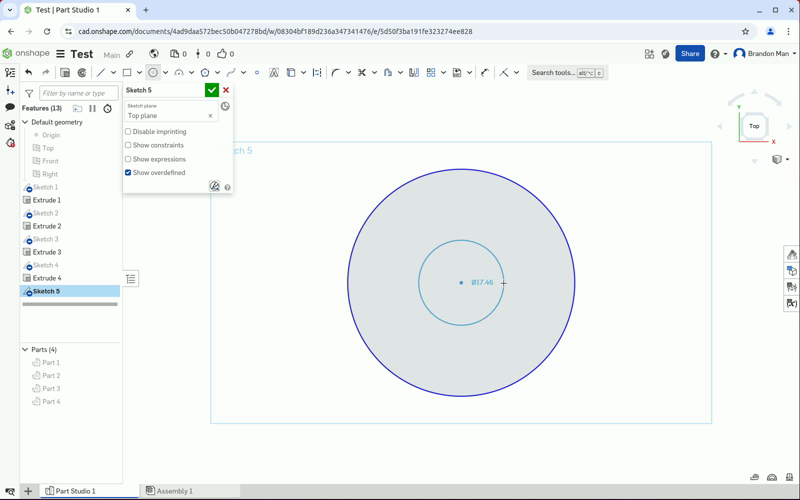
click(503, 282)
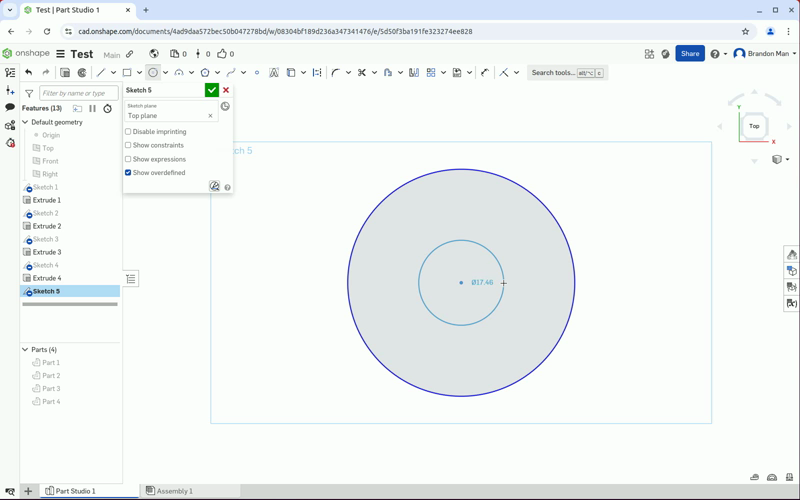
key(esc)
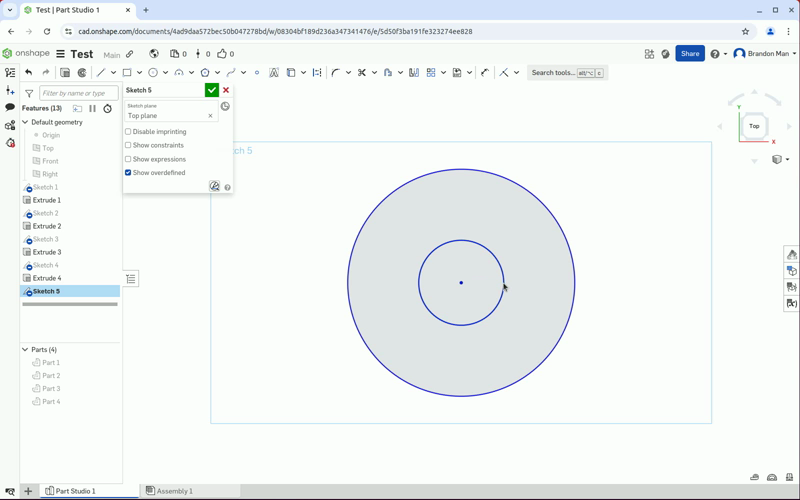
mouse_move(393, 268)
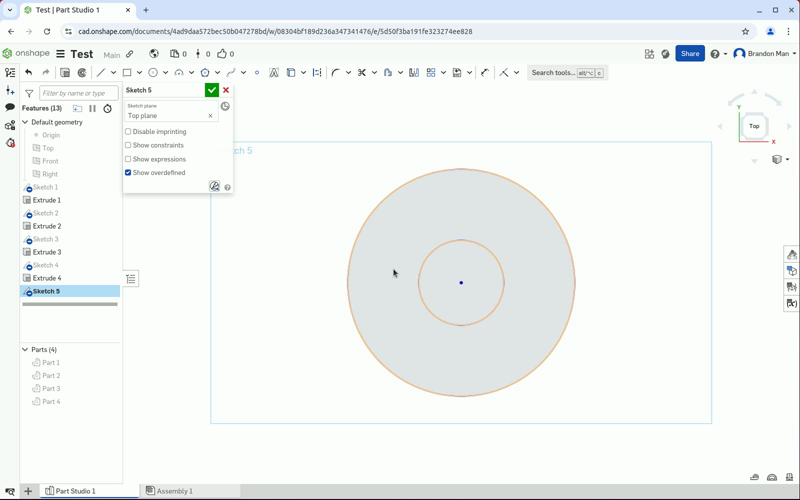
click(393, 268)
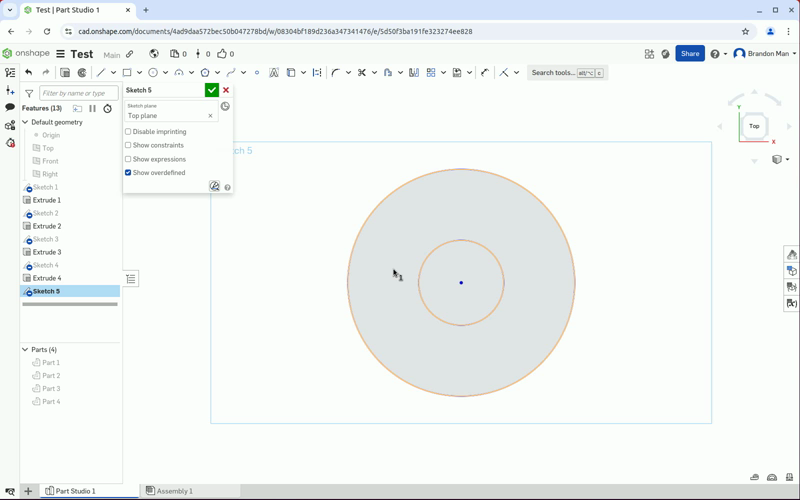
mouse_move(73, 352)
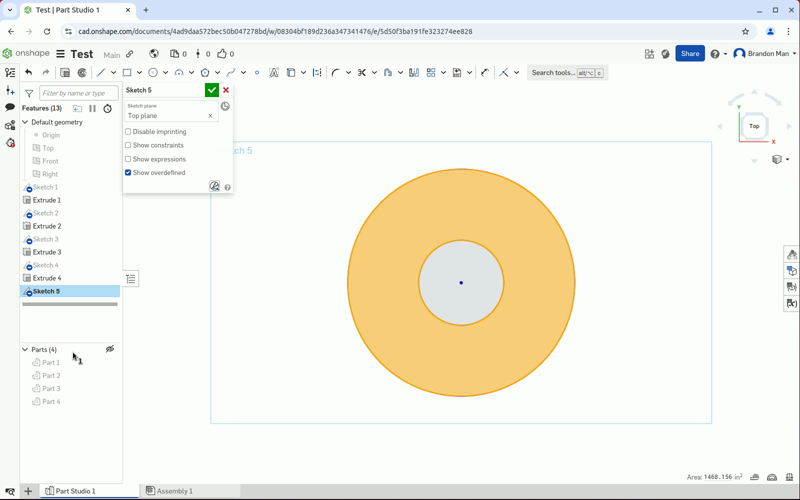
key(shift+y)
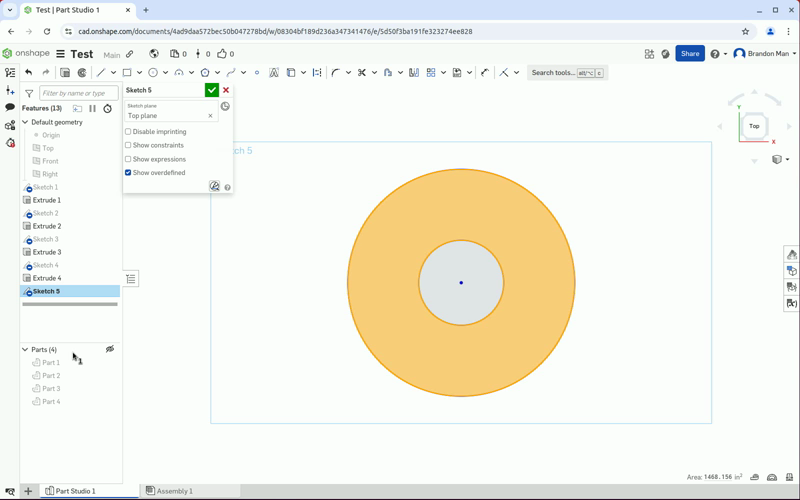
key(shift+e)
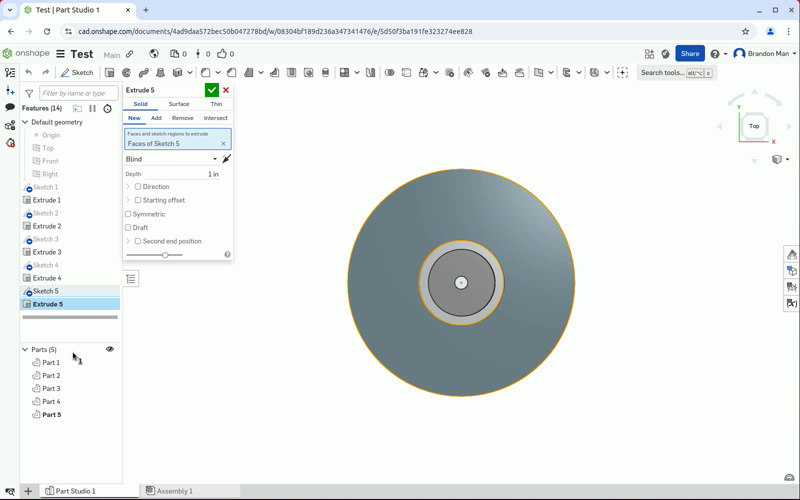
mouse_move(143, 106)
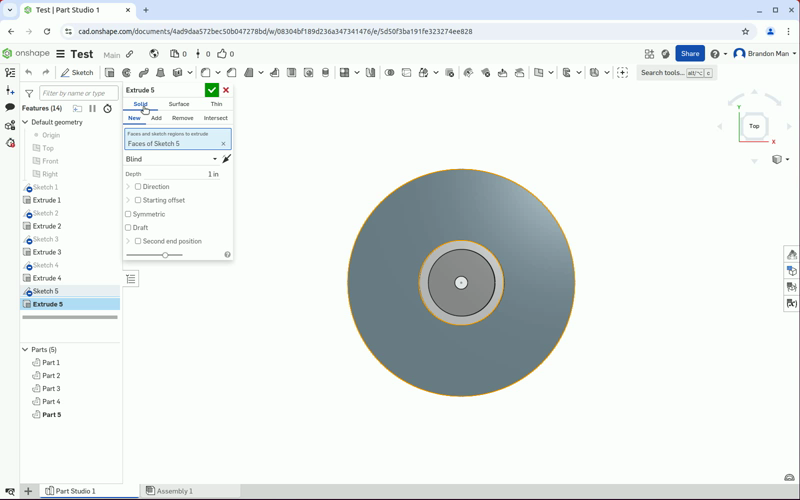
click(143, 106)
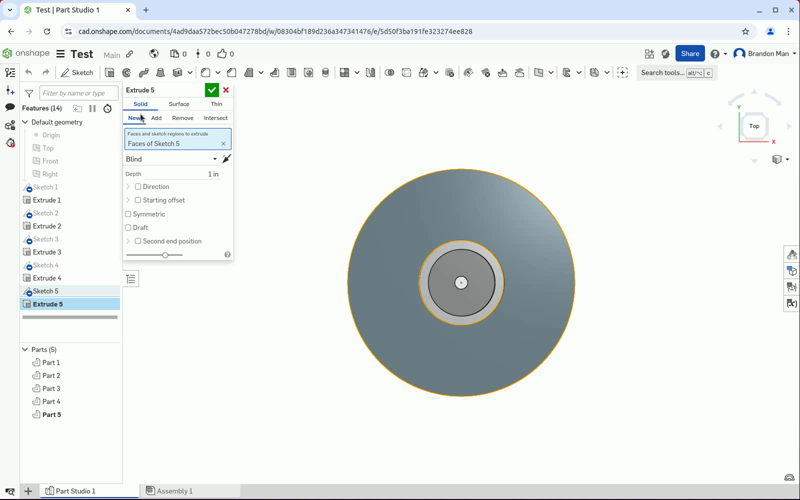
mouse_move(137, 120)
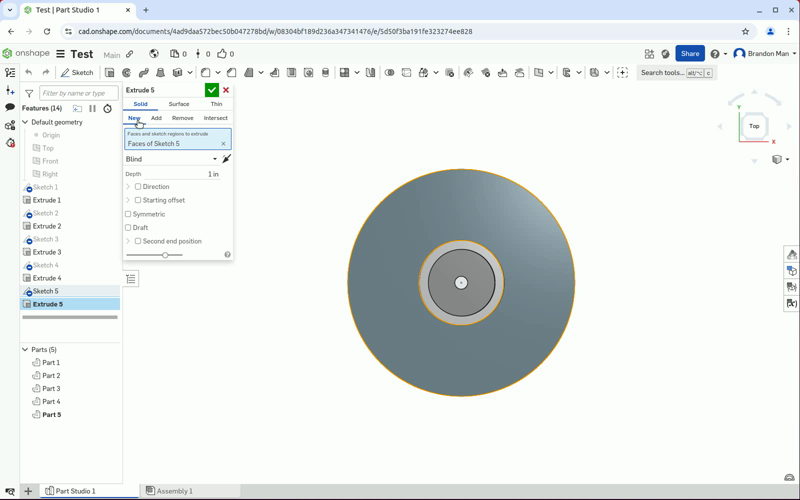
click(137, 120)
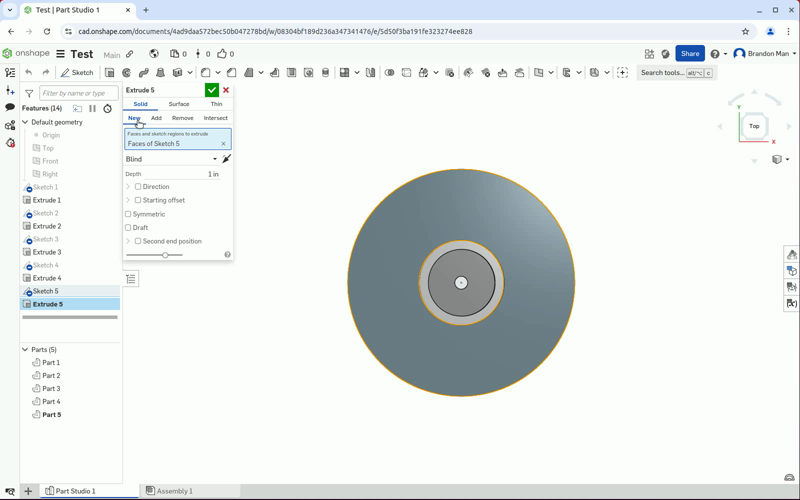
key(tab, 4)
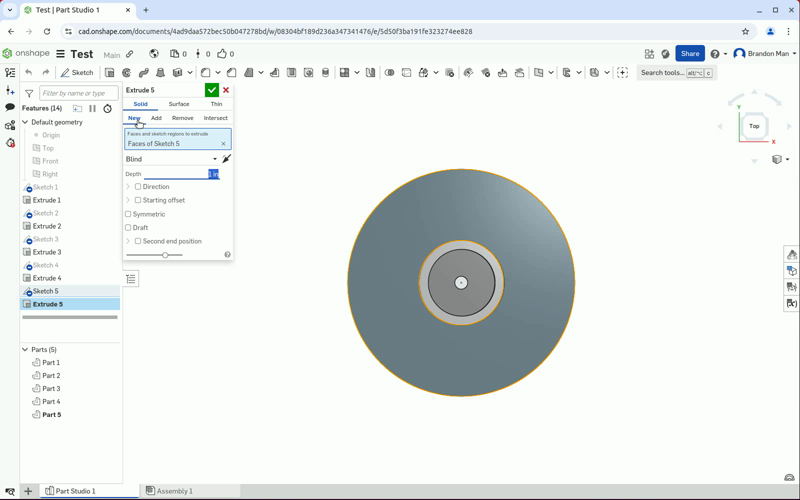
text(1.685)
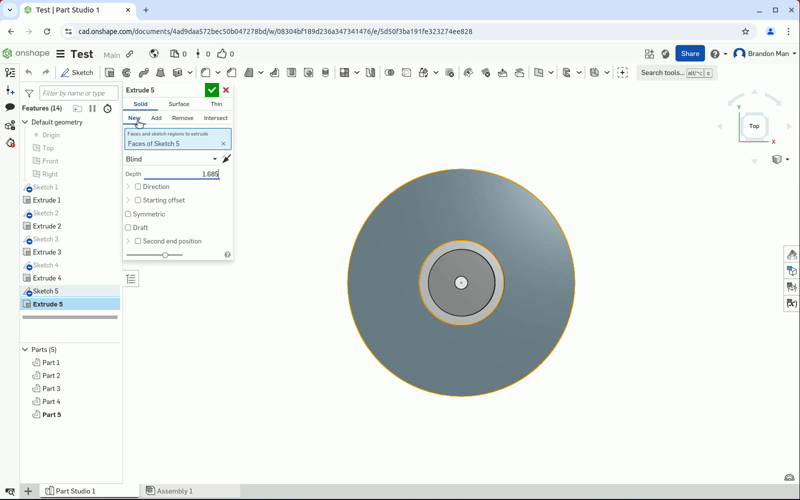
key(enter)
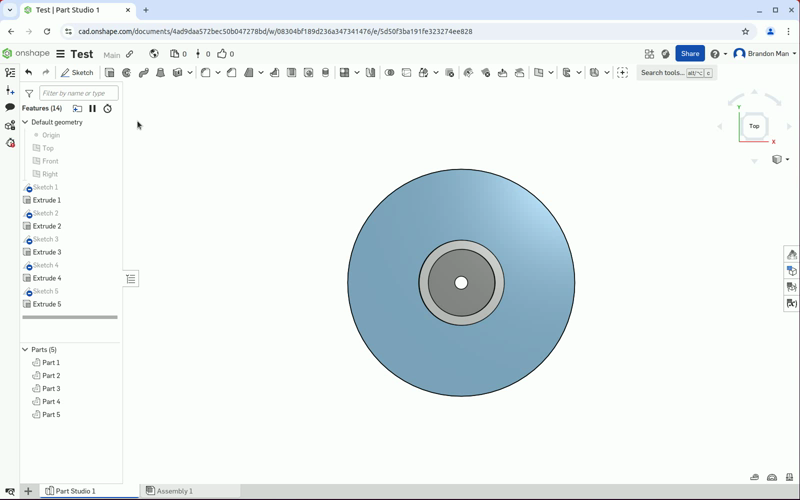
key(shift+h)
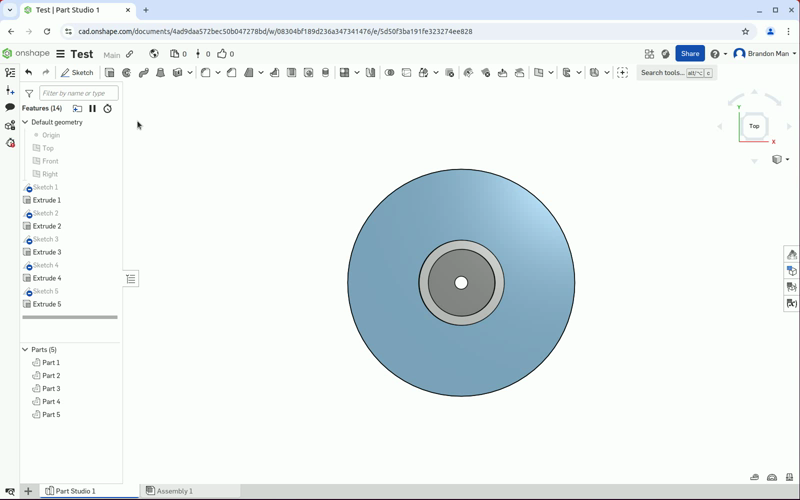
key(shift+h)
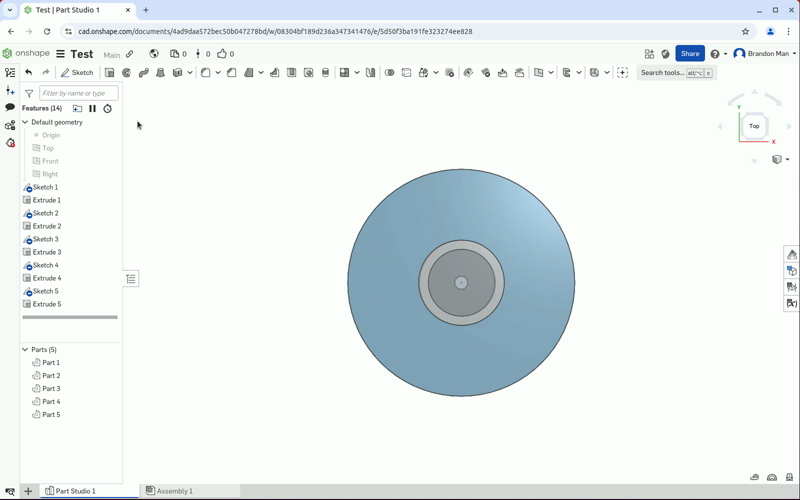
key(shift+7)
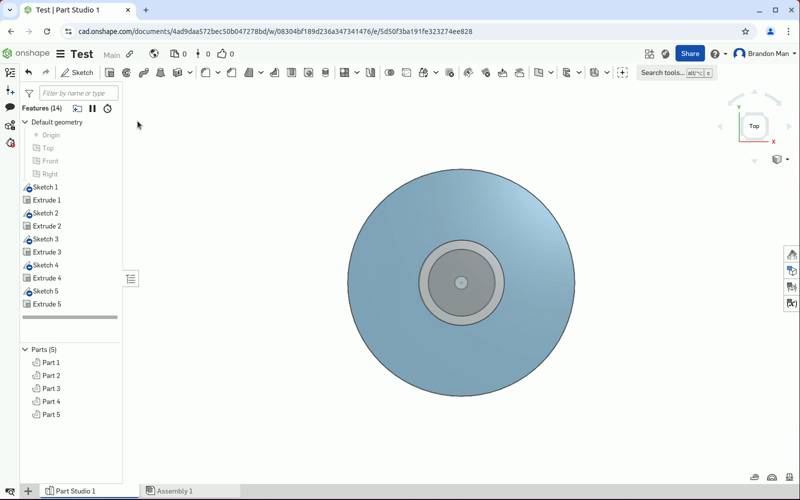
key(up, 3)
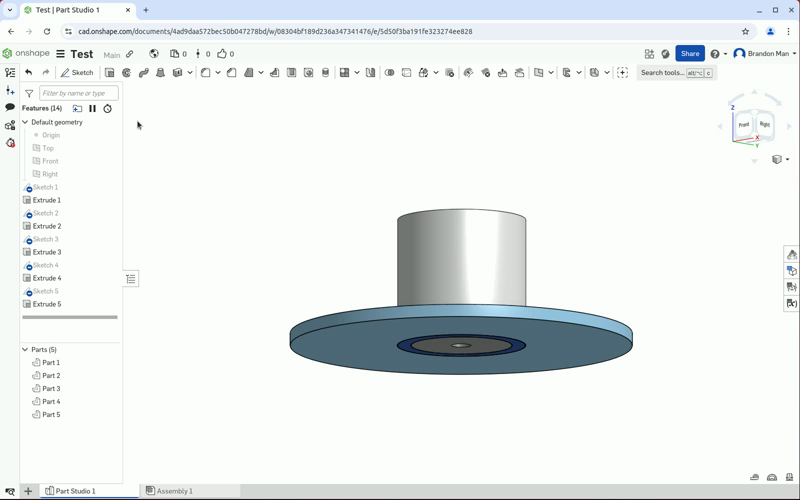
key(left, 3)
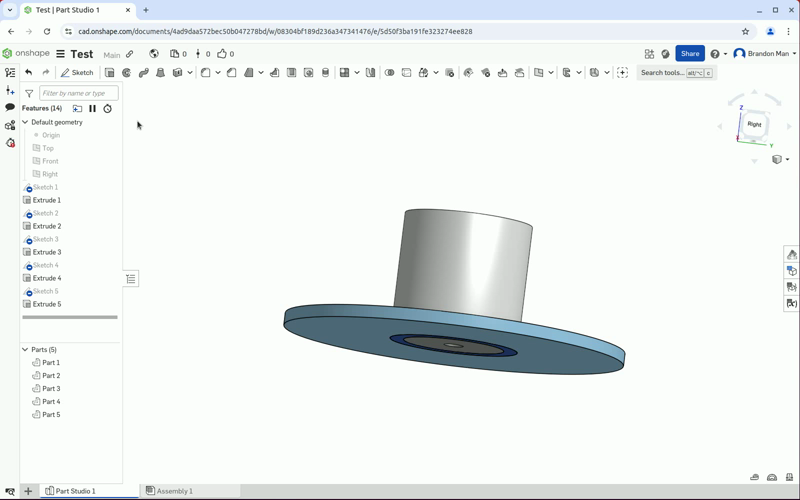
key(right, 3)
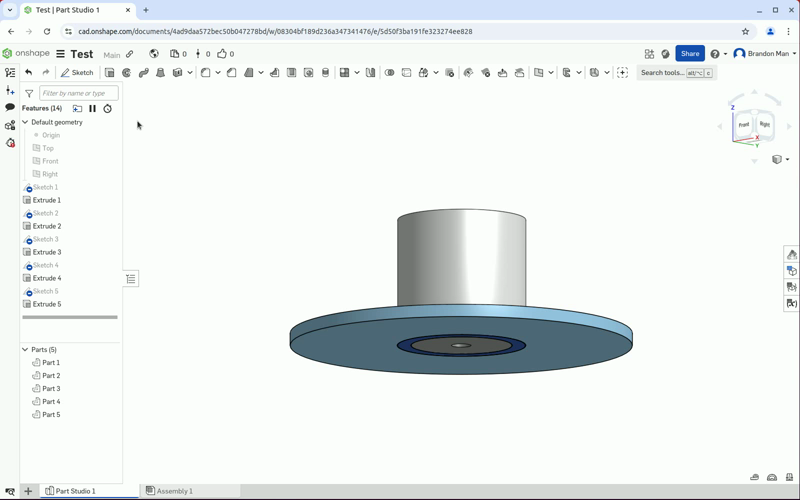
key(down, 3)
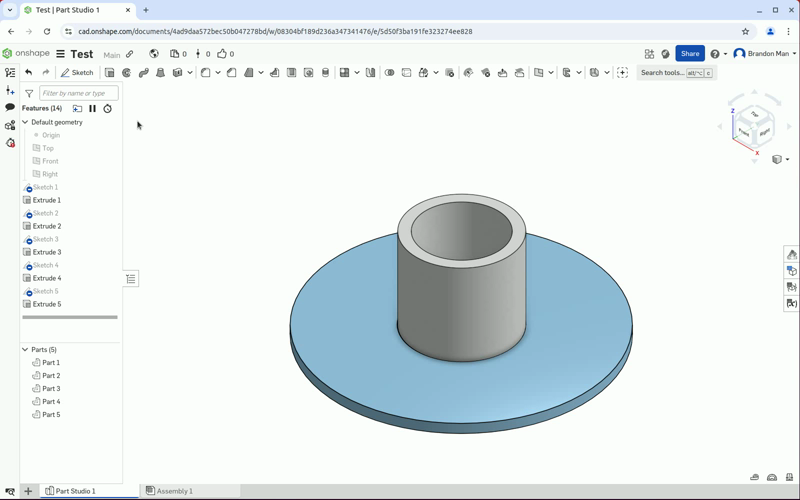
mouse_move(73, 189)
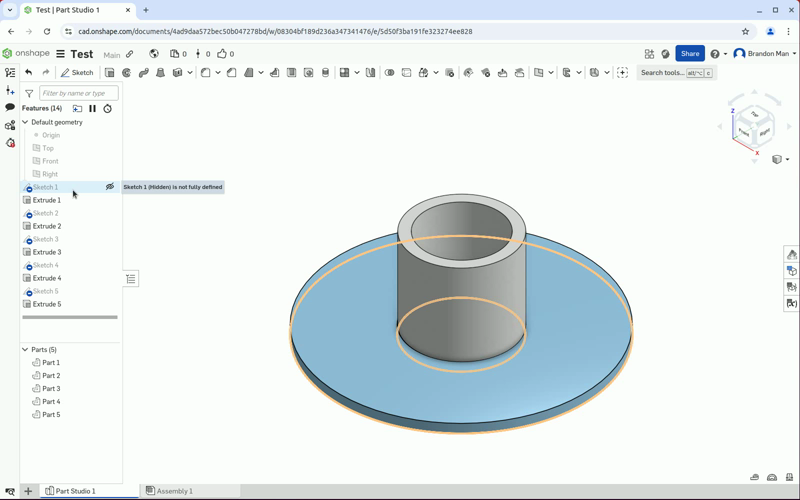
click(73, 189)